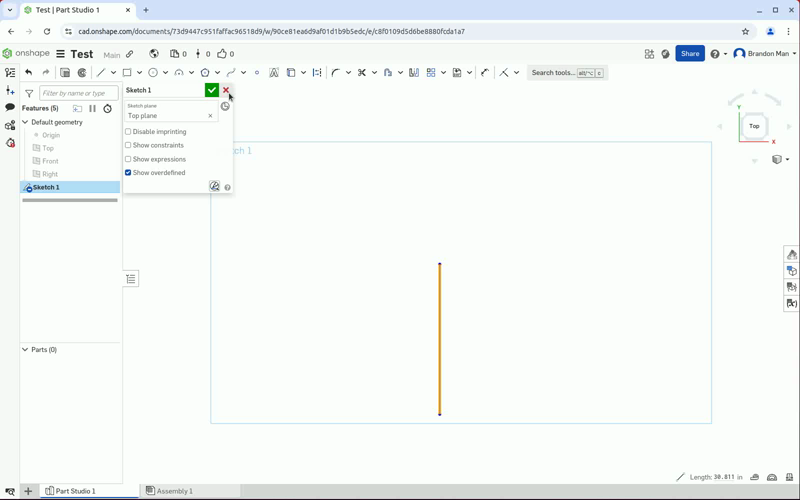
key(shift+h)
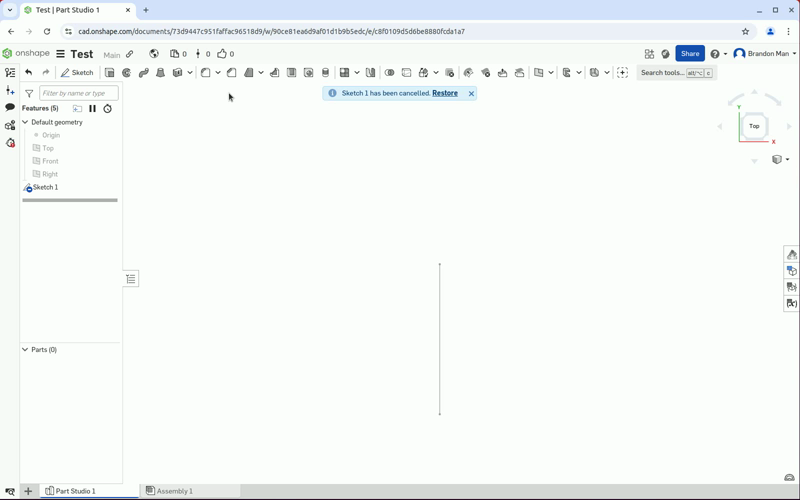
mouse_move(73, 352)
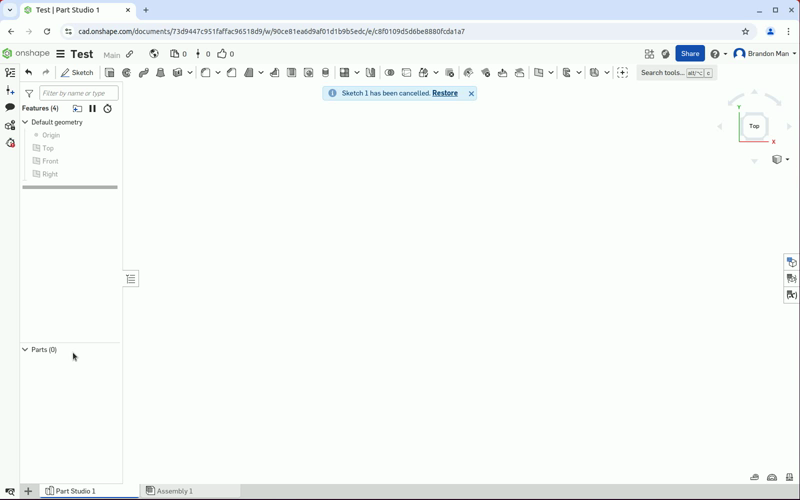
key(y)
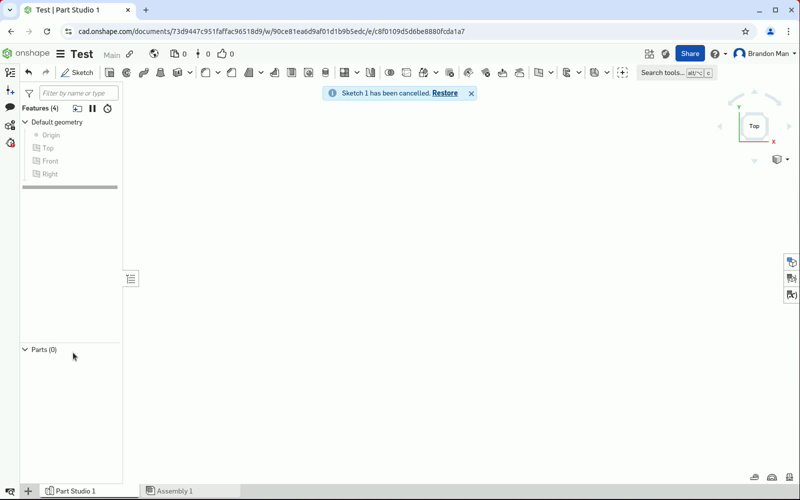
key(shift+p)
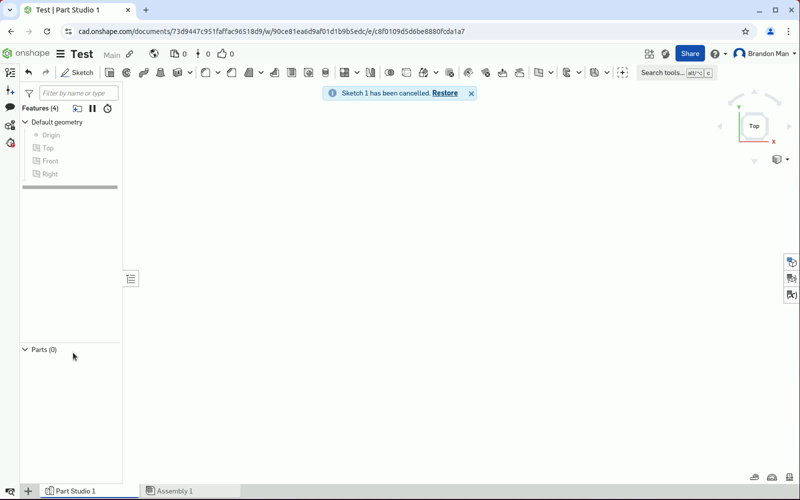
key(space)
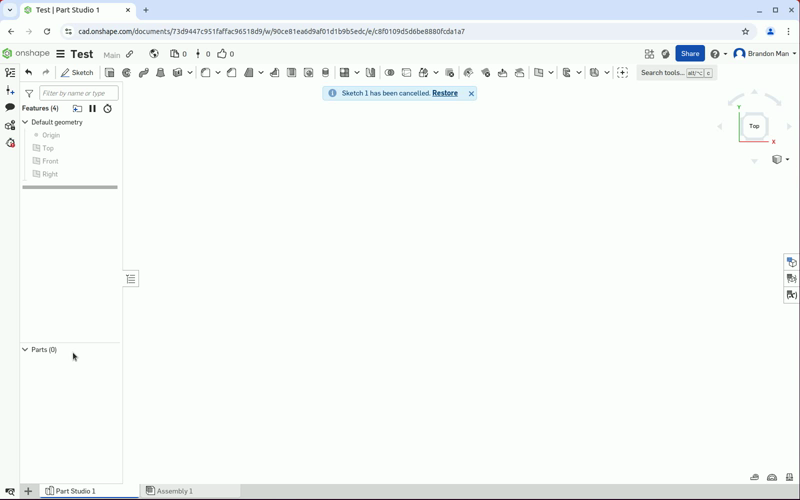
key_down(shift)
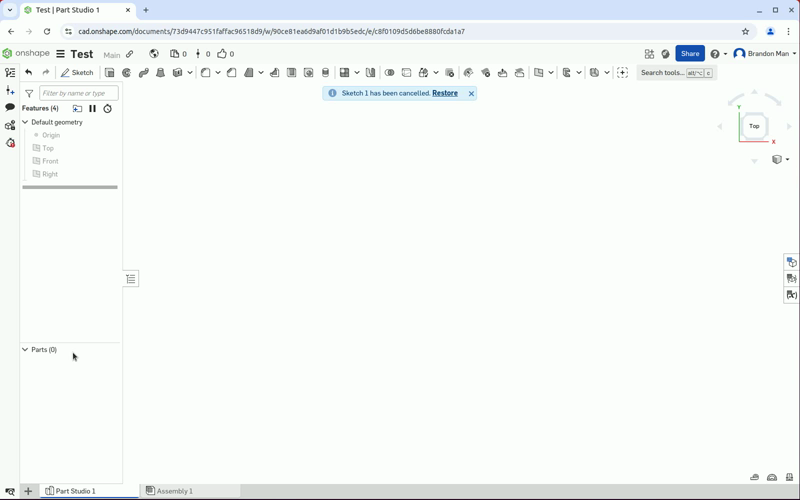
key(up)
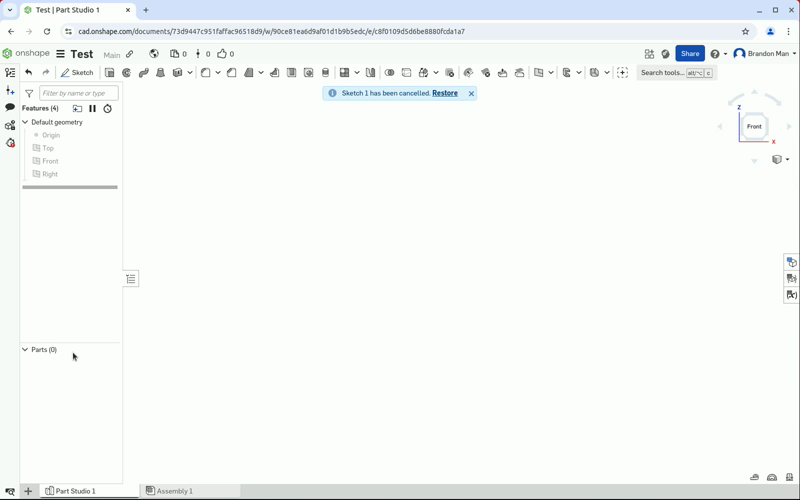
key_up(shift)
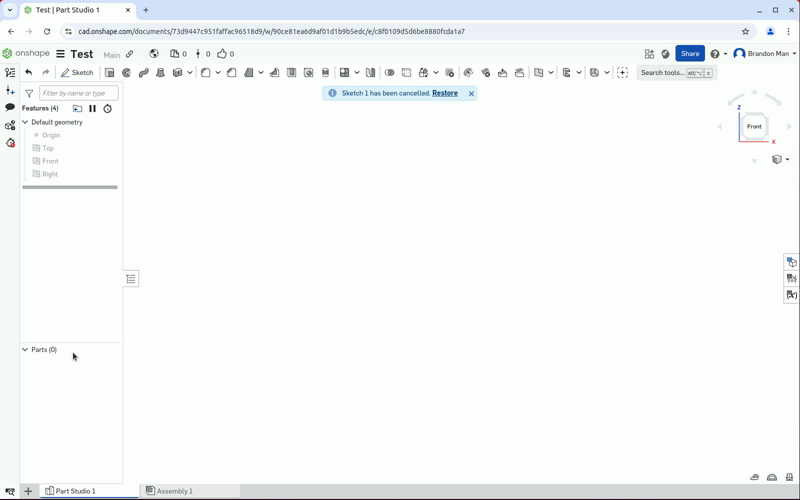
mouse_move(73, 352)
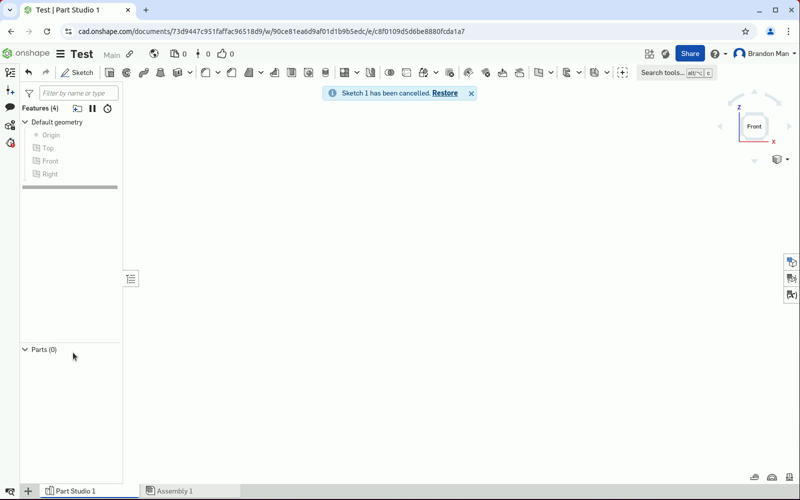
key(shift+y)
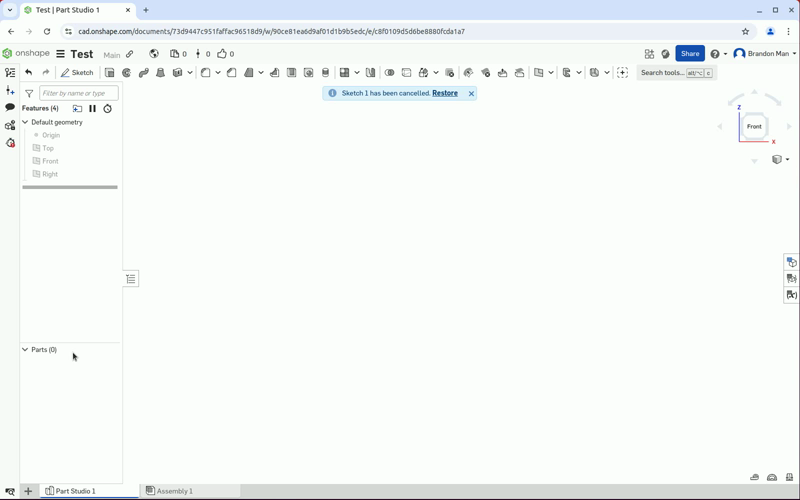
key(shift+s)
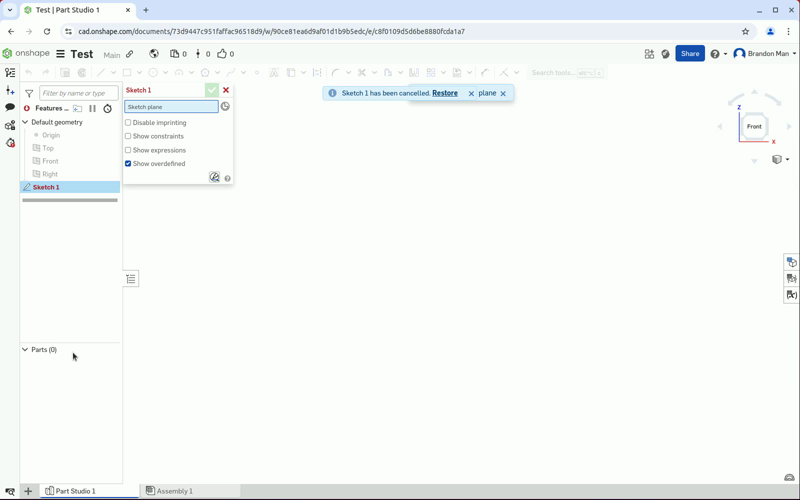
mouse_move(73, 163)
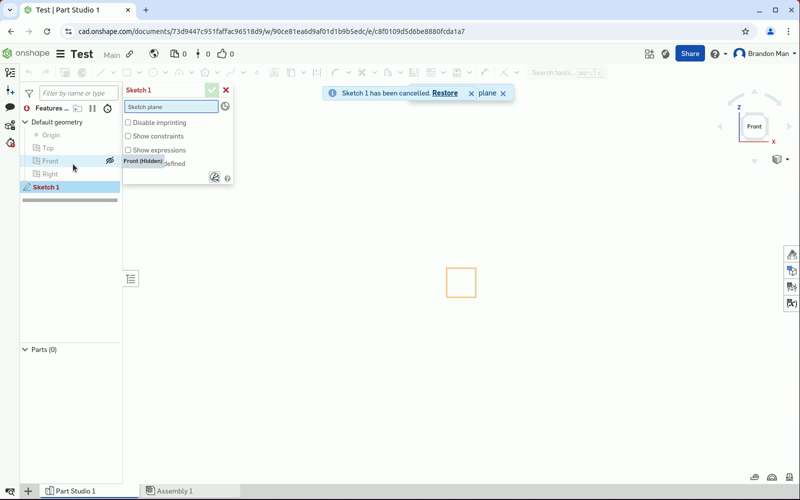
click(73, 163)
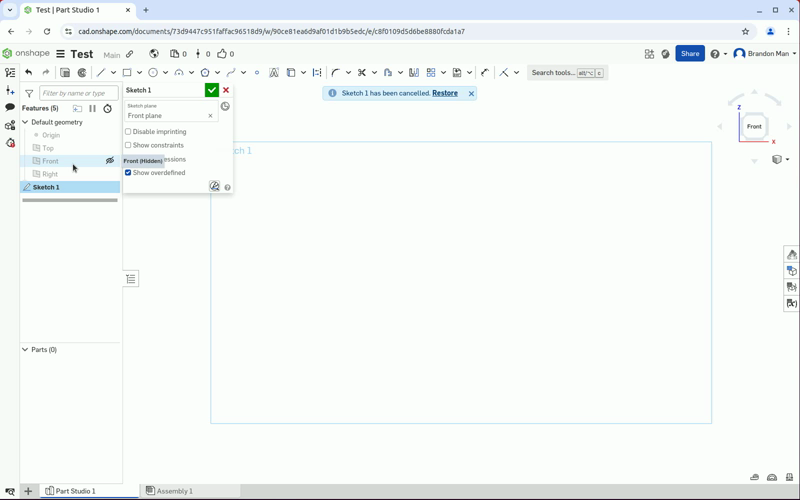
mouse_move(73, 352)
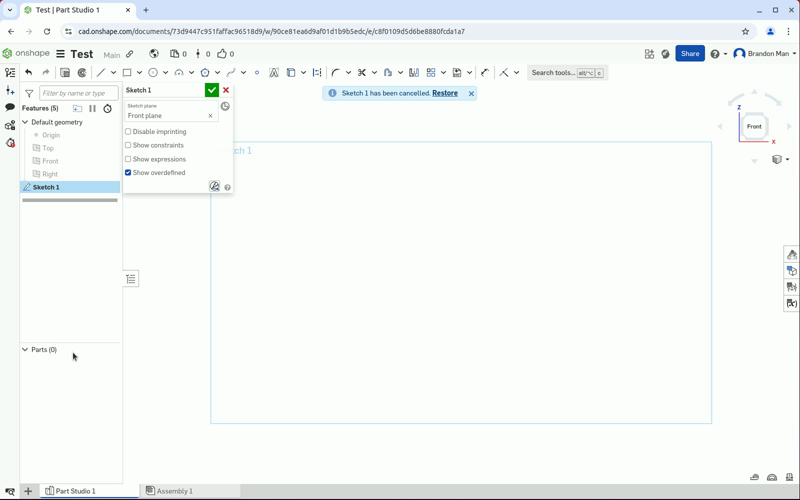
key(y)
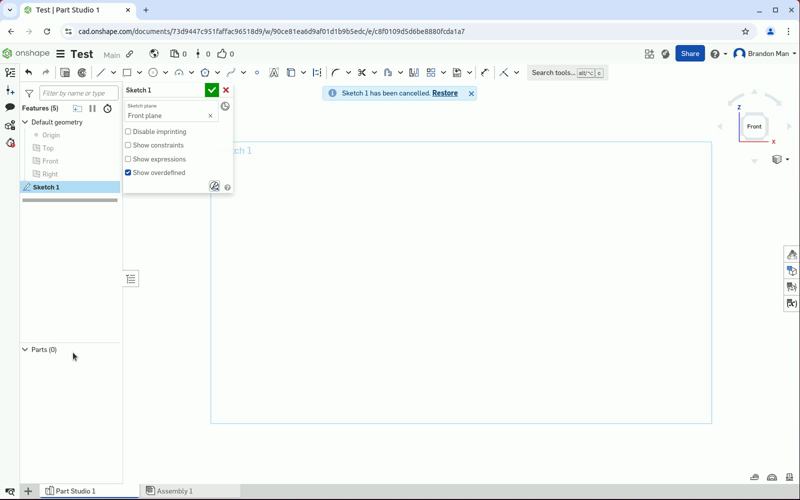
key(a)
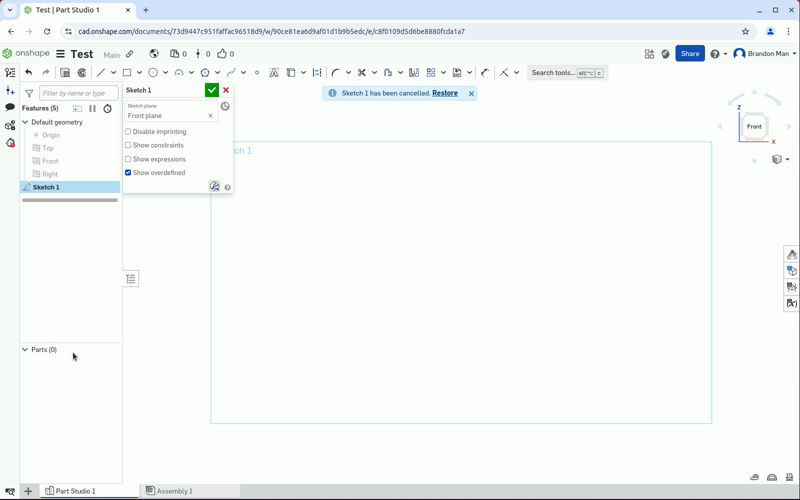
key_down(shift)
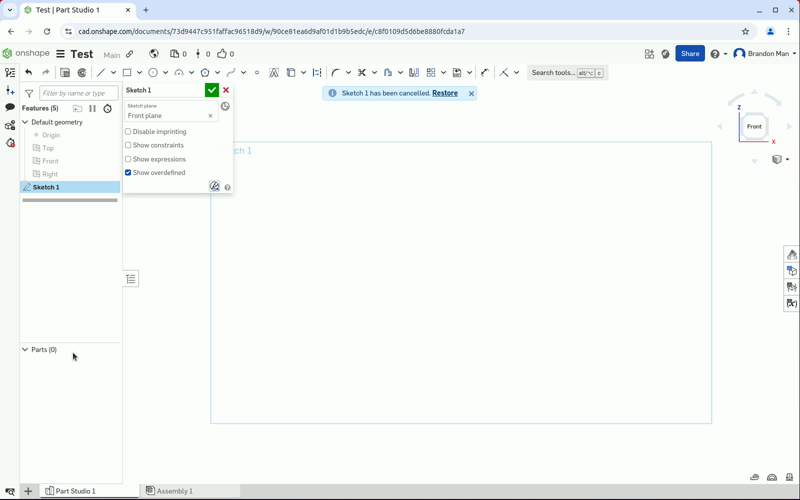
mouse_move(348, 354)
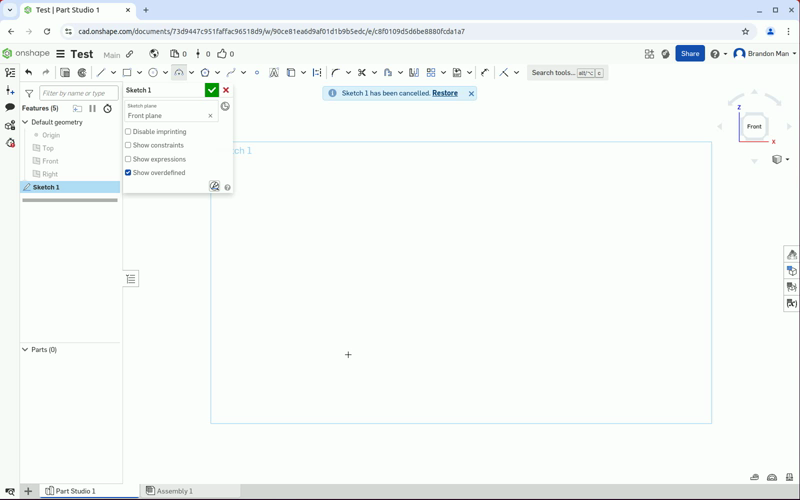
click(348, 354)
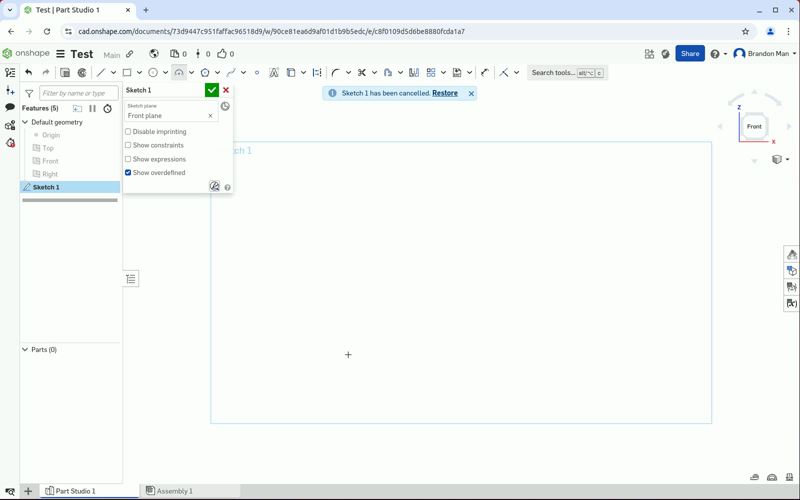
key_up(shift)
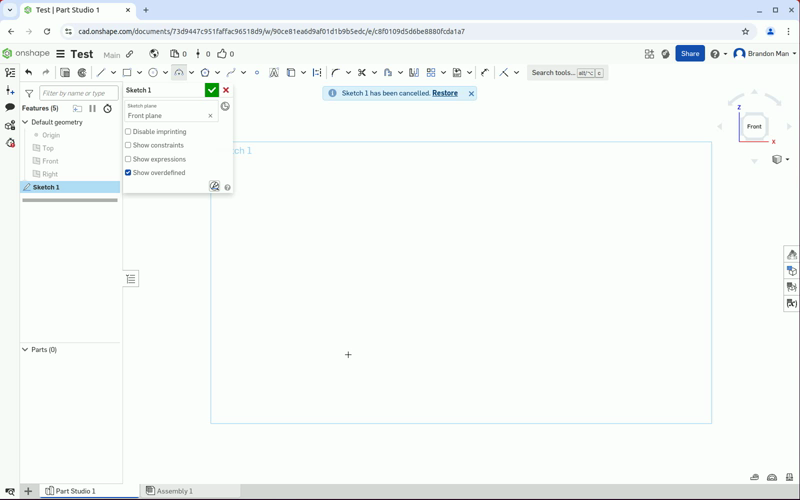
key_down(shift)
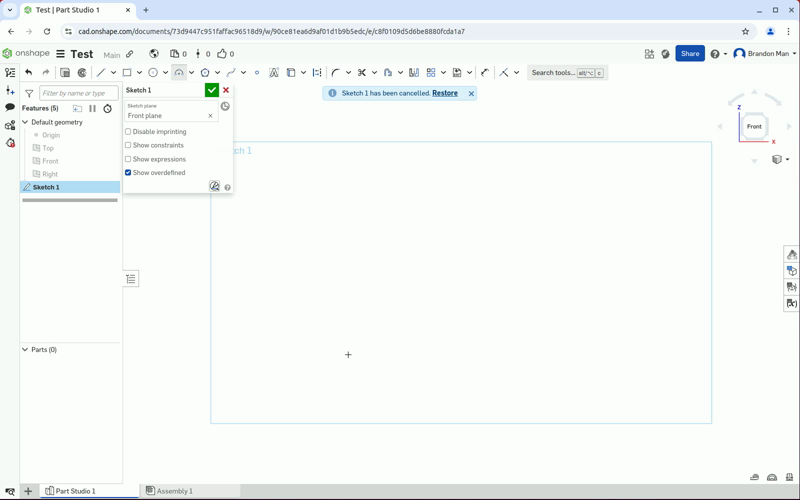
mouse_move(368, 364)
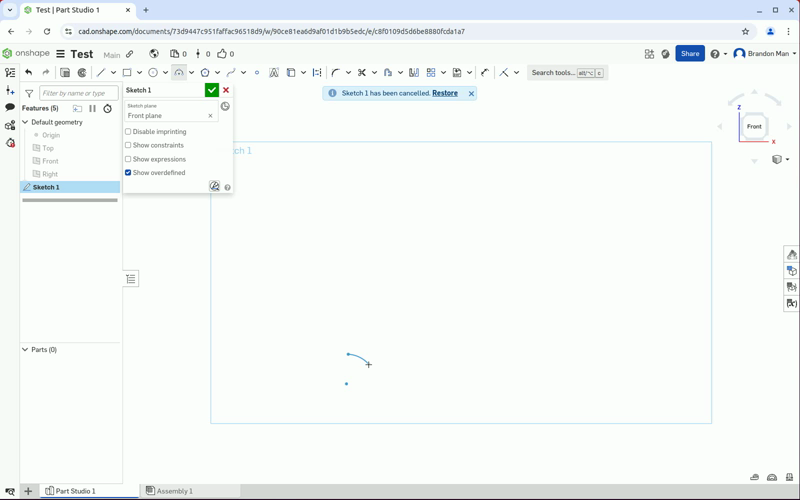
click(368, 364)
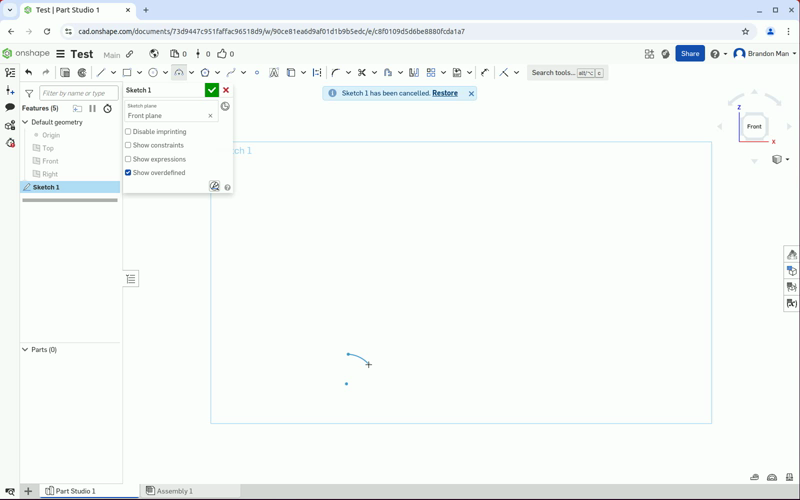
mouse_move(365, 343)
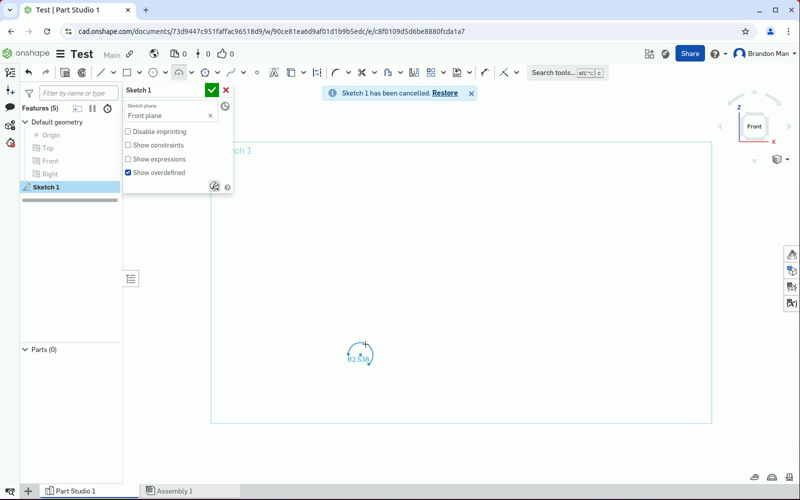
click(365, 343)
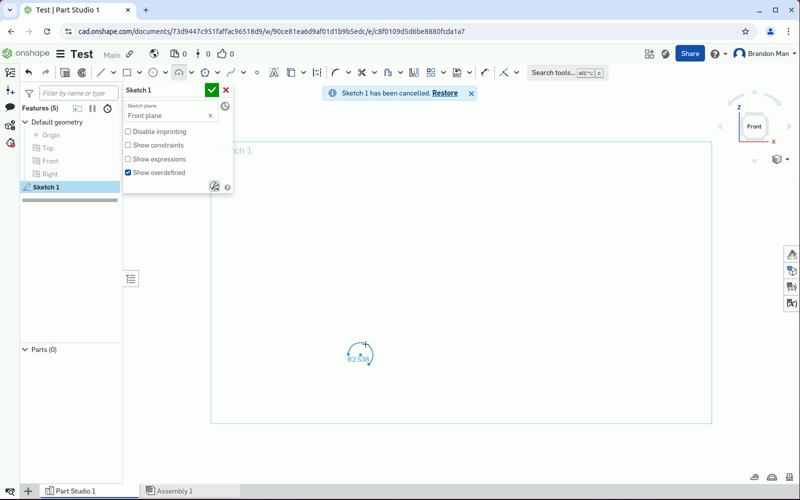
key_up(shift)
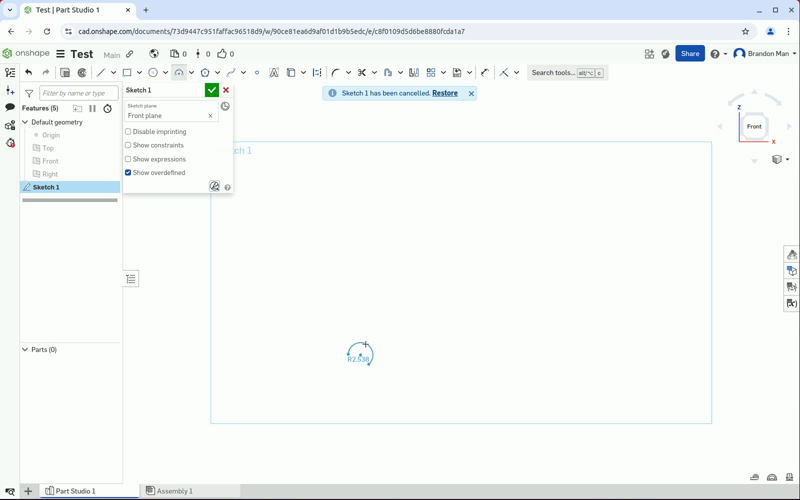
key(esc)
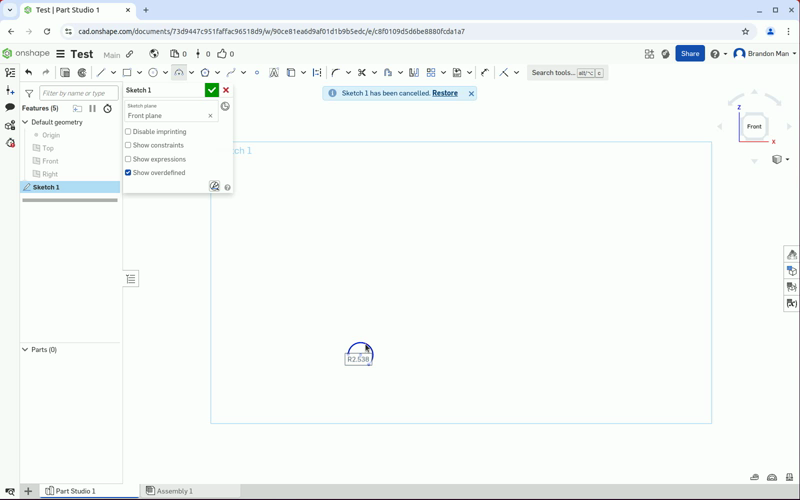
key(l)
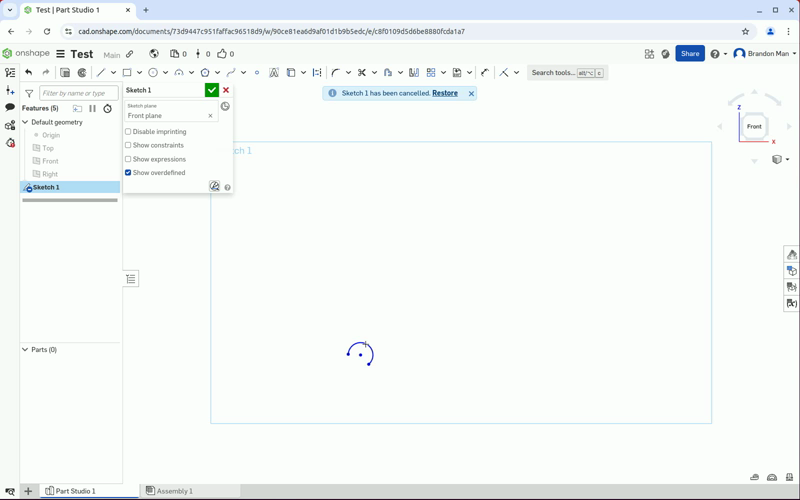
mouse_move(368, 364)
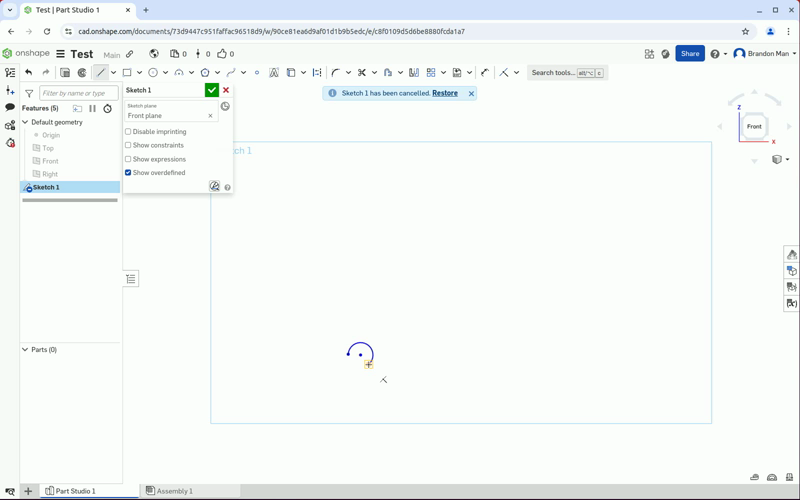
click(368, 364)
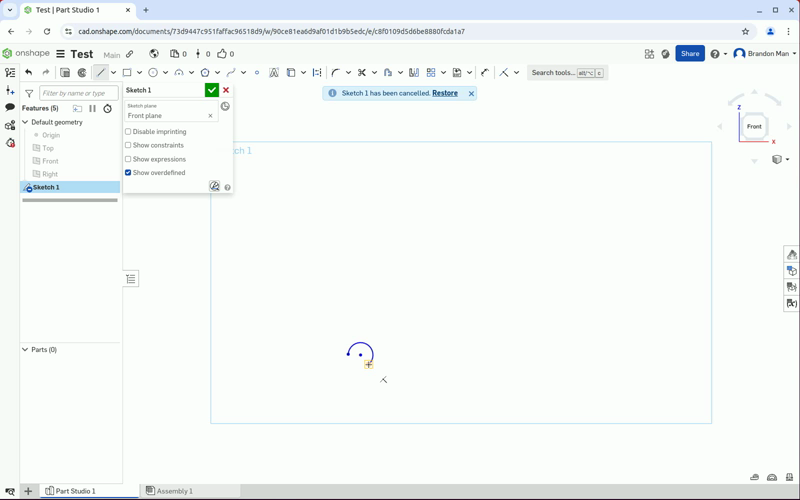
key_down(shift)
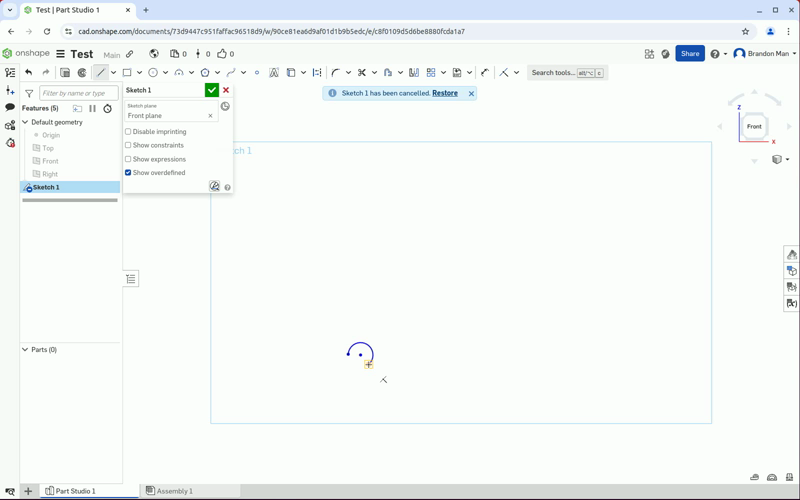
mouse_move(433, 306)
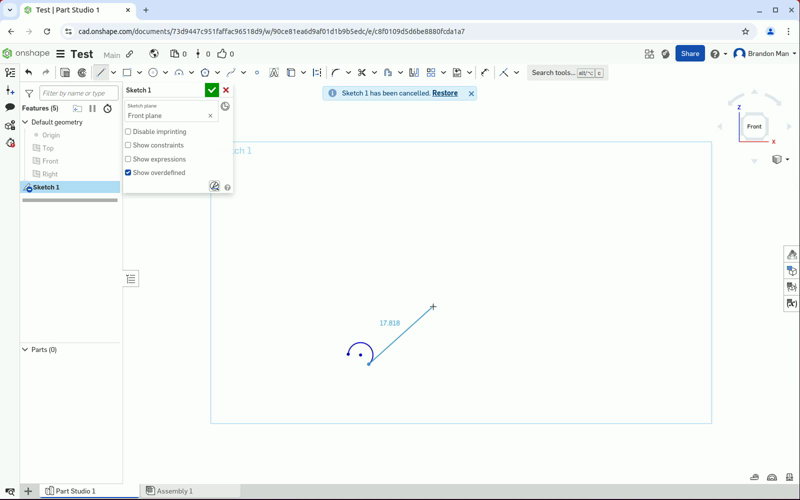
click(433, 306)
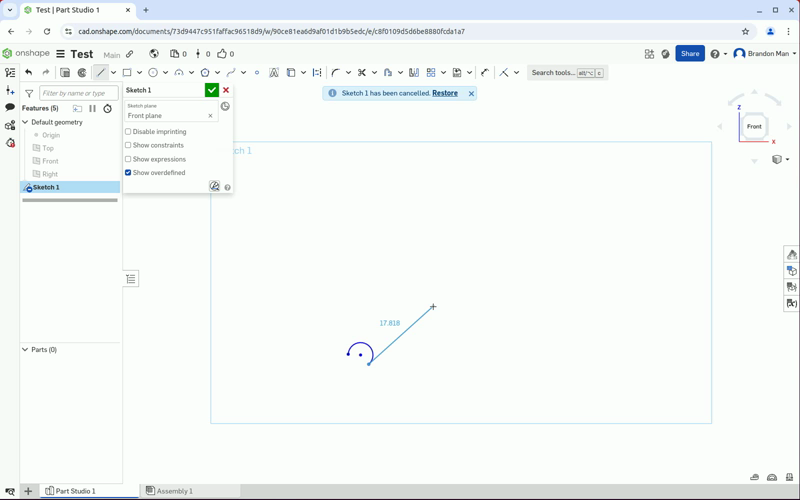
key_up(shift)
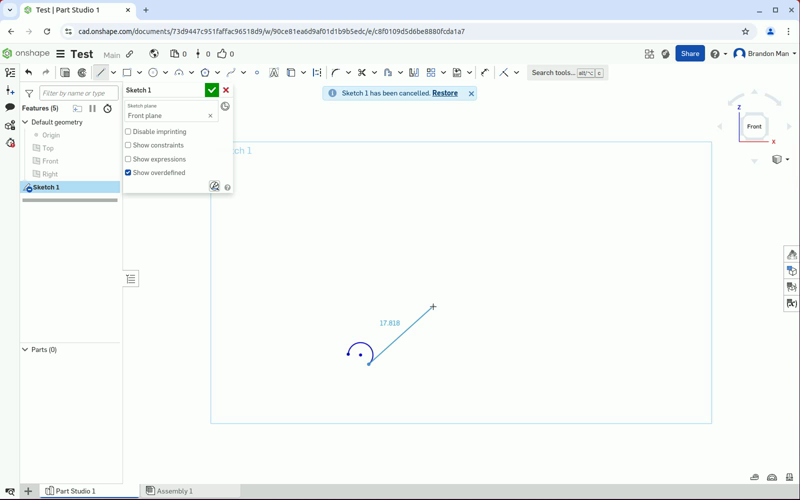
key(esc)
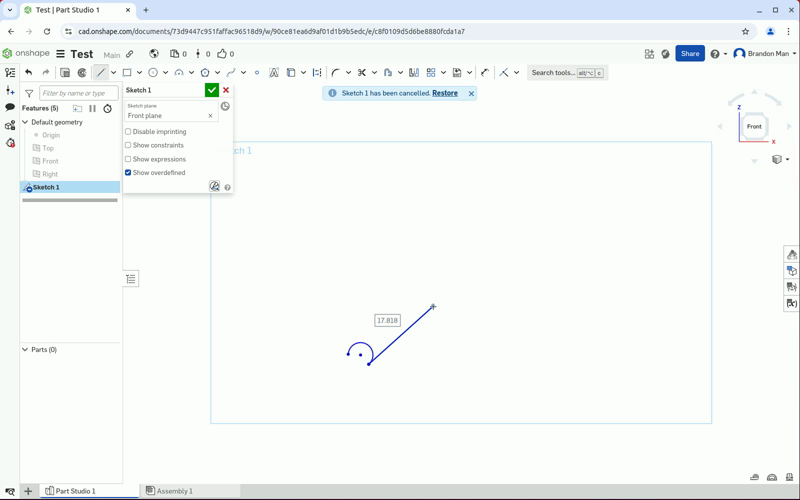
key(a)
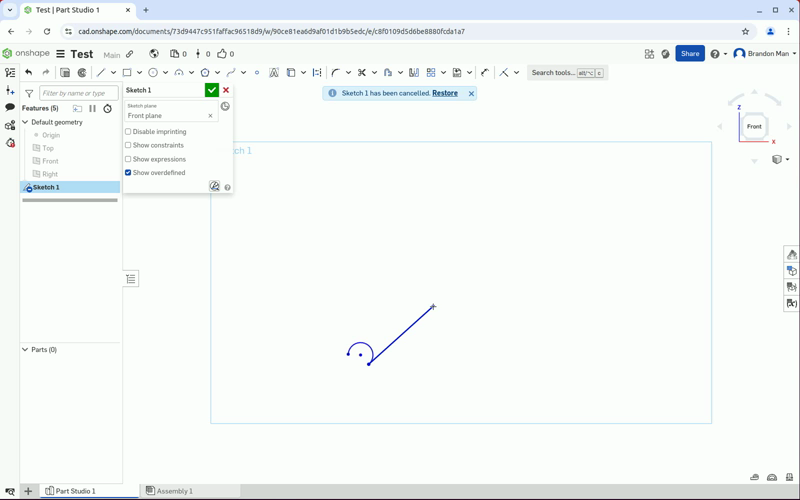
mouse_move(433, 306)
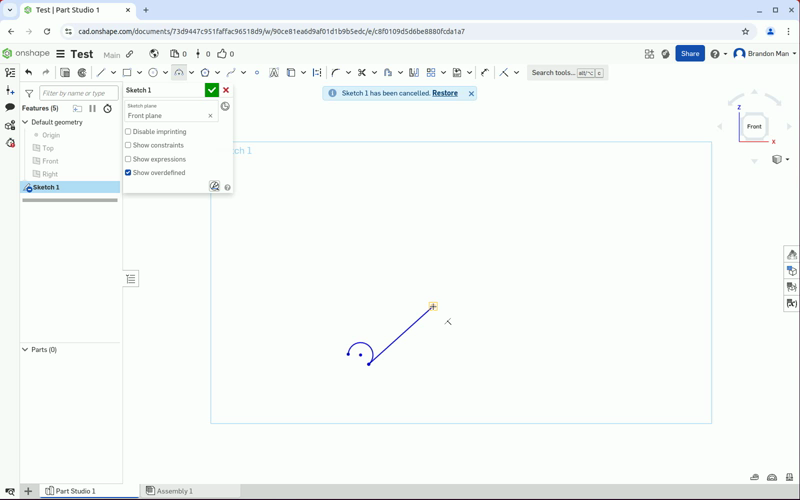
click(433, 306)
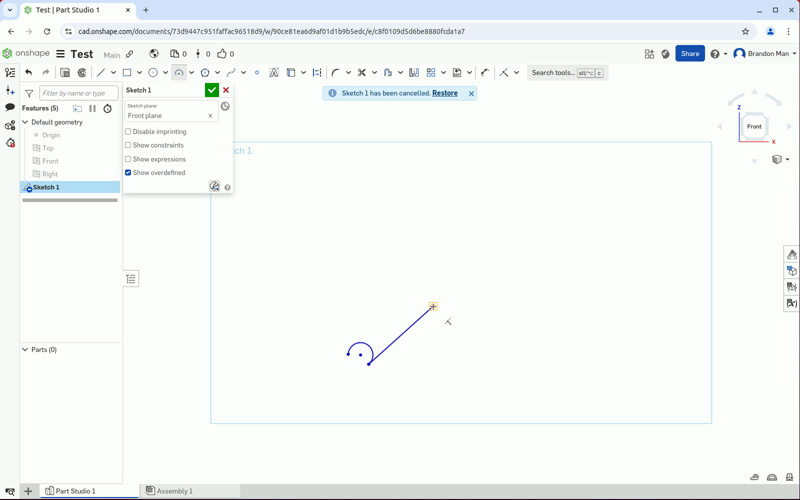
key_down(shift)
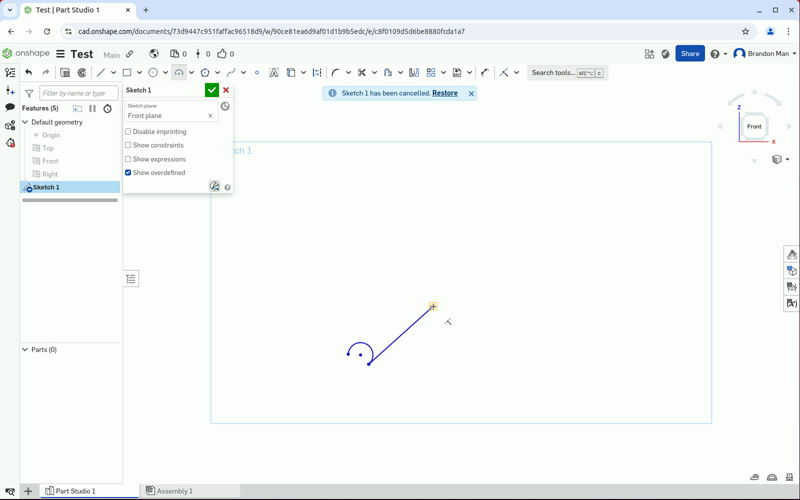
mouse_move(447, 305)
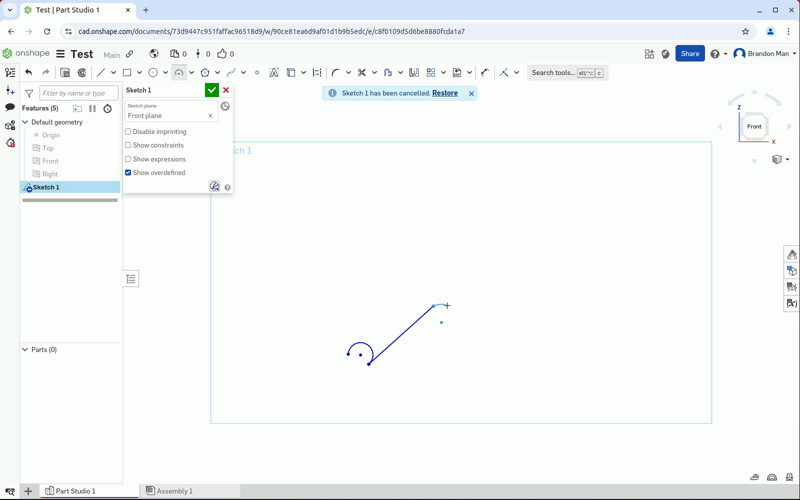
click(447, 305)
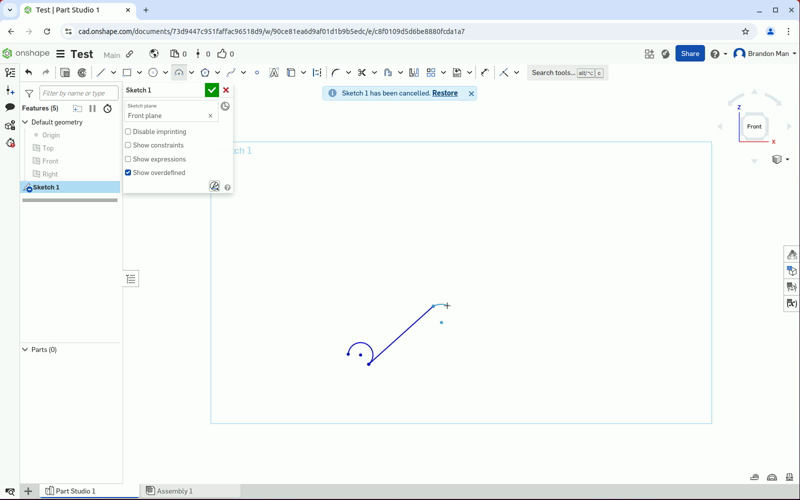
mouse_move(440, 303)
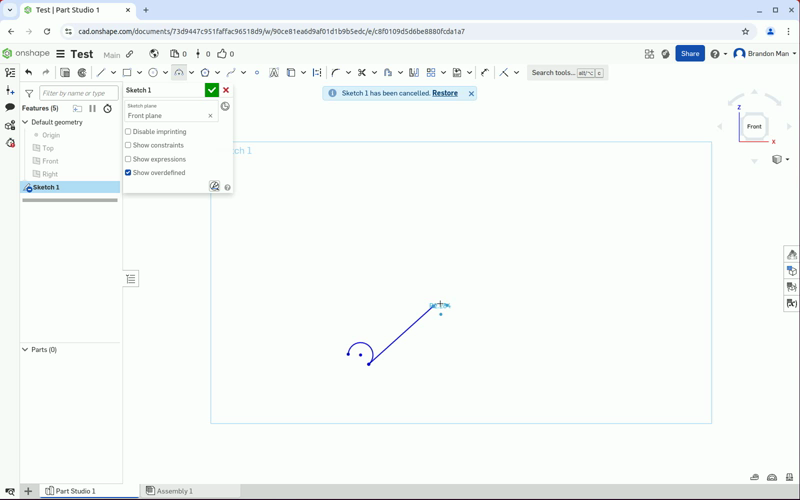
click(440, 303)
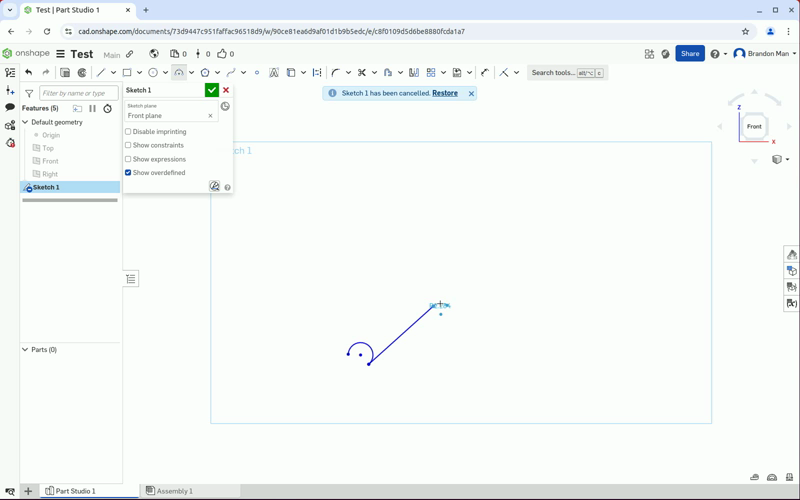
key_up(shift)
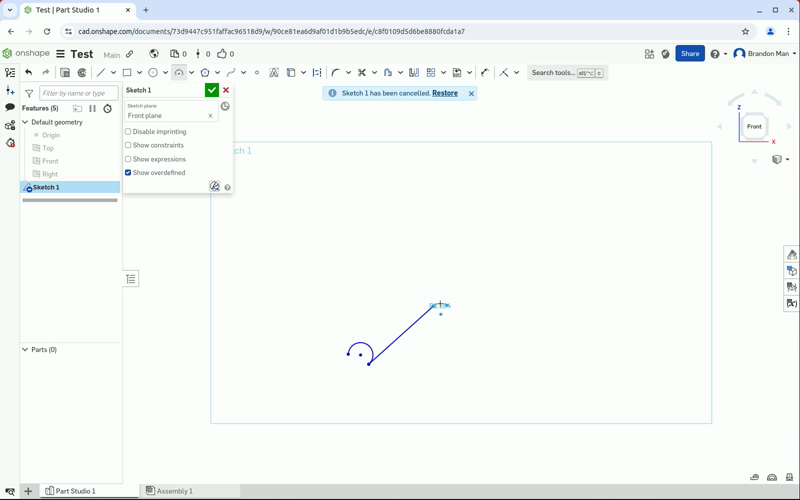
mouse_move(447, 305)
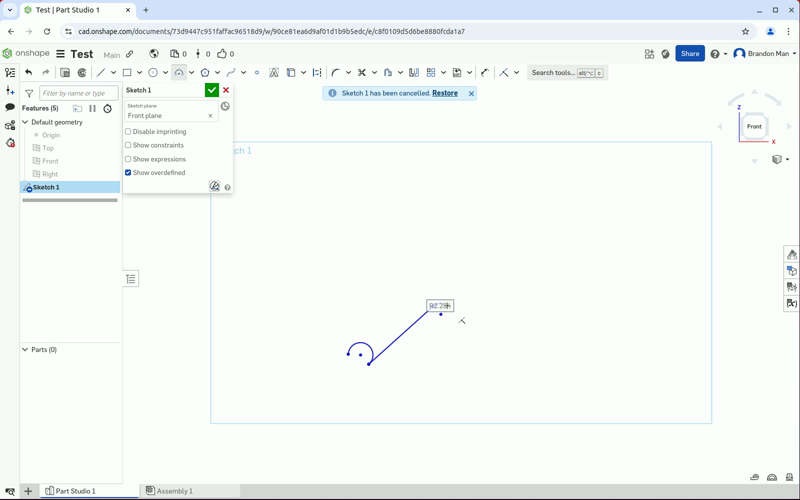
click(447, 305)
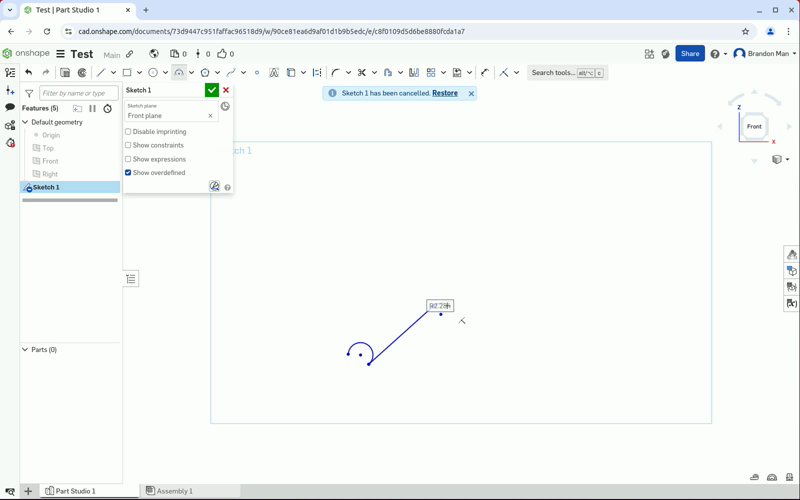
key_down(shift)
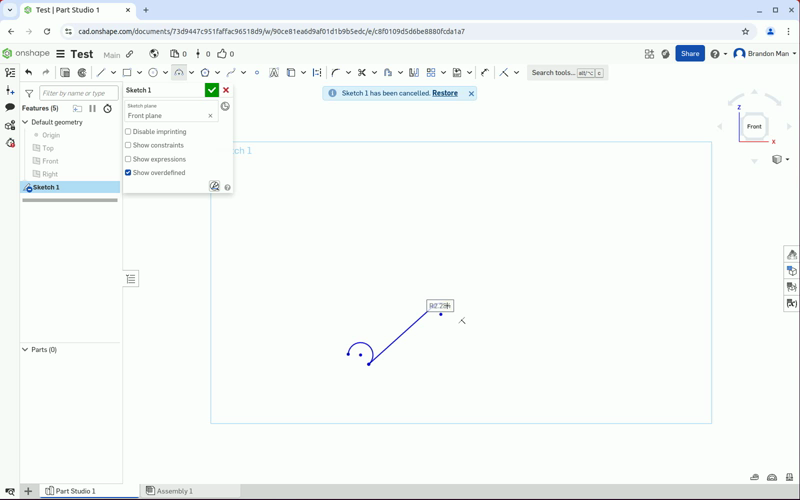
mouse_move(450, 259)
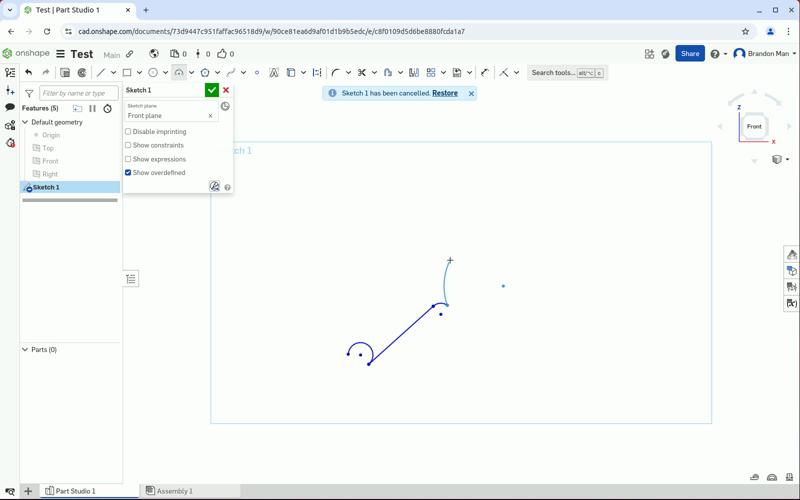
click(450, 259)
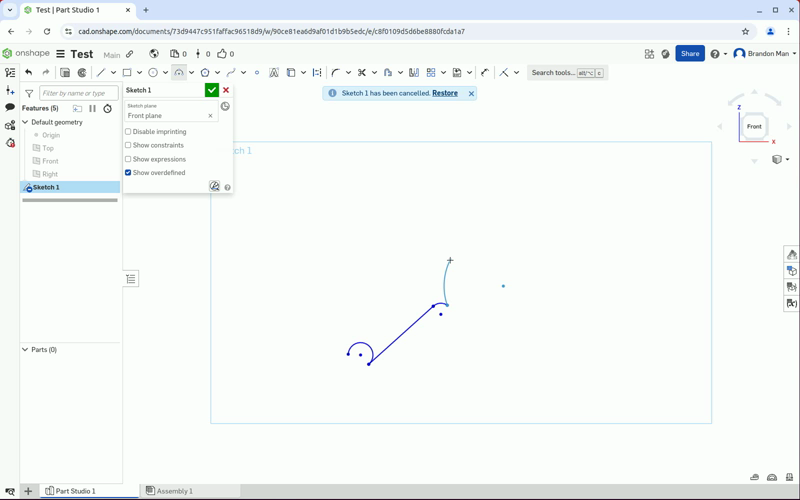
mouse_move(434, 281)
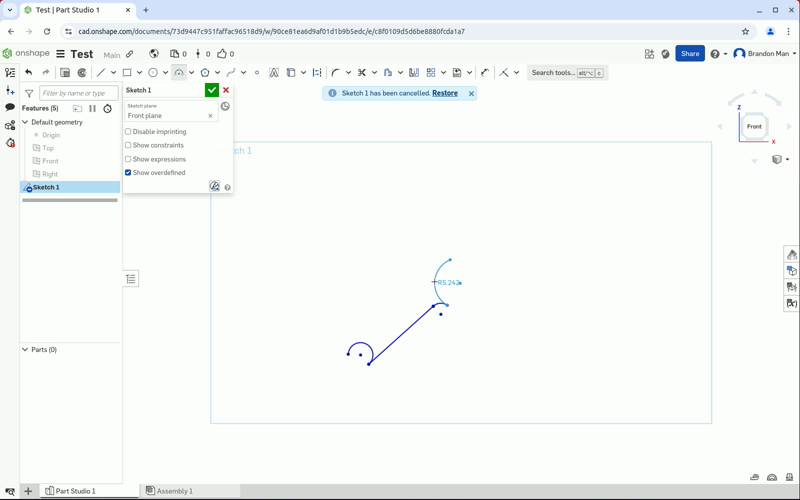
click(434, 281)
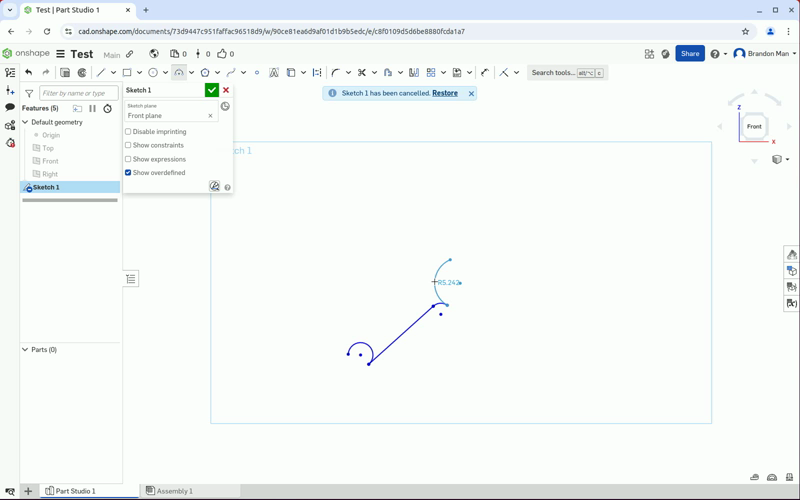
key_up(shift)
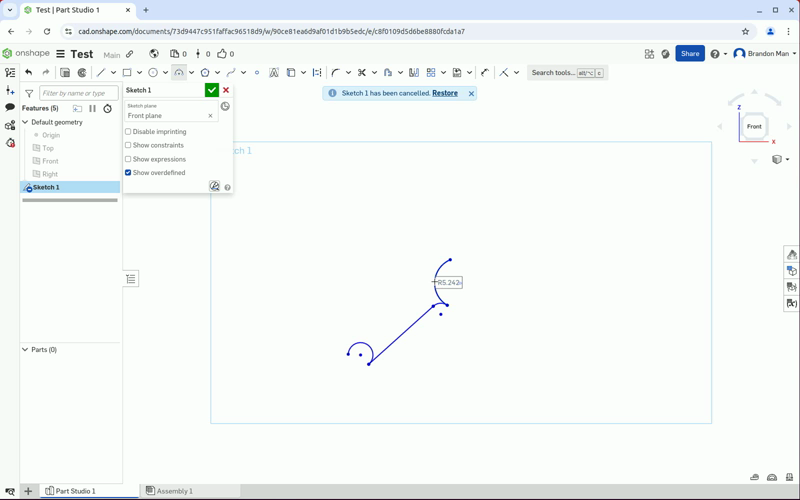
key(esc)
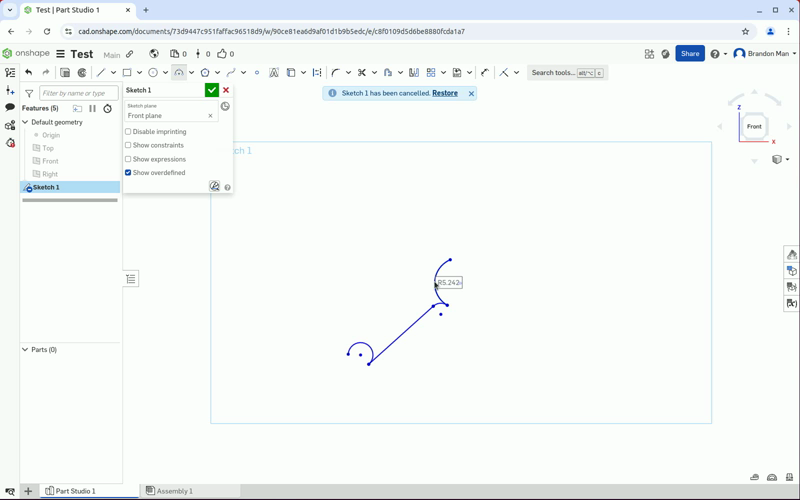
key(l)
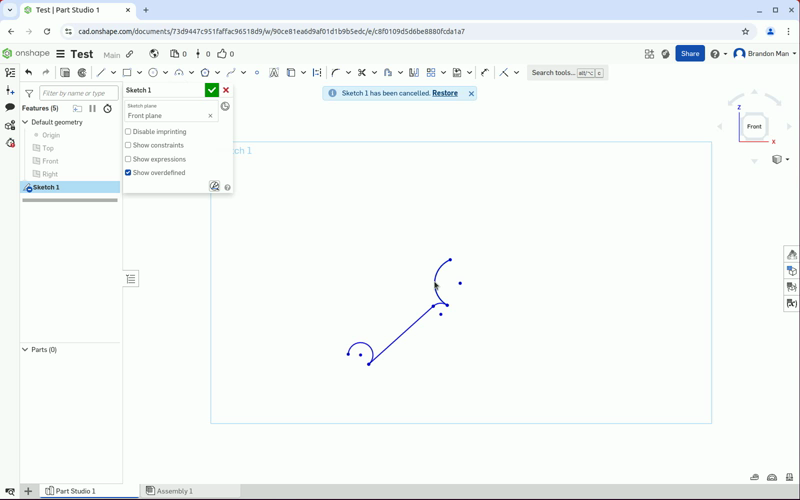
mouse_move(450, 259)
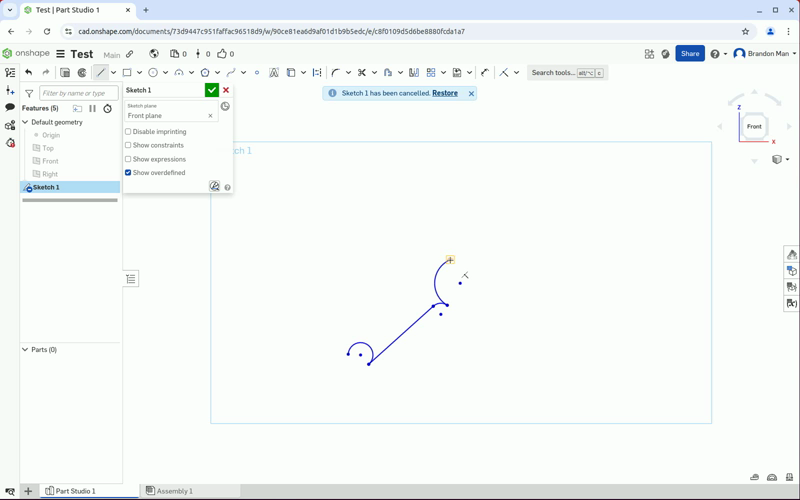
click(450, 259)
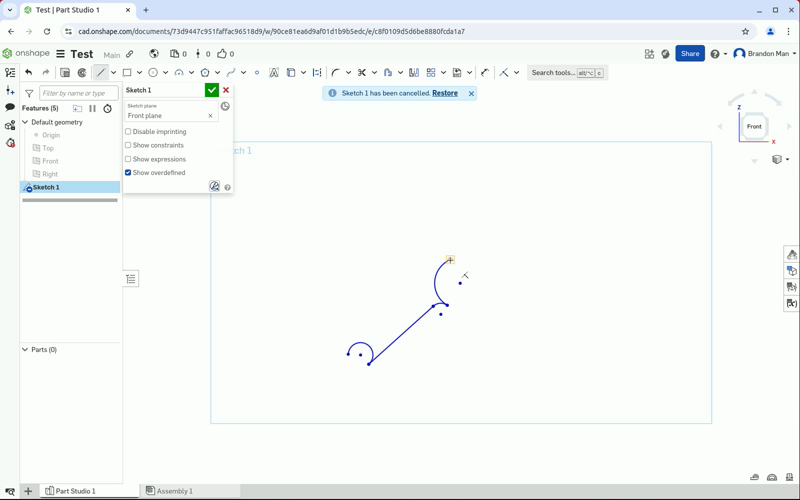
key_down(shift)
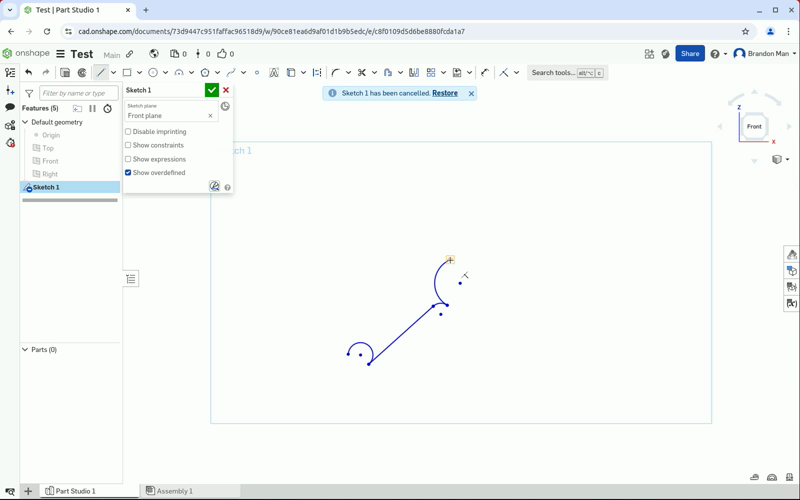
mouse_move(355, 301)
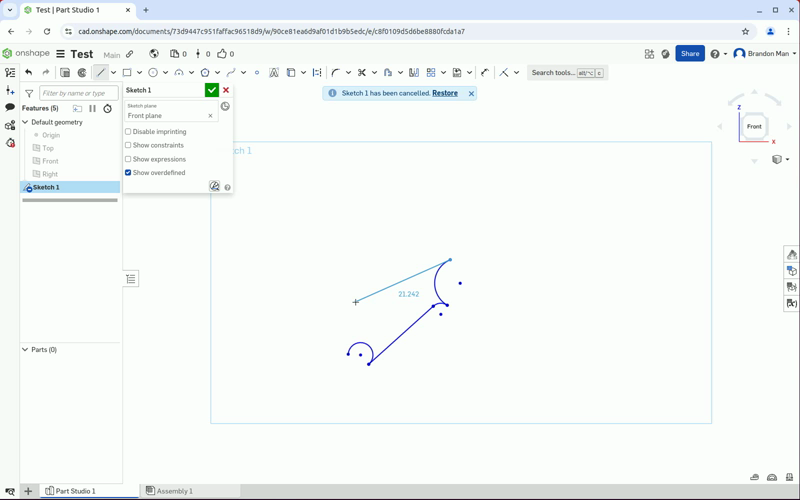
click(355, 301)
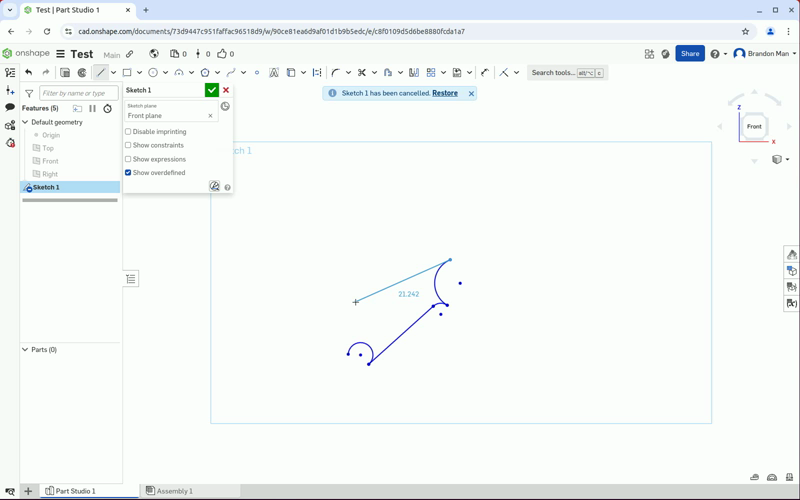
key_up(shift)
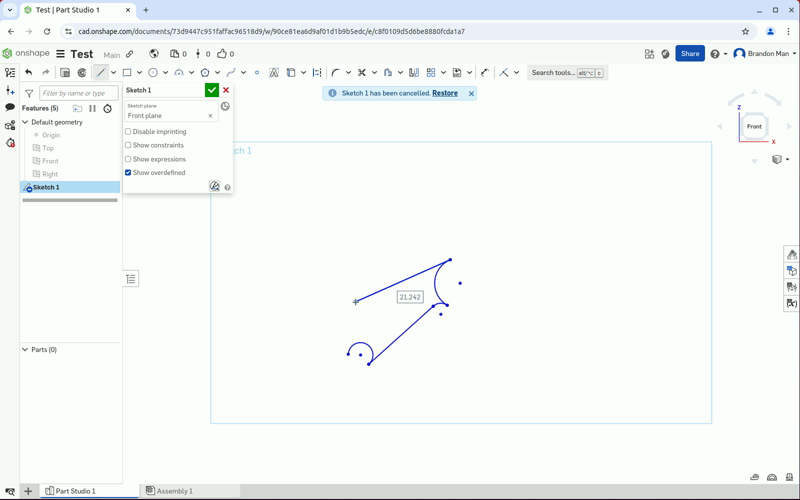
key(esc)
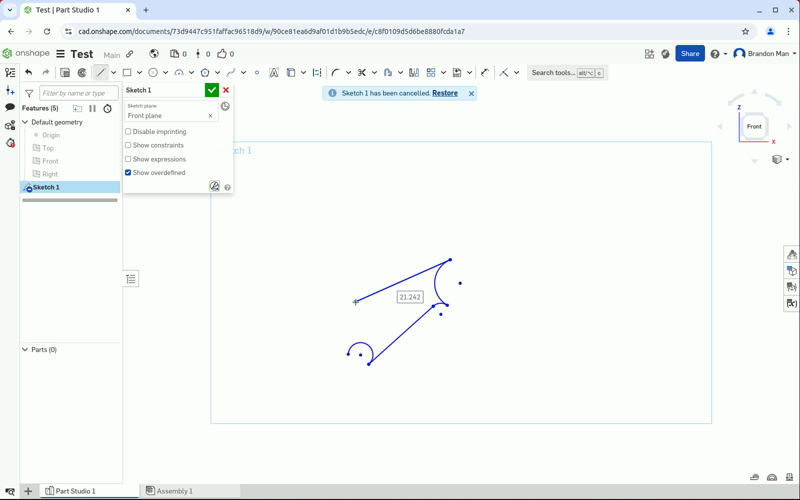
key(a)
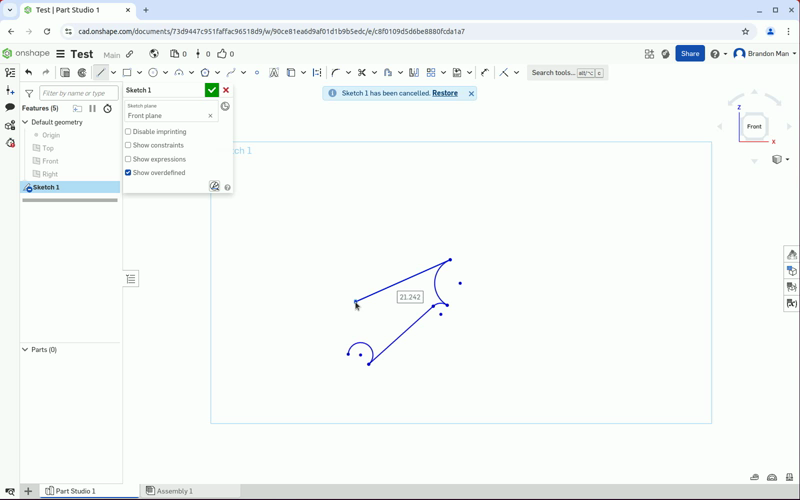
mouse_move(355, 301)
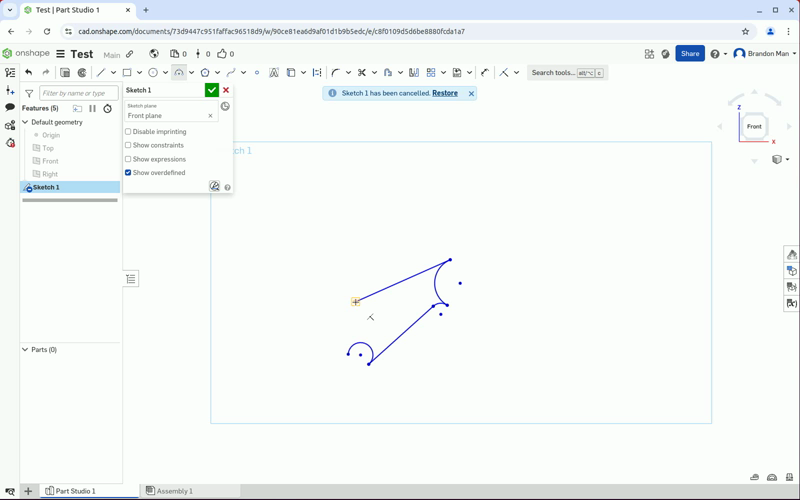
click(355, 301)
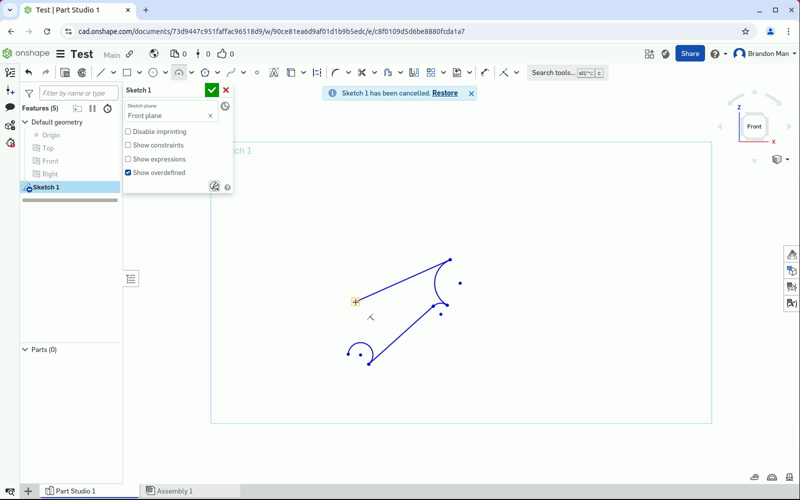
key_down(shift)
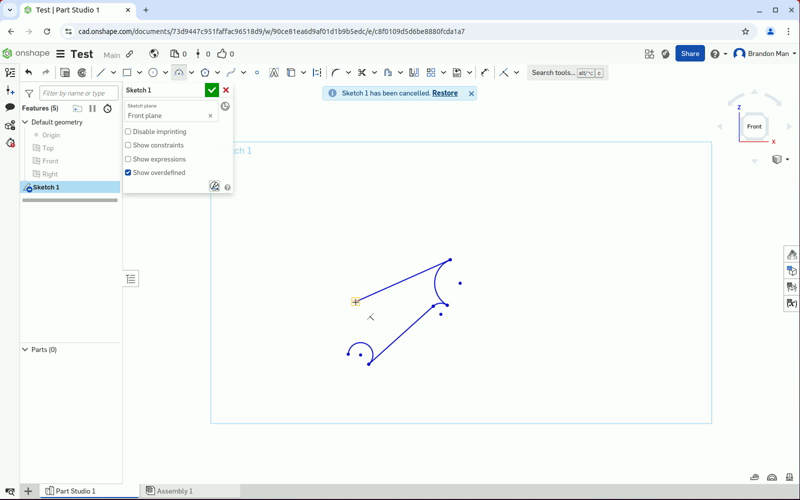
mouse_move(348, 313)
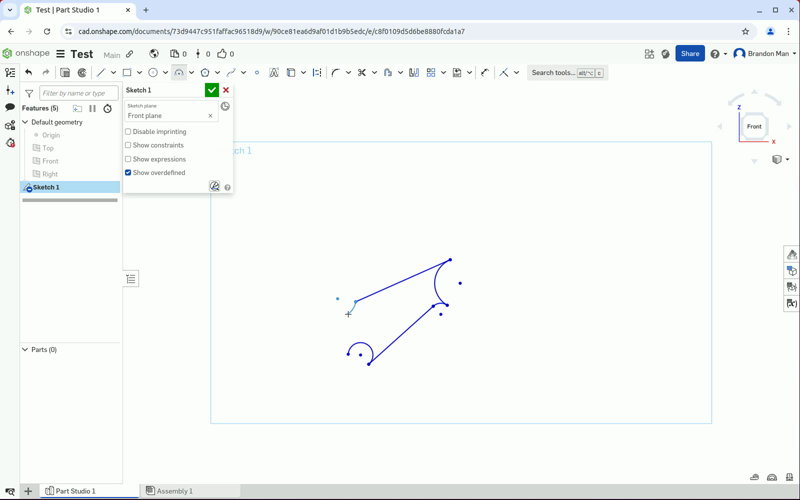
click(348, 313)
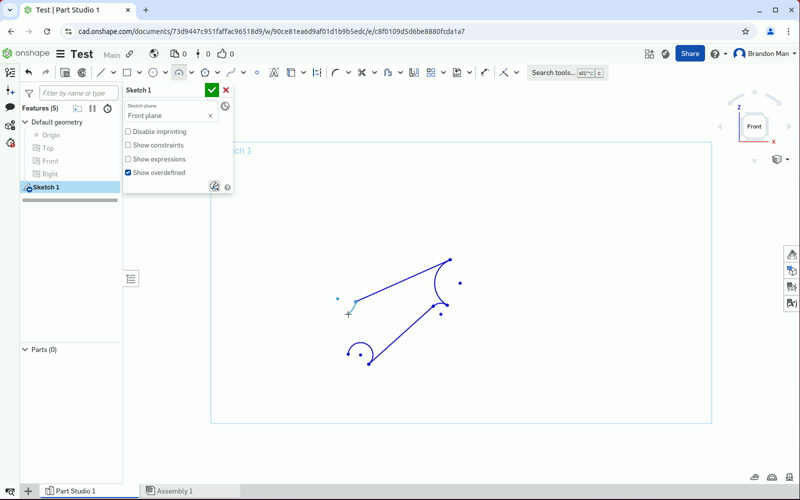
mouse_move(371, 320)
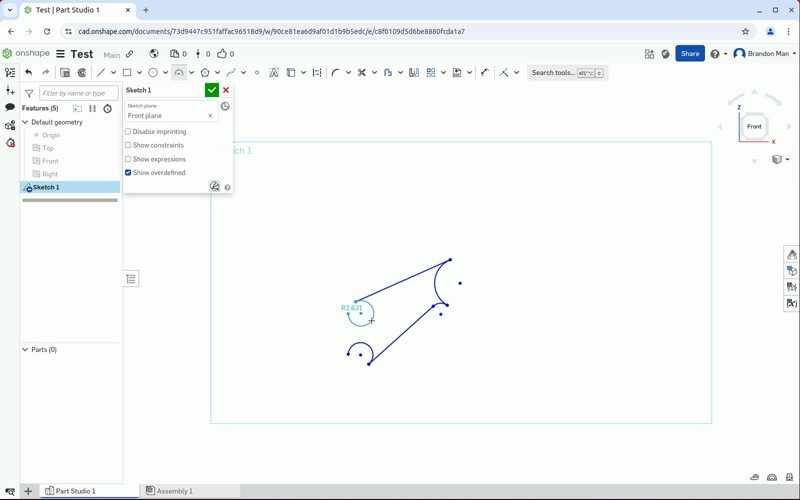
click(371, 320)
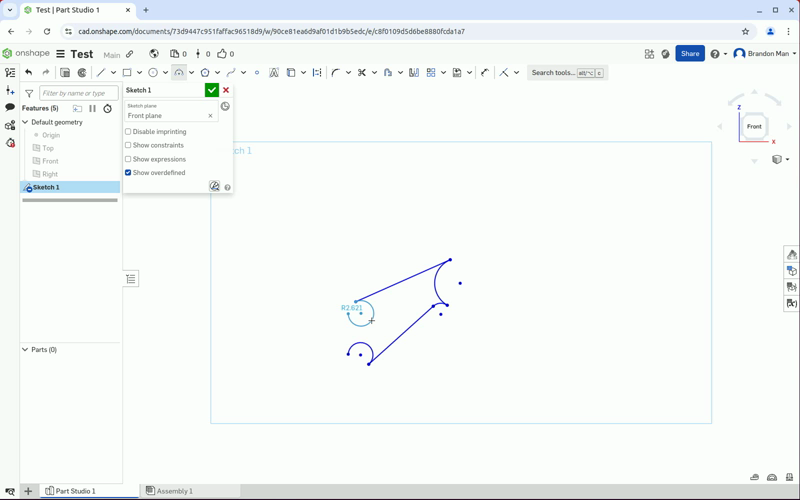
key_up(shift)
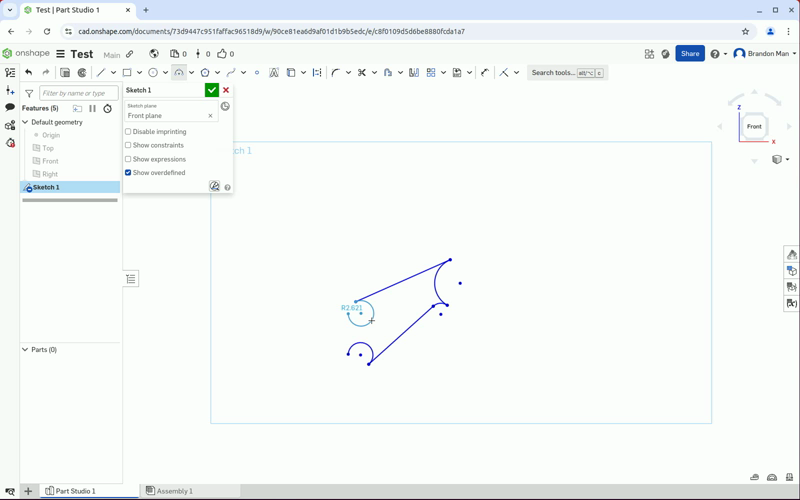
key(esc)
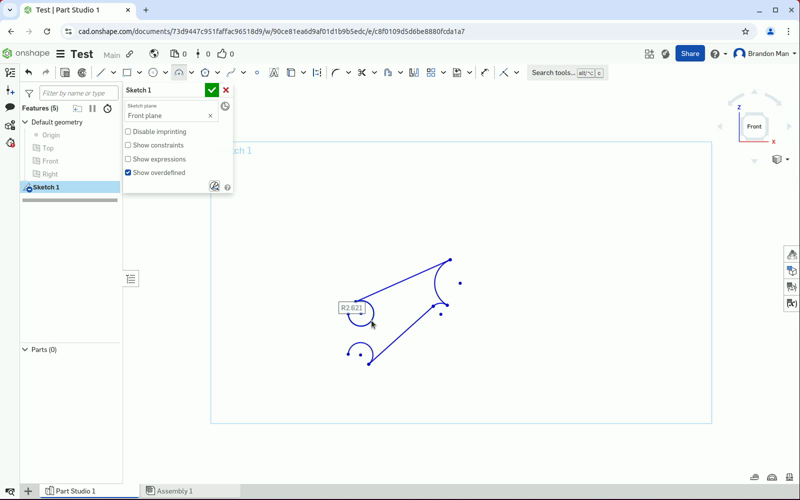
key(l)
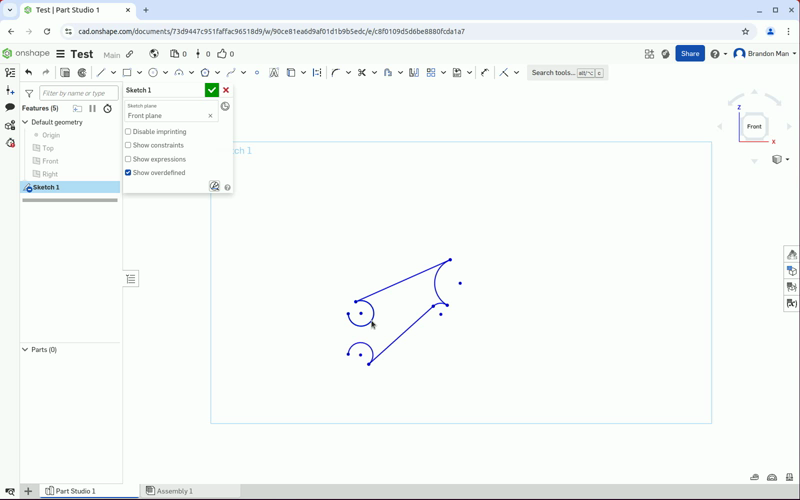
mouse_move(348, 313)
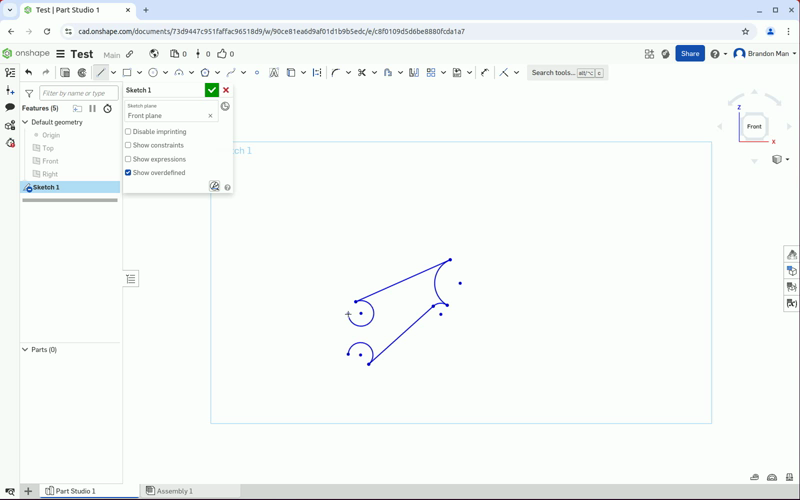
click(348, 313)
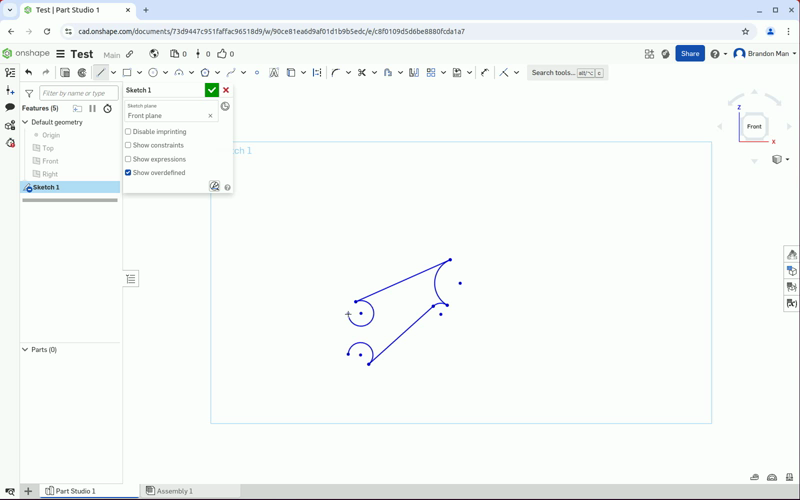
mouse_move(378, 313)
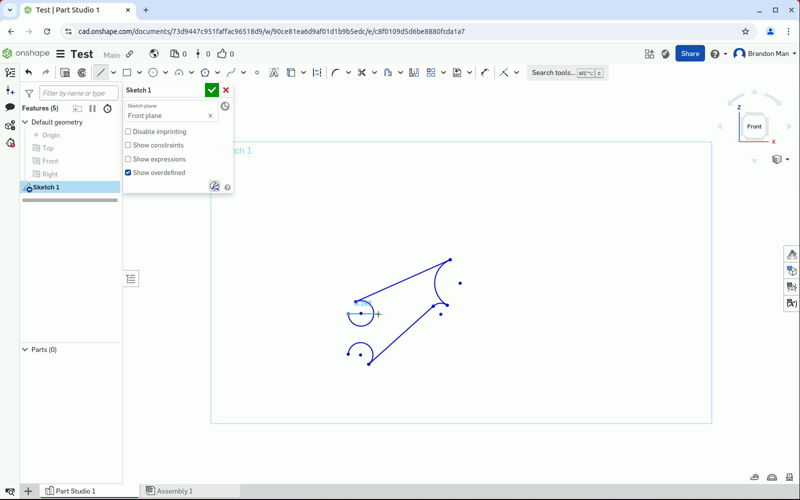
key_down(shift)
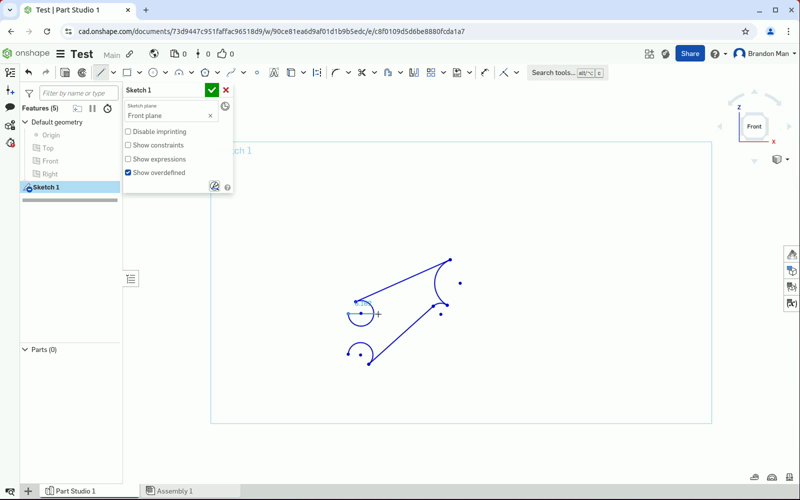
mouse_move(348, 354)
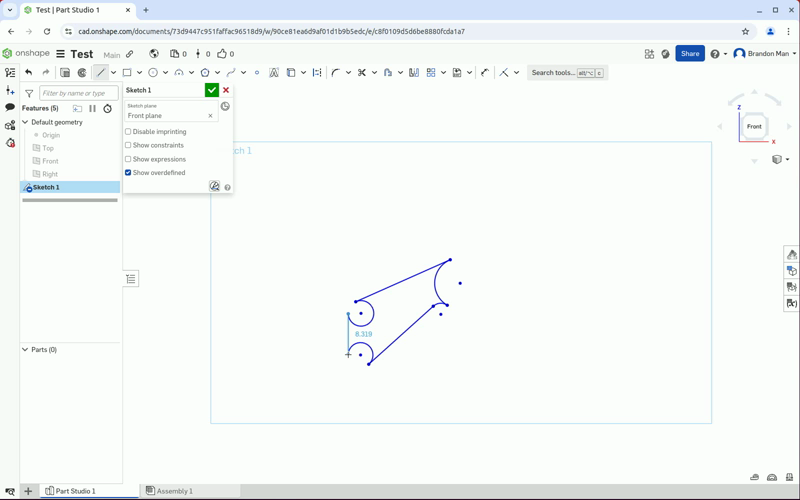
key_up(shift)
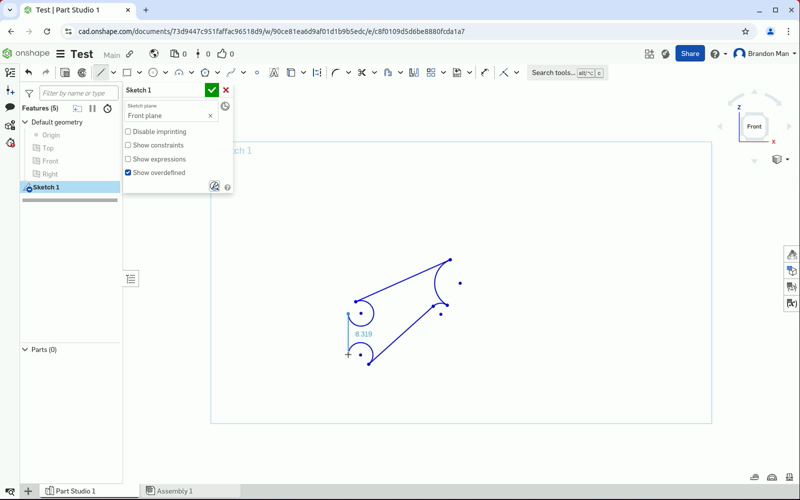
click(348, 354)
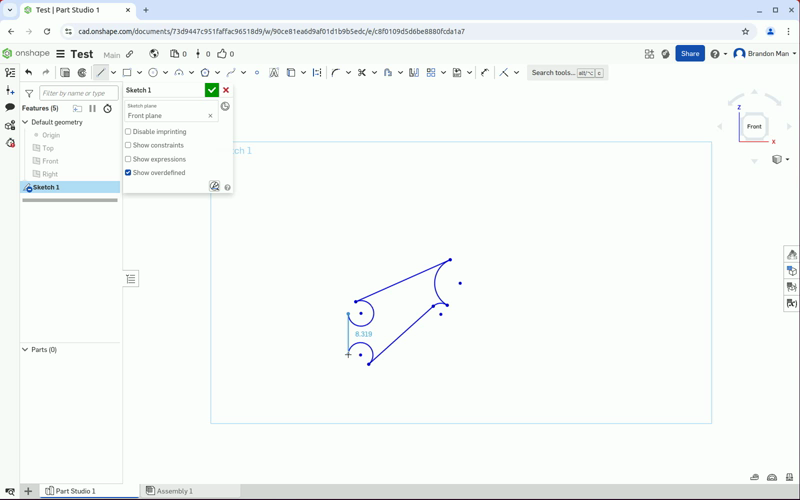
key(esc)
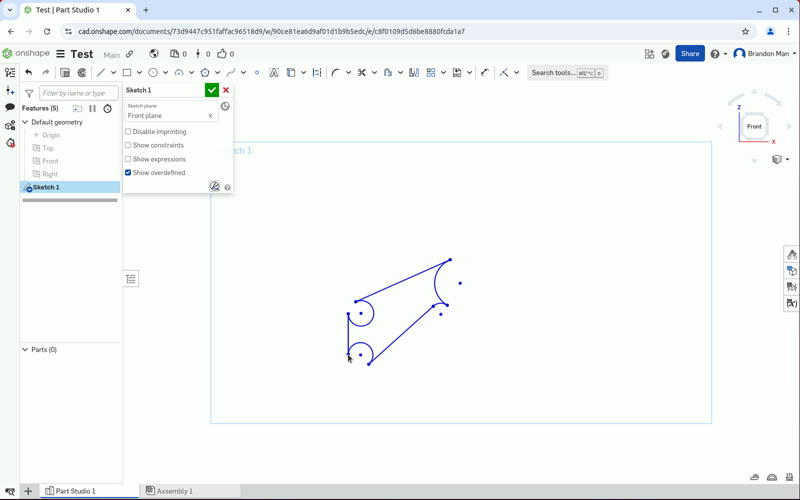
mouse_move(384, 319)
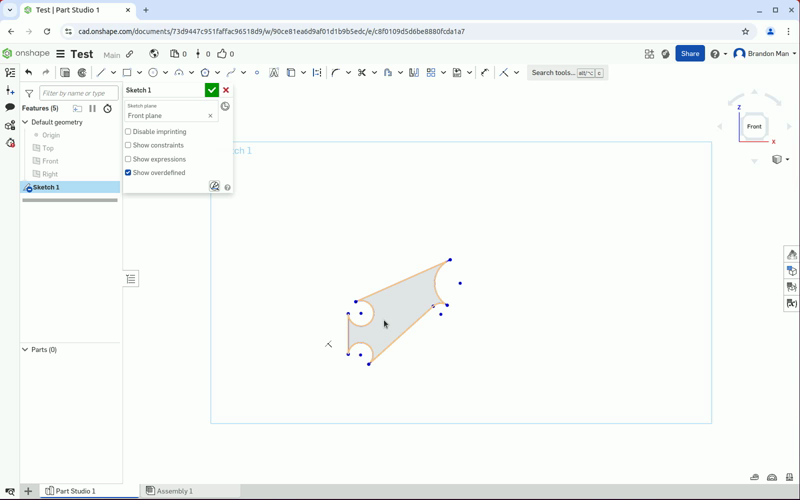
click(384, 319)
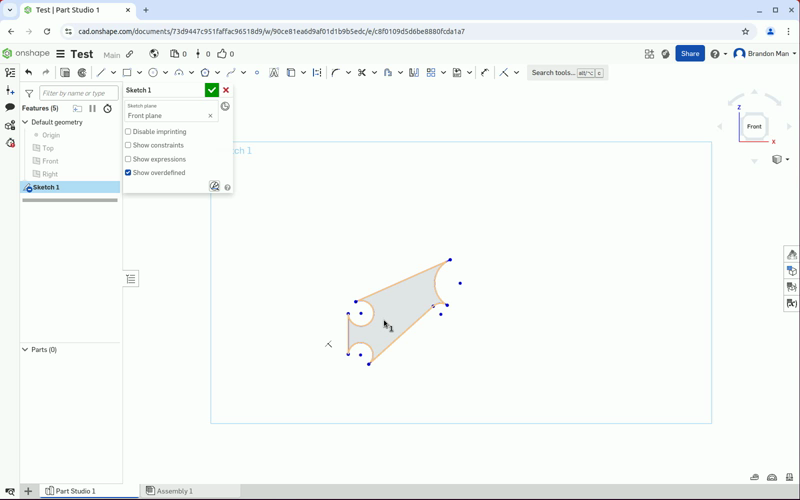
mouse_move(73, 352)
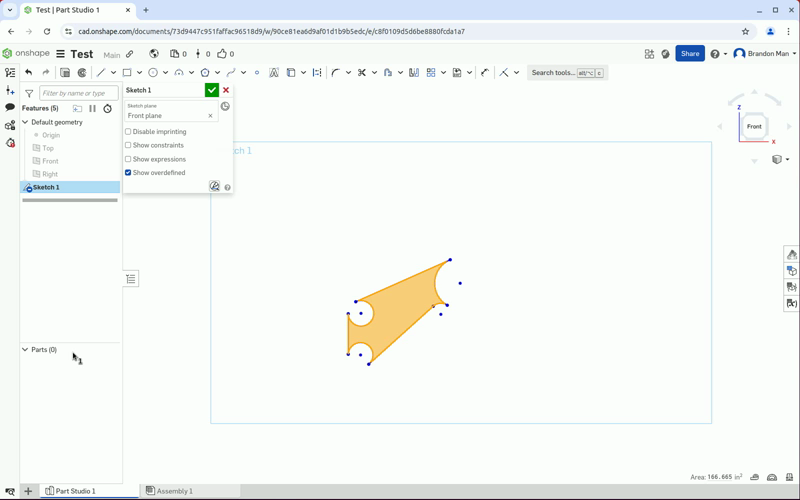
key(shift+y)
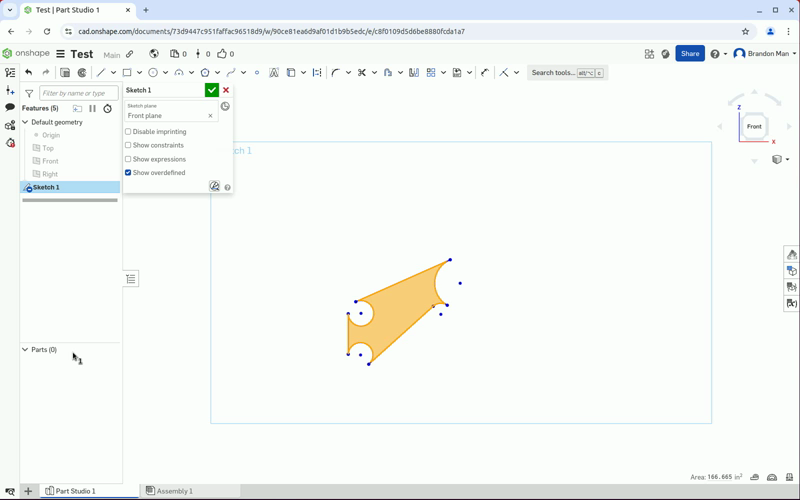
key(shift+e)
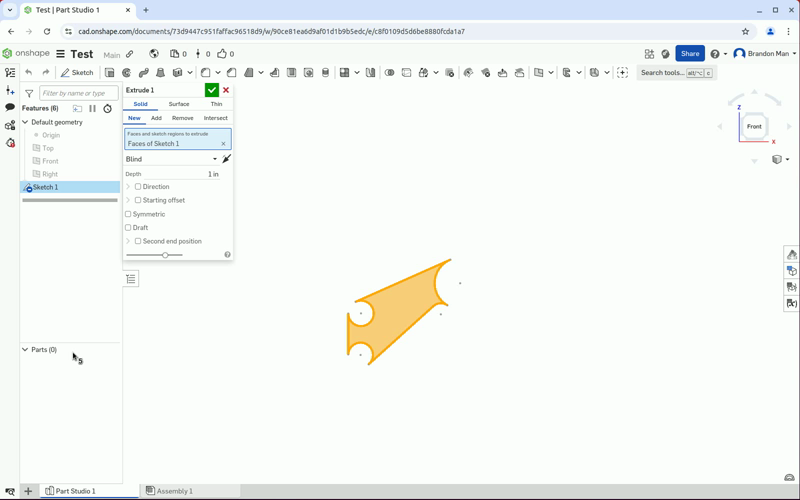
mouse_move(143, 106)
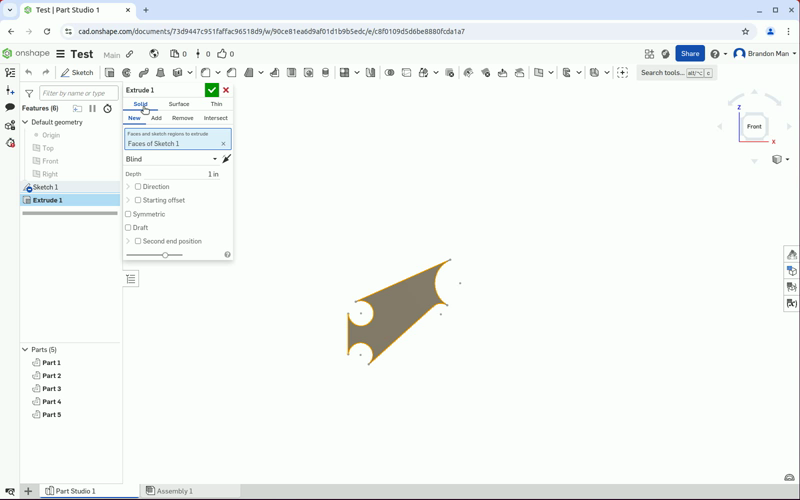
click(143, 106)
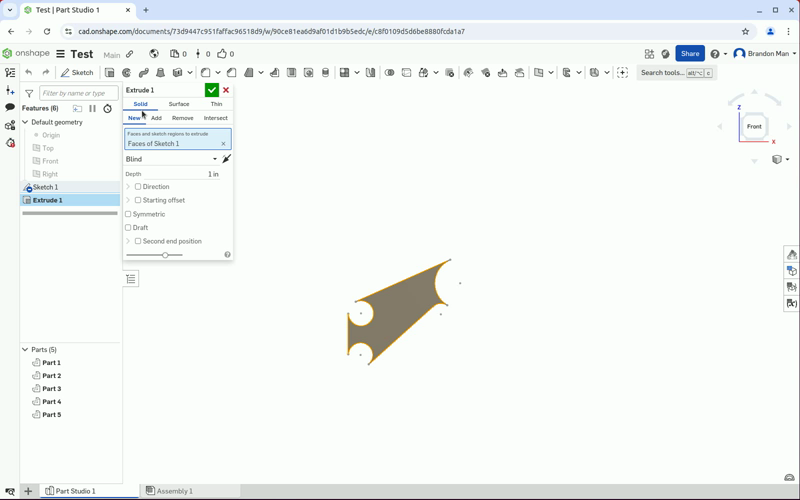
mouse_move(137, 120)
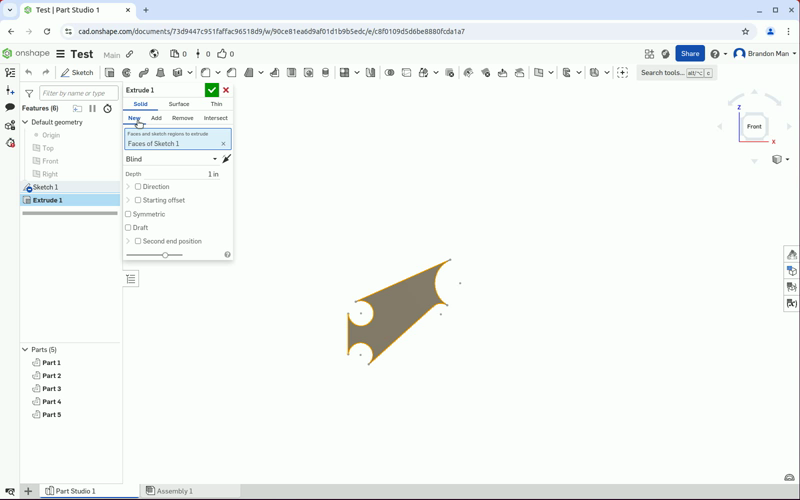
click(137, 120)
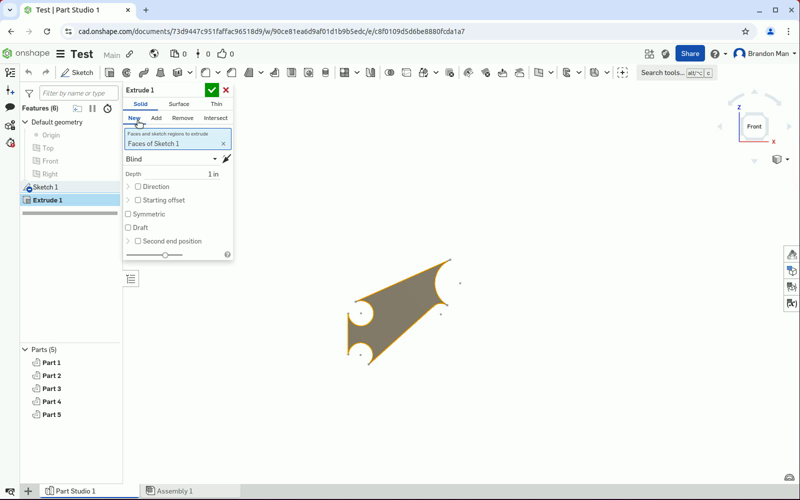
key(tab, 4)
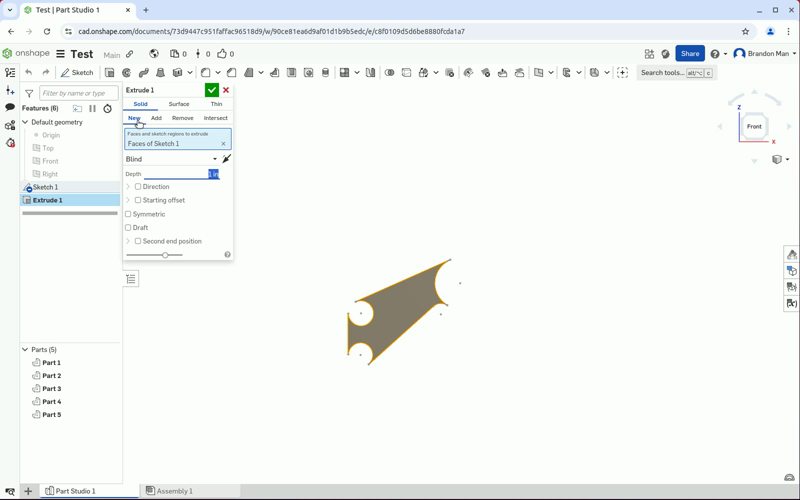
text(-2.408)
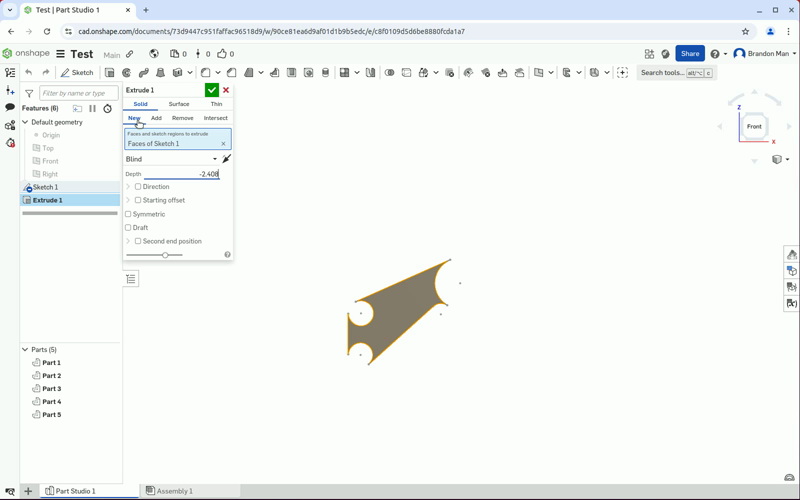
key(tab, 3)
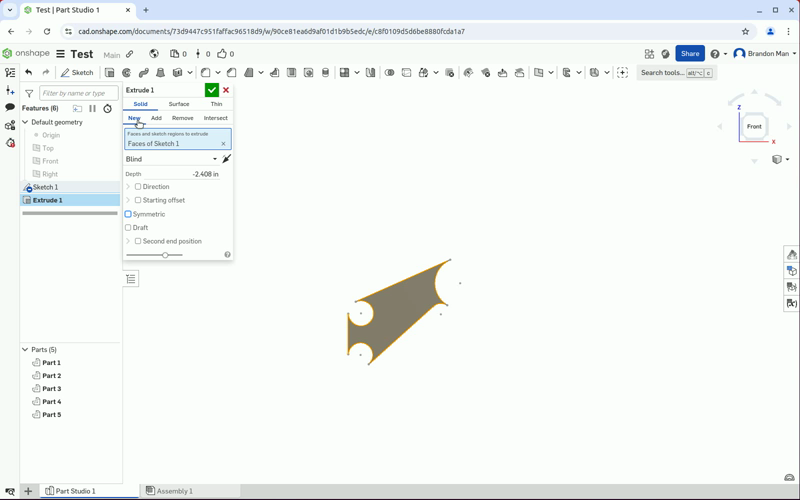
key(space)
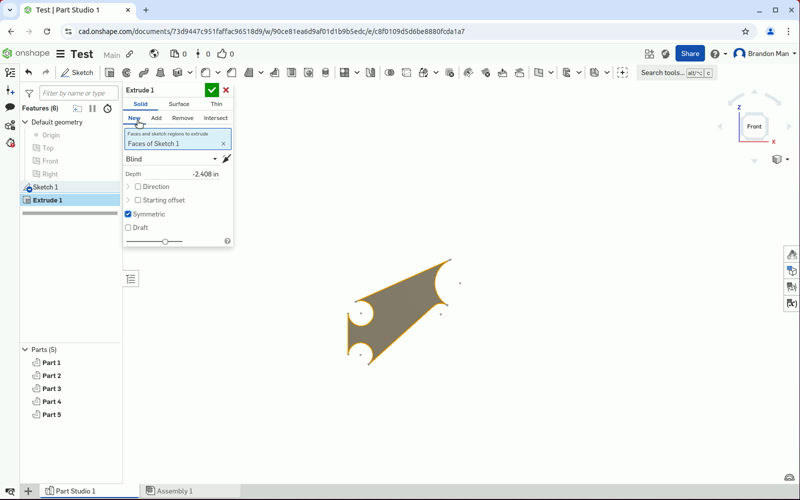
key(enter)
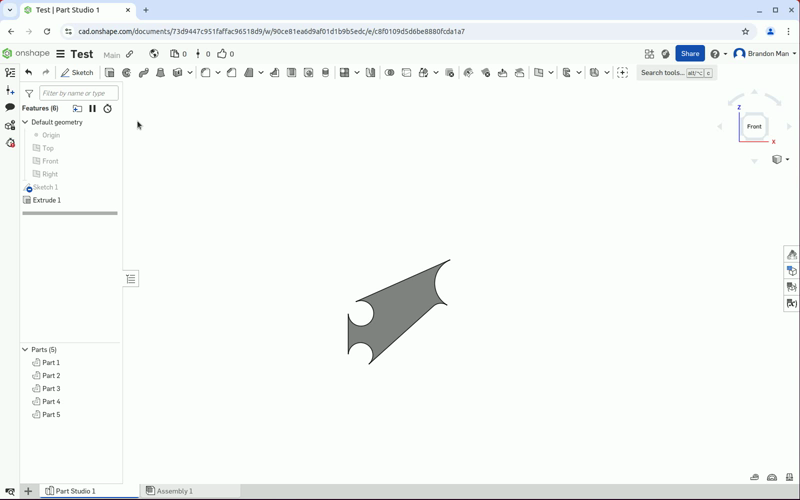
key(shift+h)
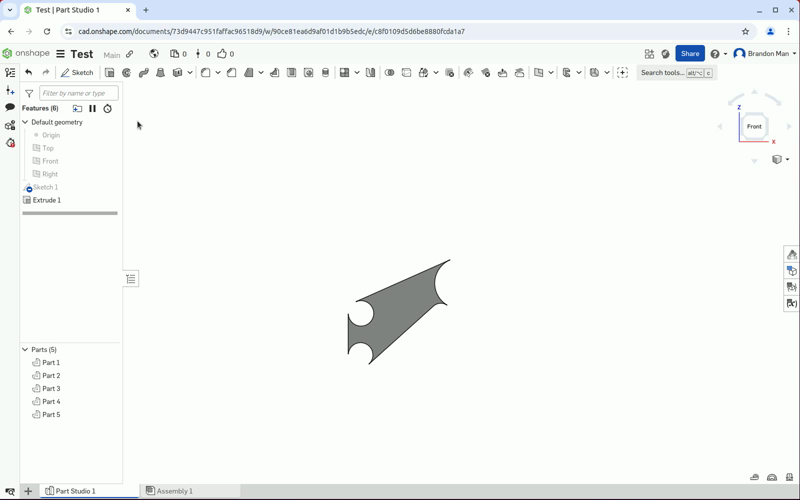
key(shift+h)
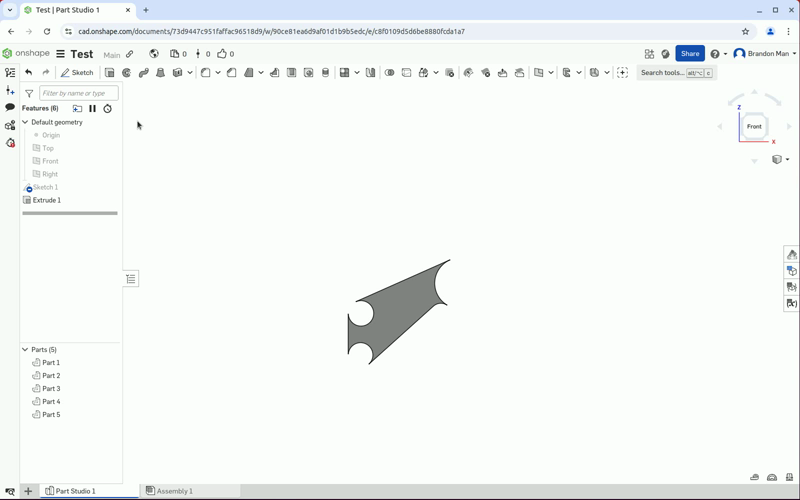
mouse_move(73, 189)
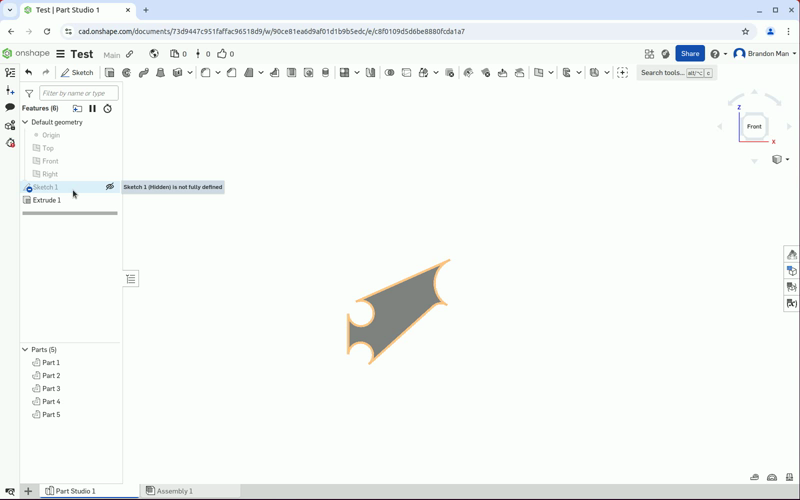
click(73, 189)
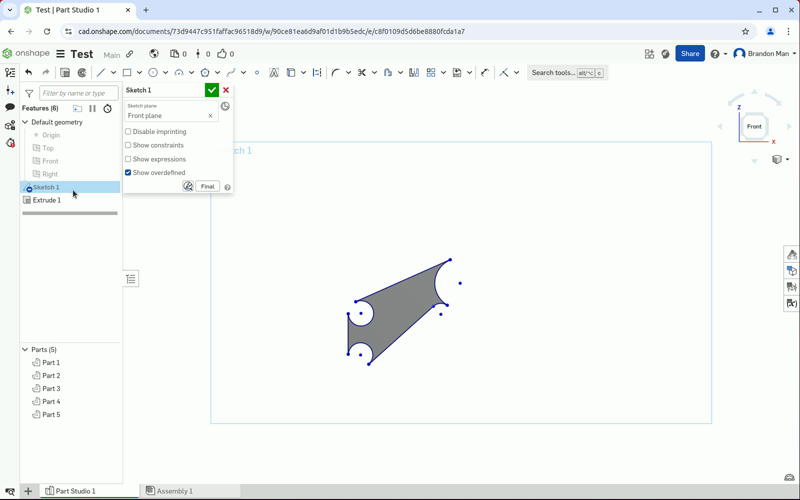
mouse_move(229, 92)
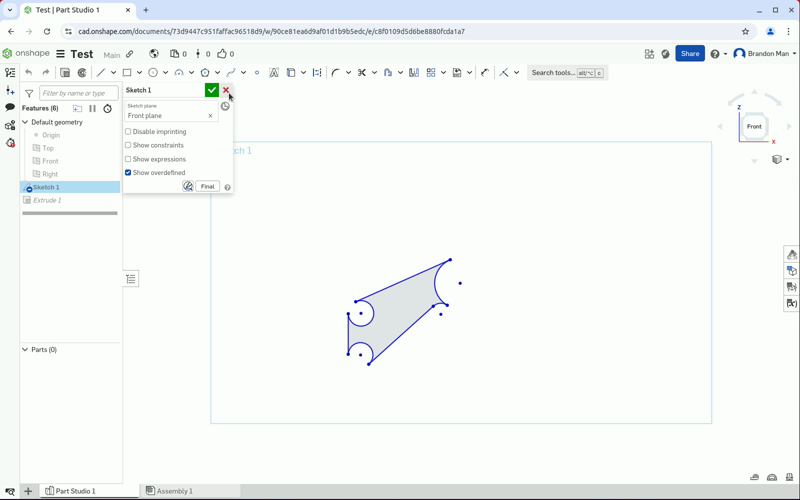
click(229, 92)
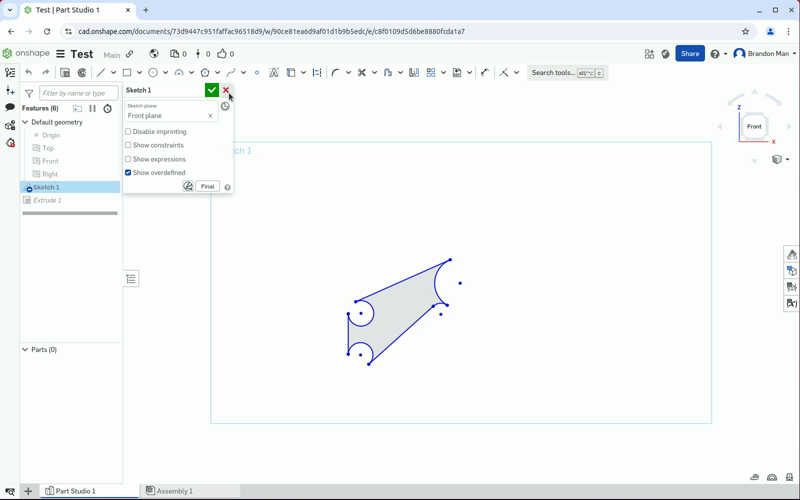
key(shift+s)
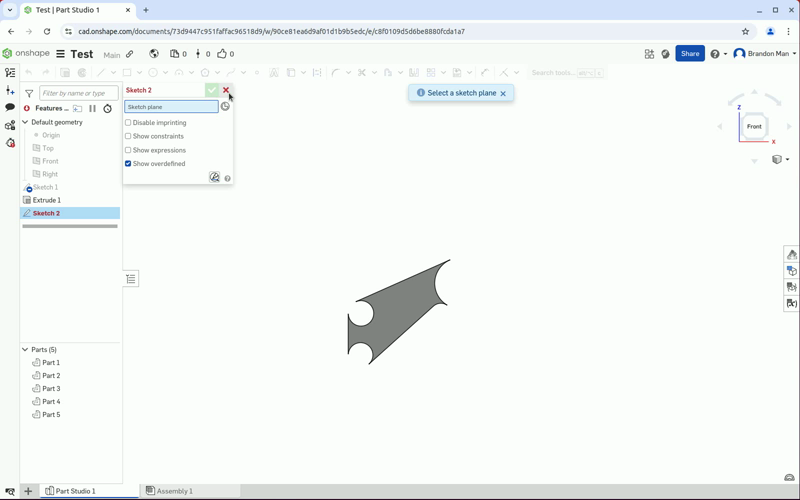
mouse_move(73, 163)
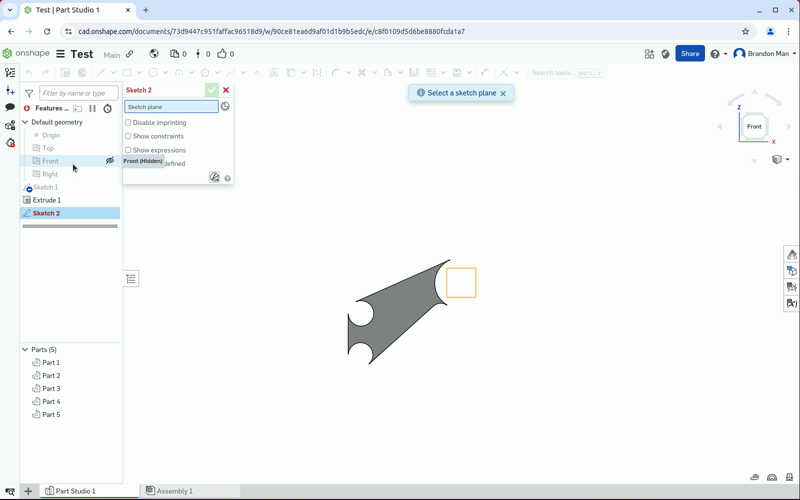
click(73, 163)
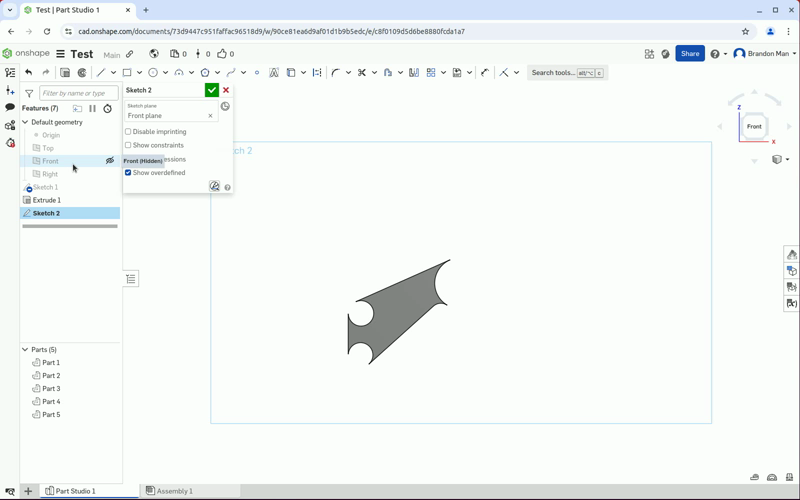
mouse_move(73, 352)
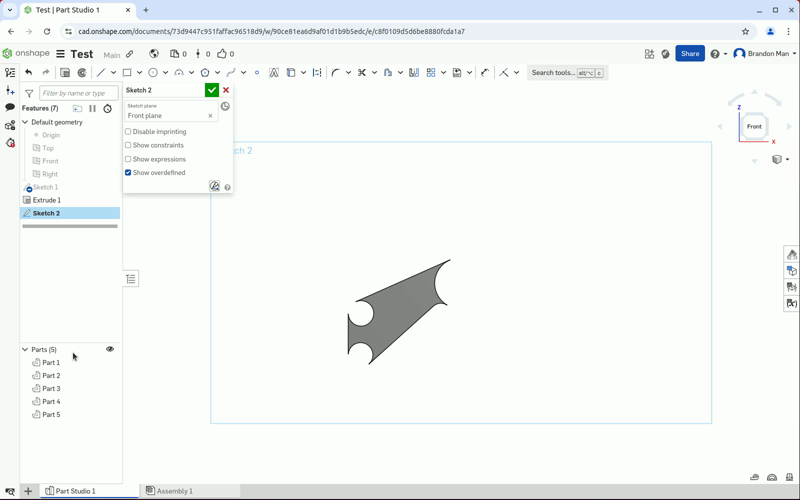
key(y)
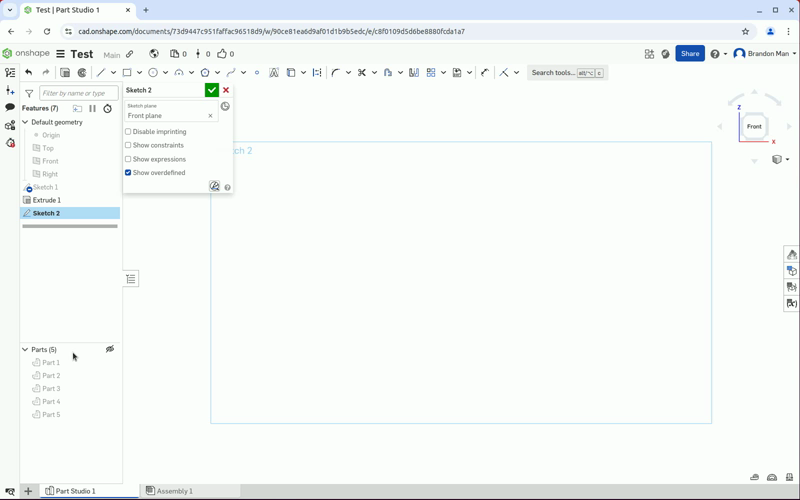
key(c)
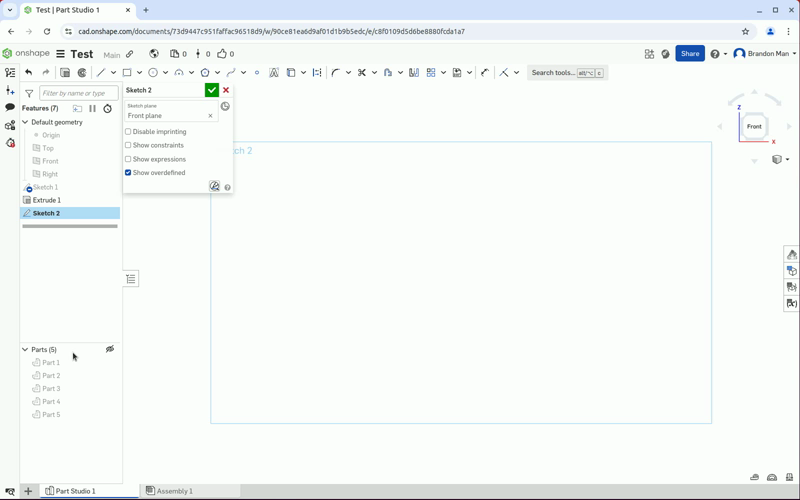
key_down(shift)
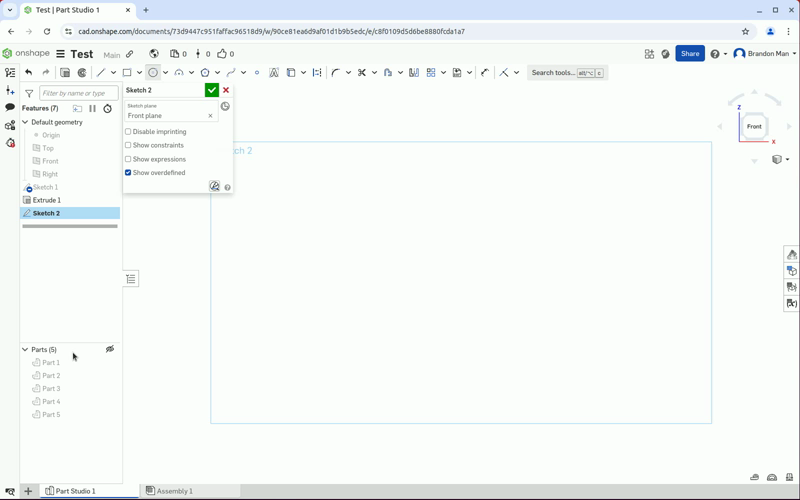
mouse_move(361, 313)
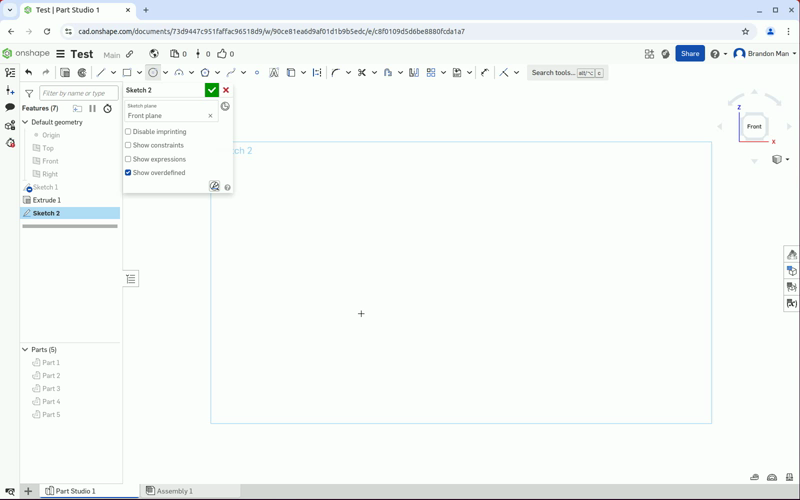
click(361, 313)
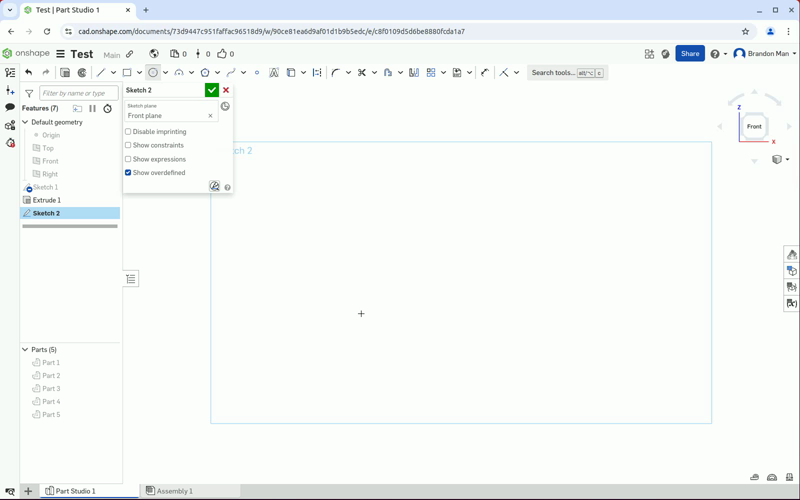
key_up(shift)
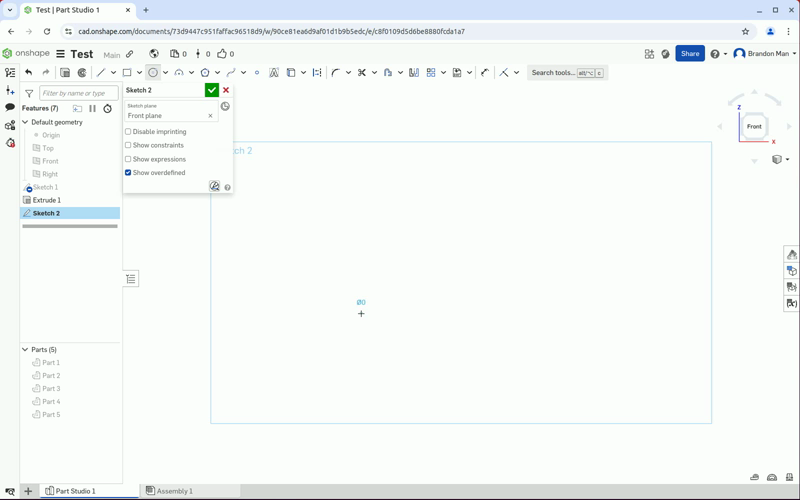
mouse_move(374, 313)
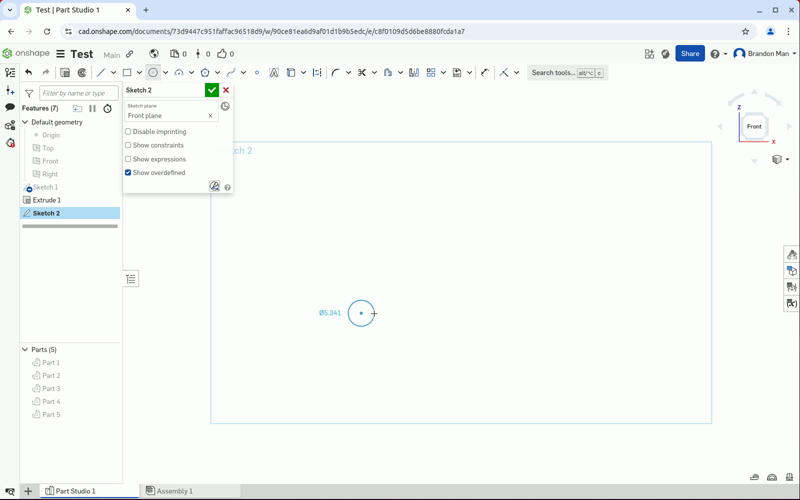
click(374, 313)
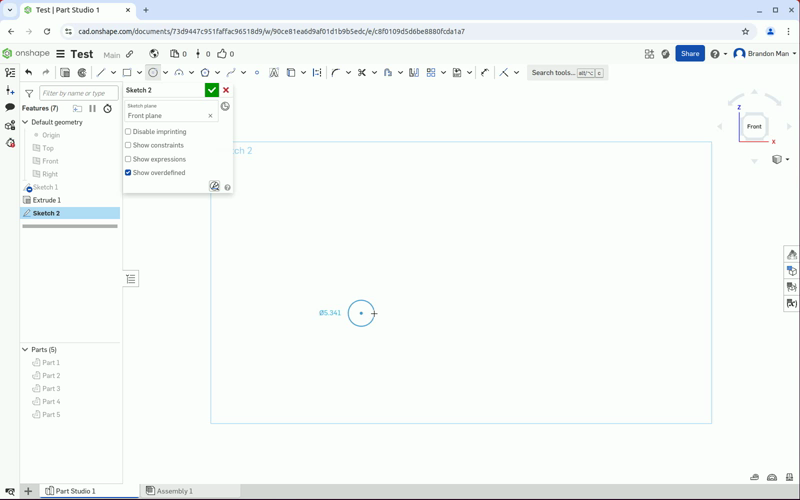
key(esc)
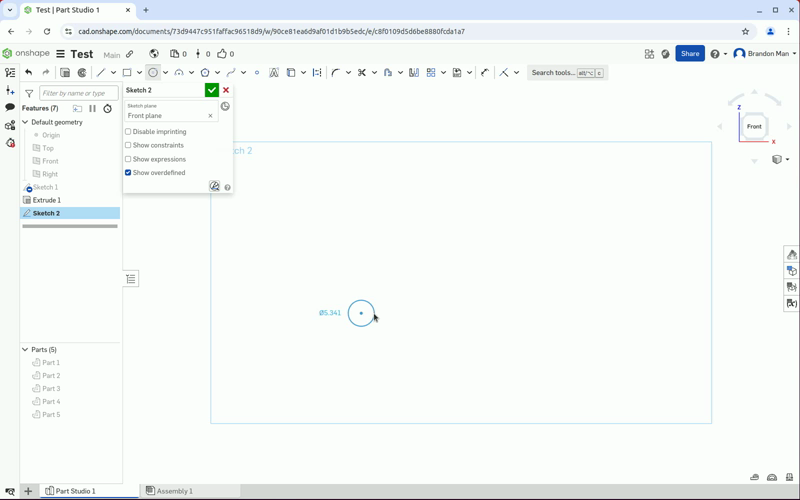
key(c)
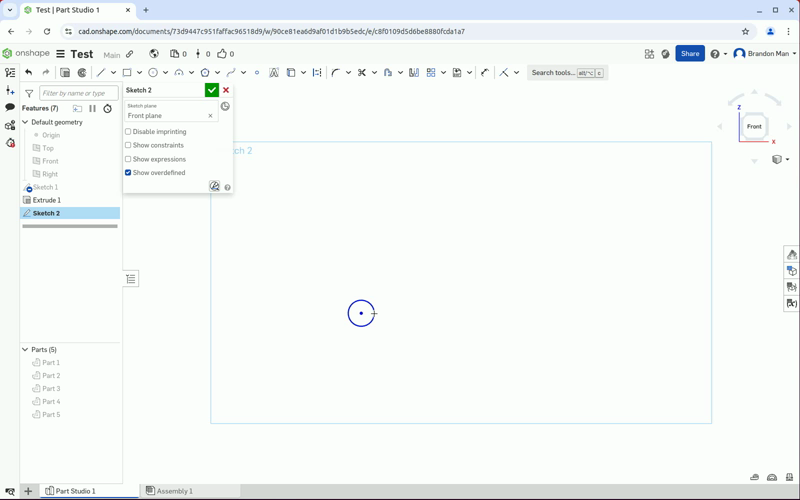
key_down(shift)
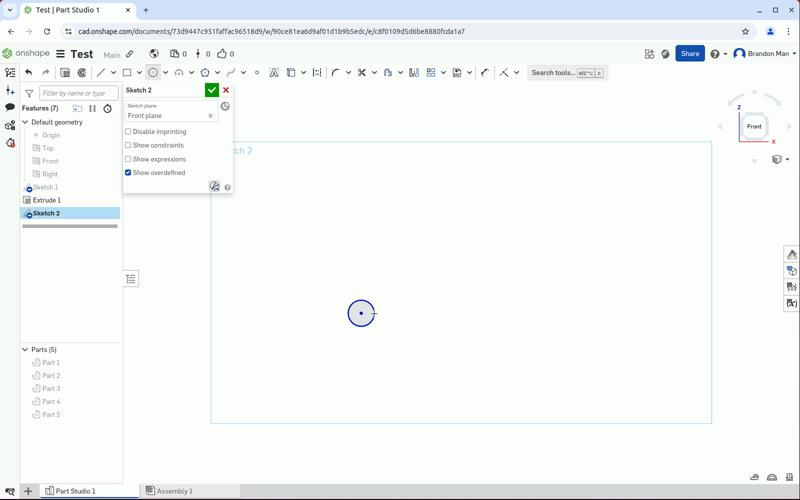
mouse_move(361, 313)
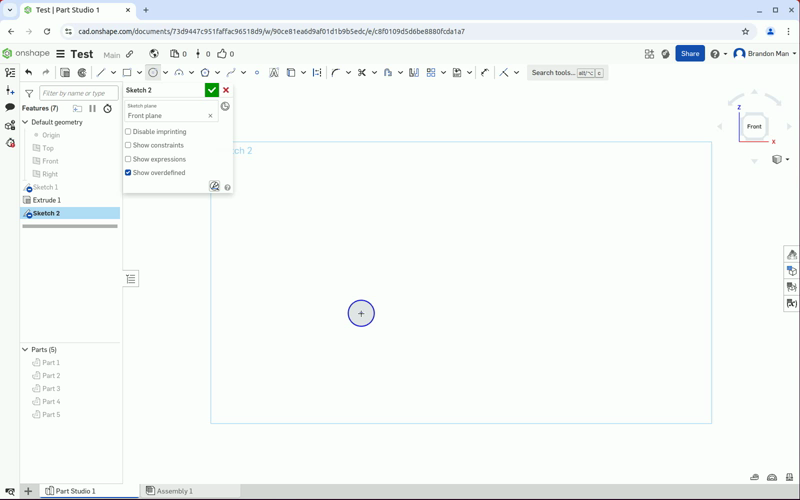
click(361, 313)
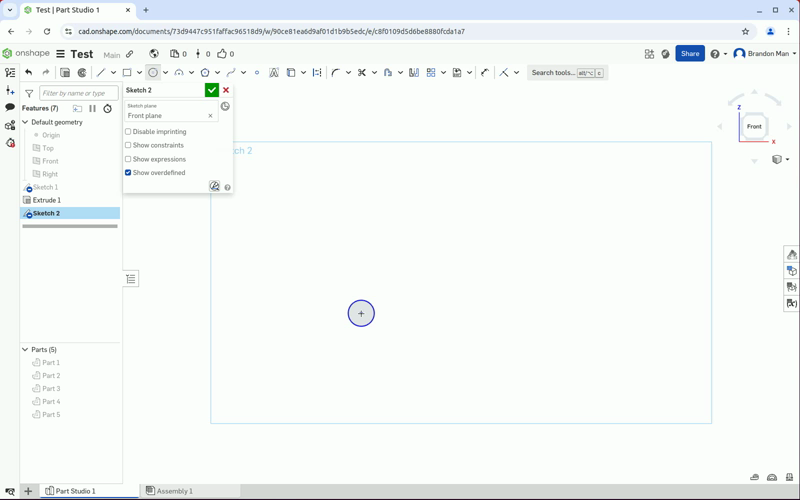
key_up(shift)
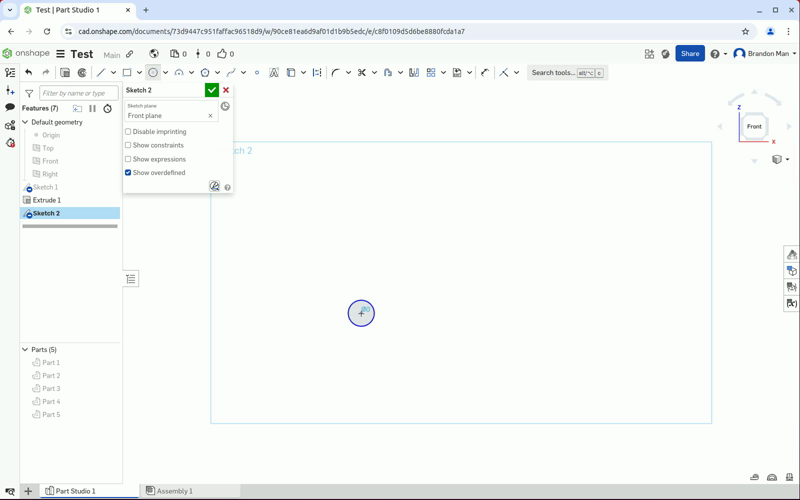
mouse_move(367, 313)
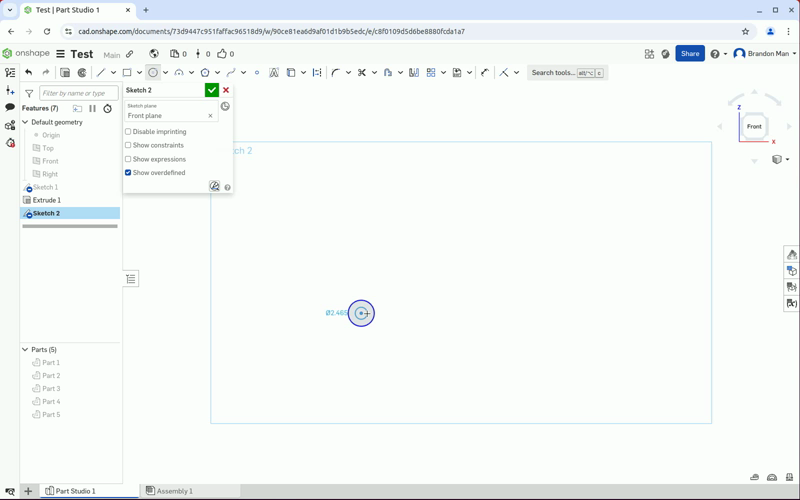
click(367, 313)
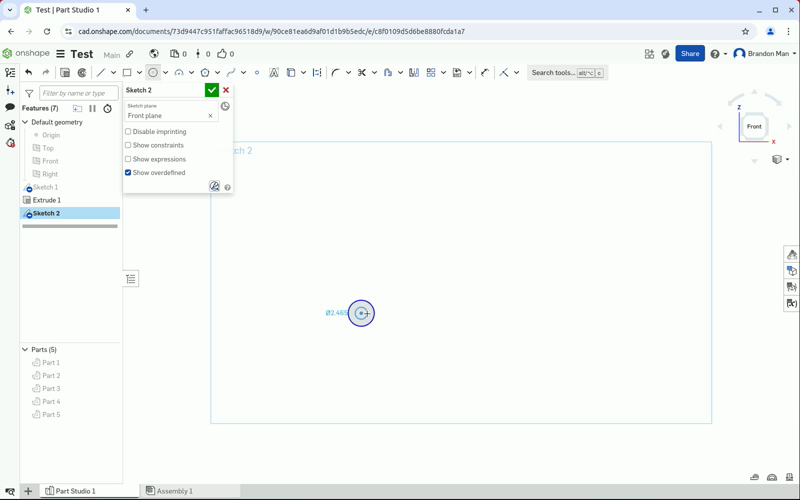
key(esc)
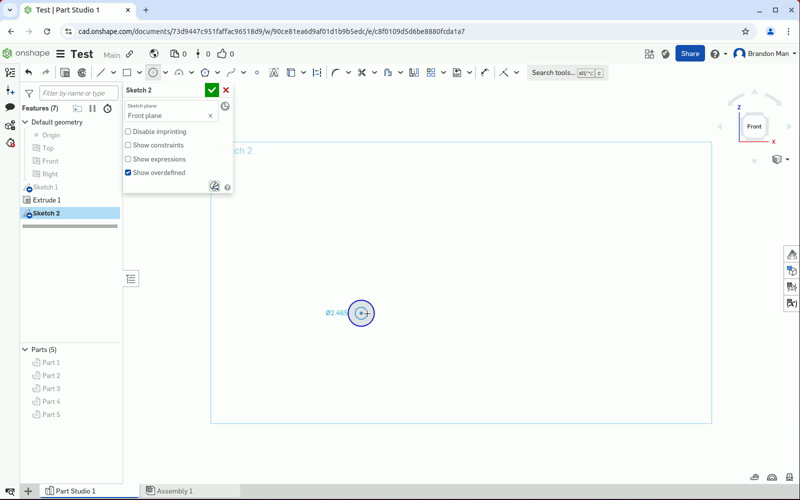
mouse_move(368, 303)
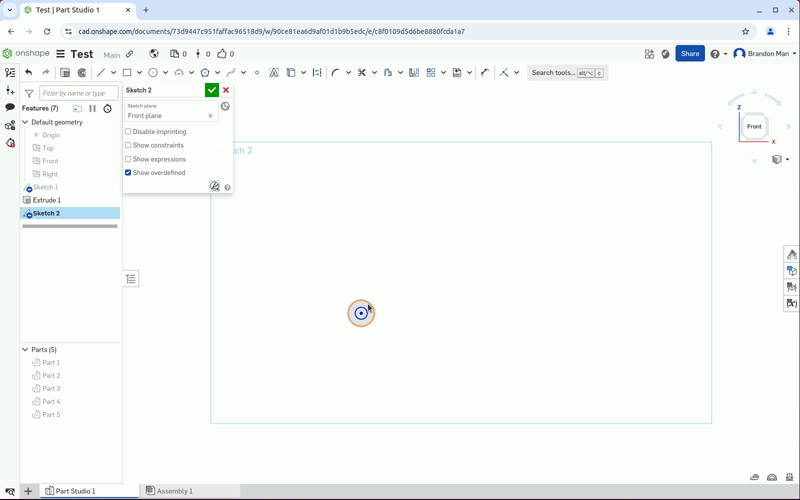
scroll(6)
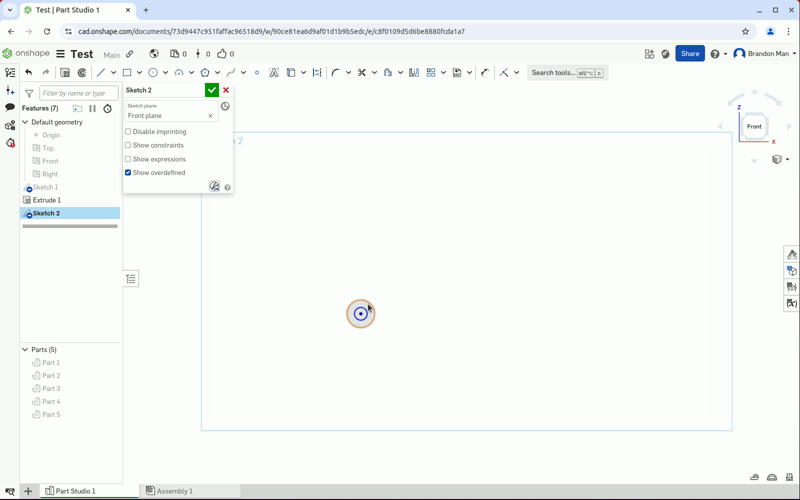
scroll(6)
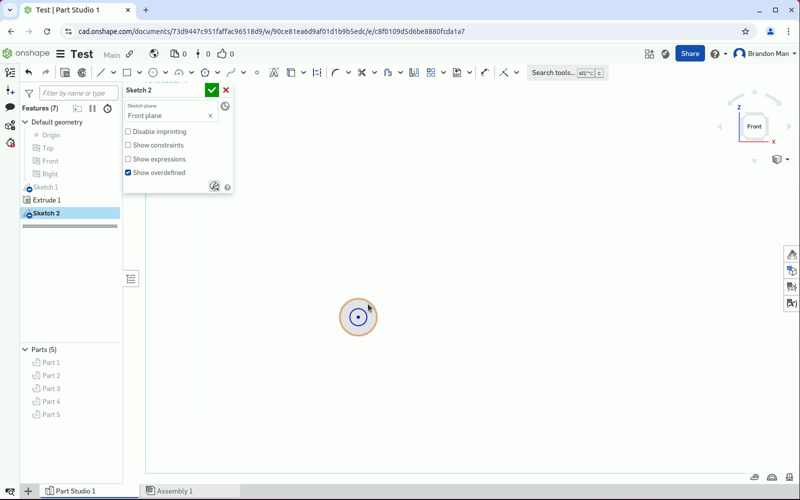
scroll(6)
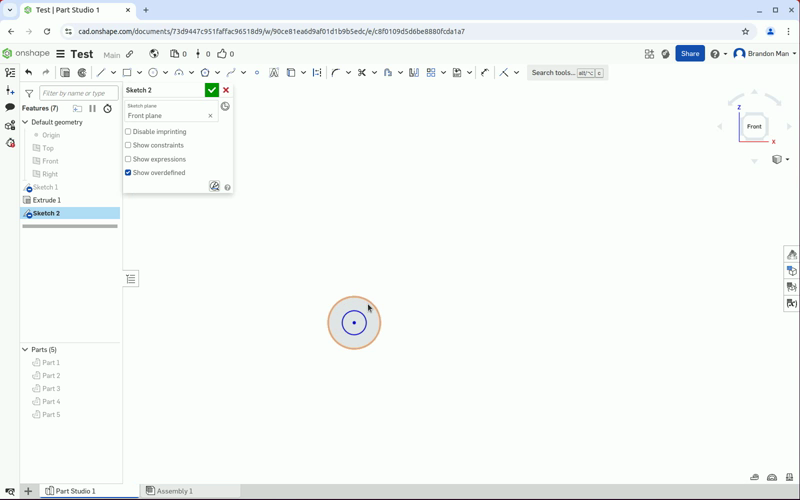
scroll(6)
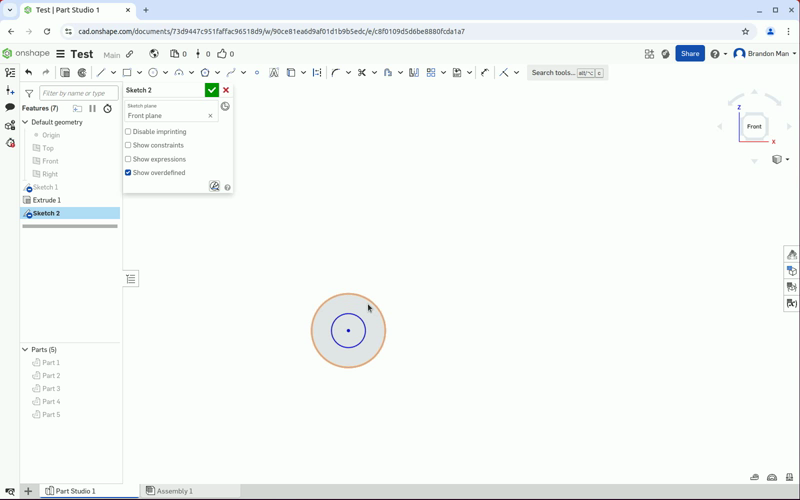
scroll(6)
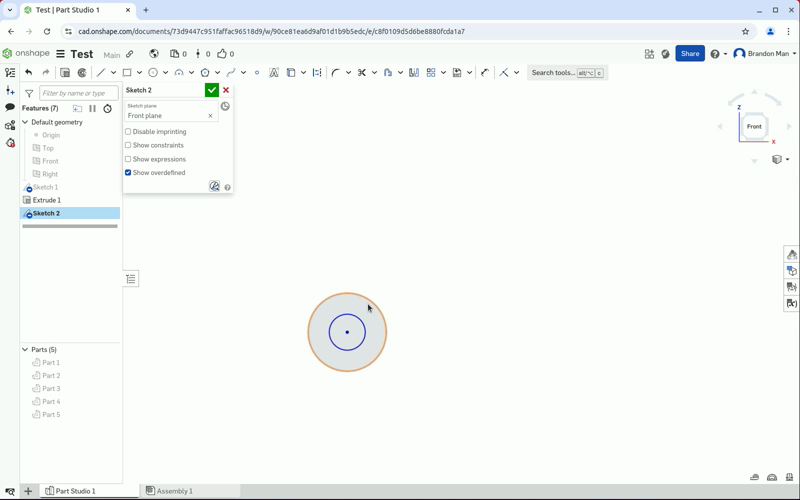
scroll(6)
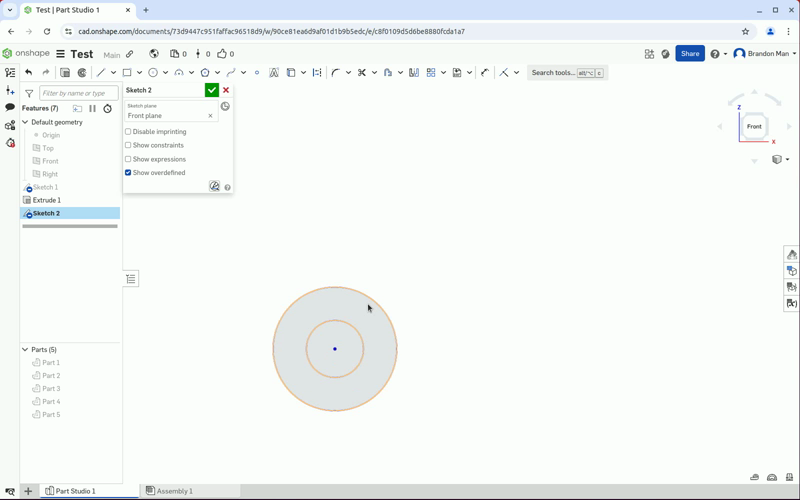
scroll(6)
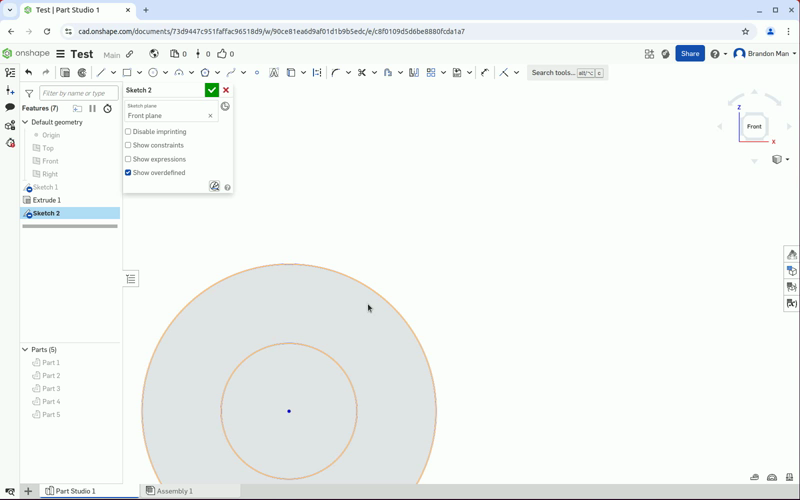
click(368, 303)
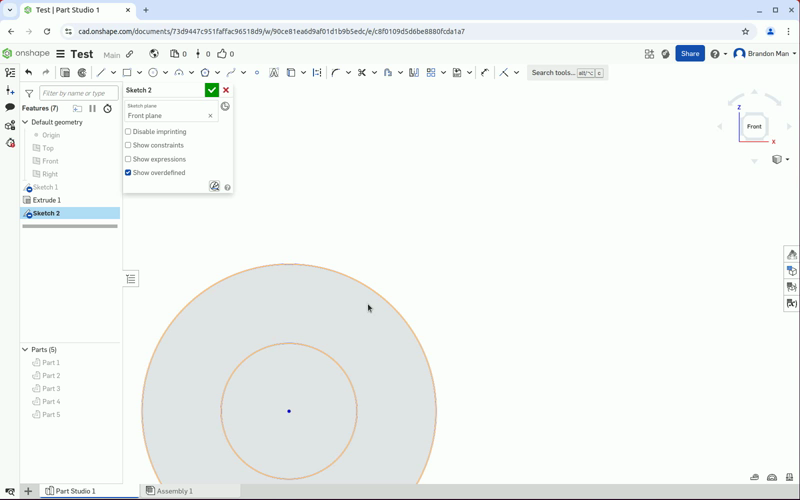
scroll(-6)
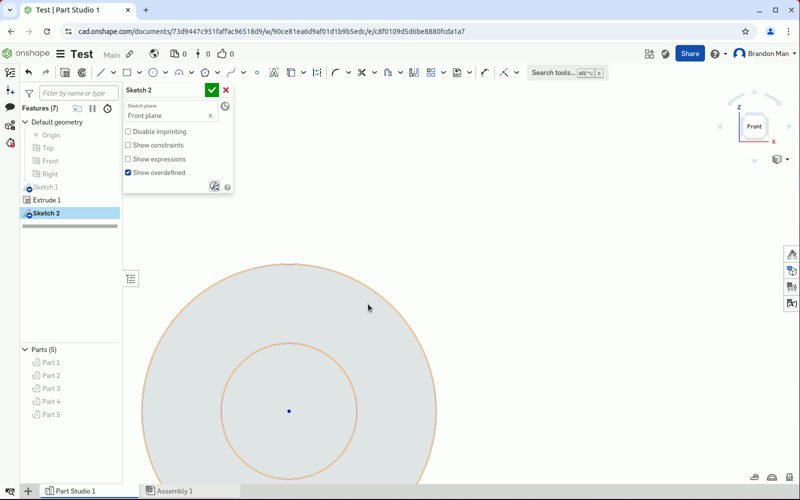
scroll(-6)
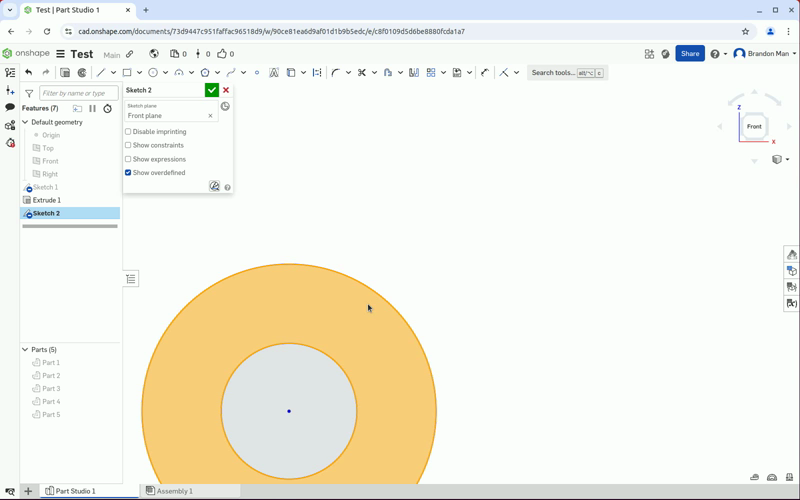
scroll(-6)
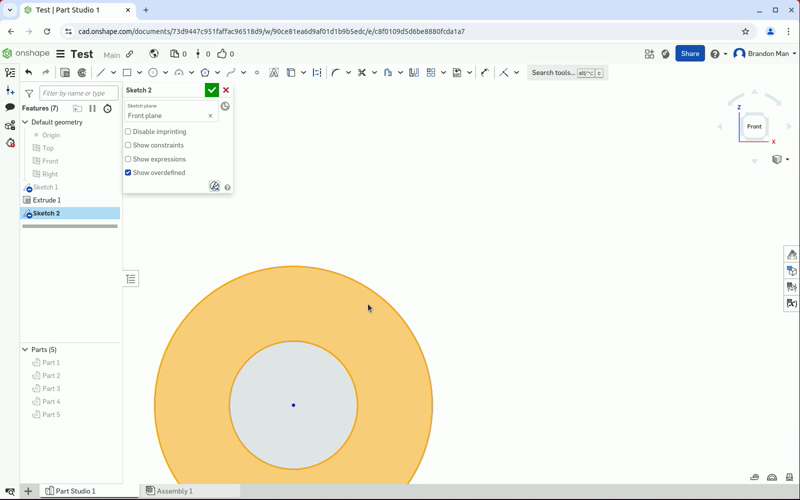
scroll(-6)
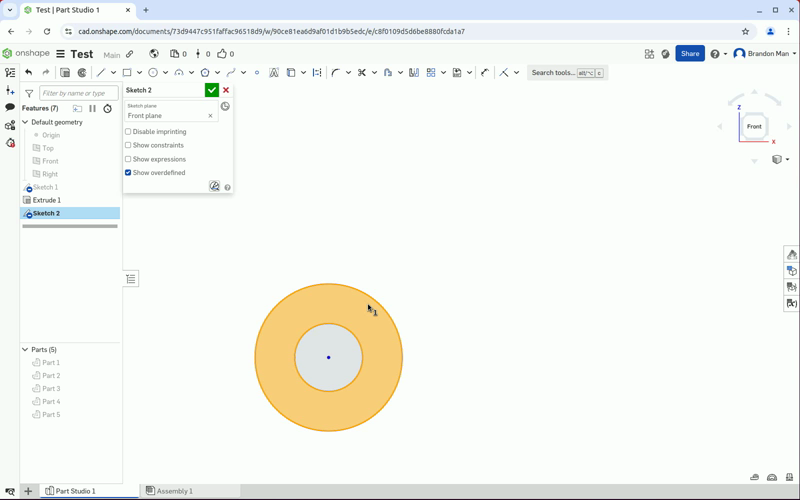
scroll(-6)
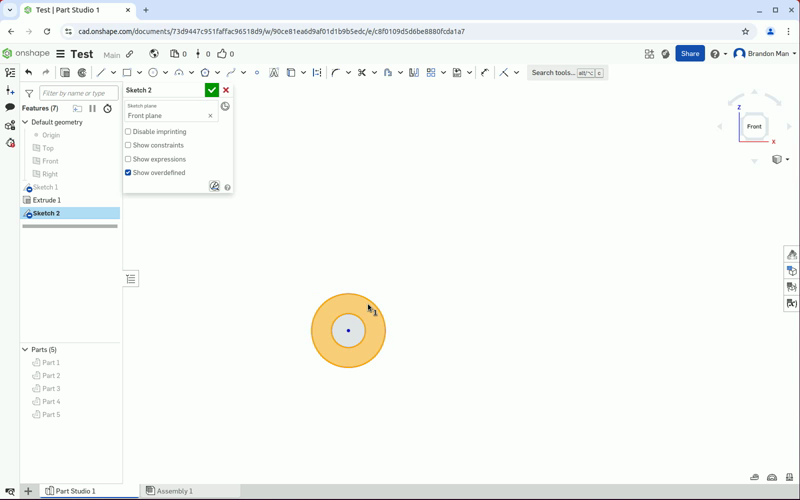
scroll(-6)
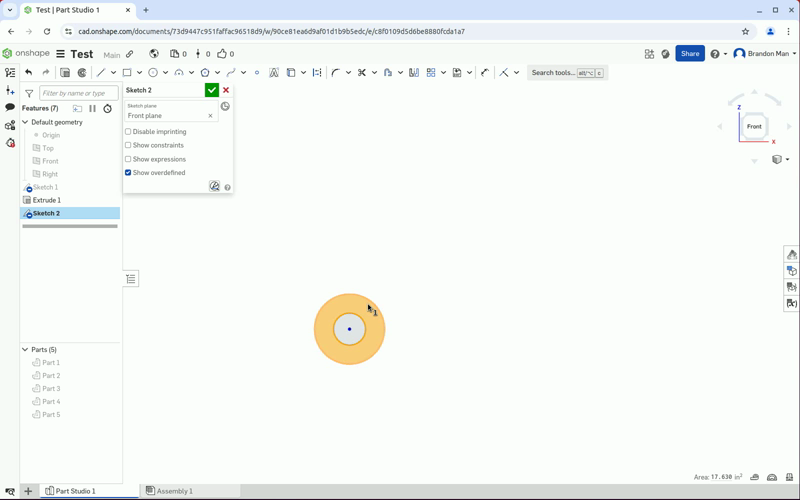
scroll(-6)
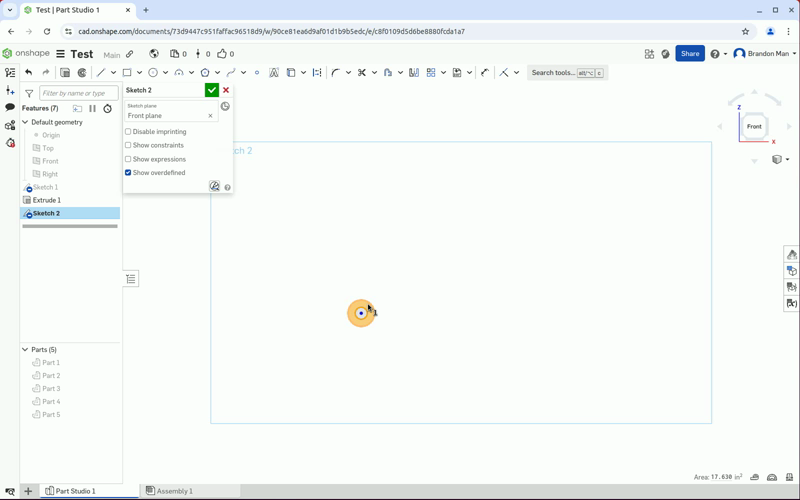
mouse_move(73, 352)
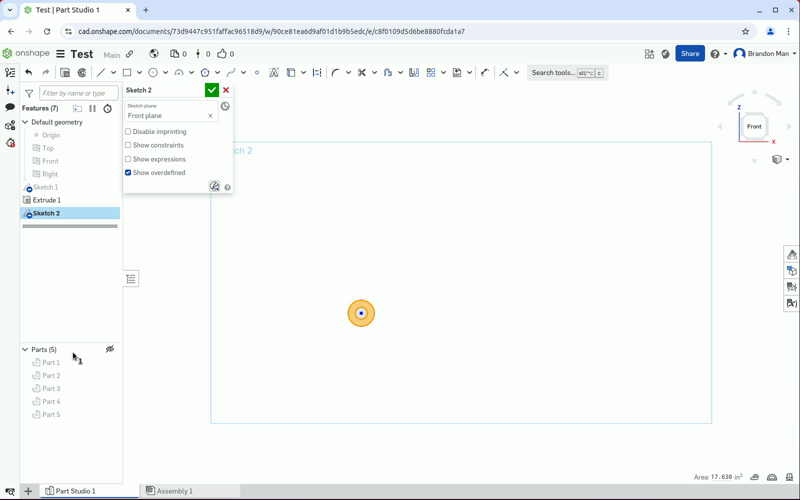
key(shift+y)
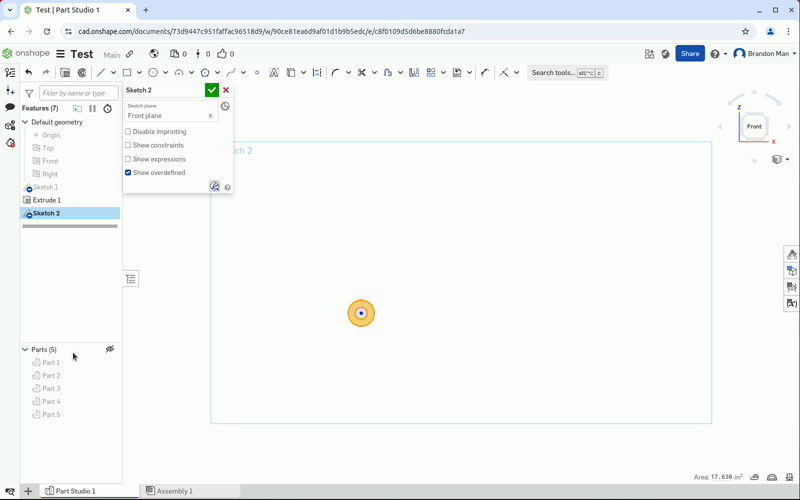
key(shift+e)
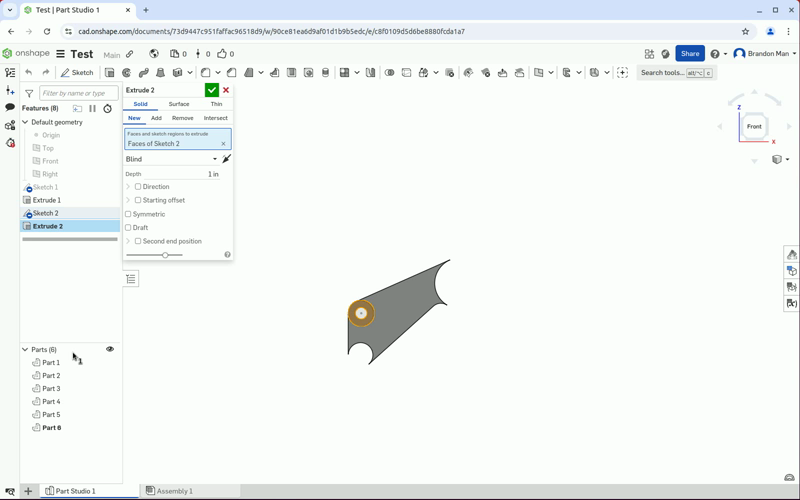
mouse_move(143, 106)
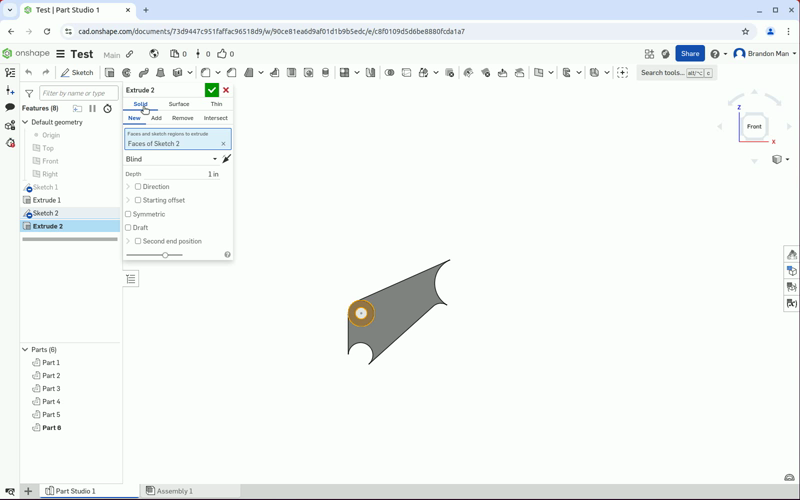
click(143, 106)
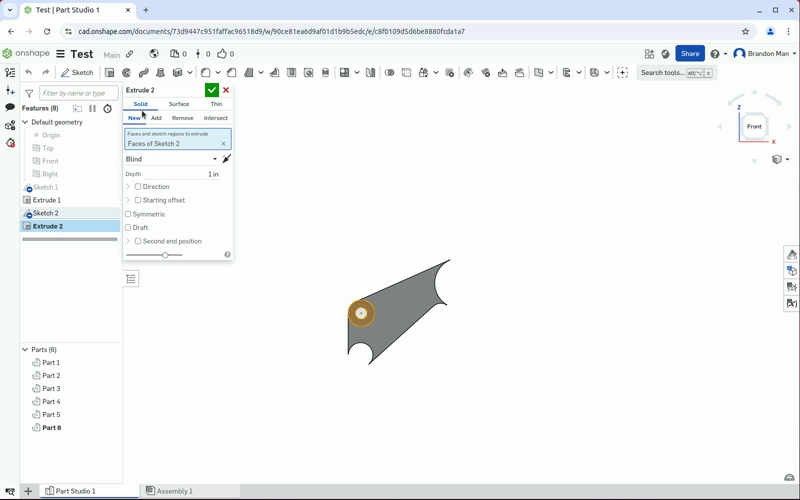
mouse_move(137, 120)
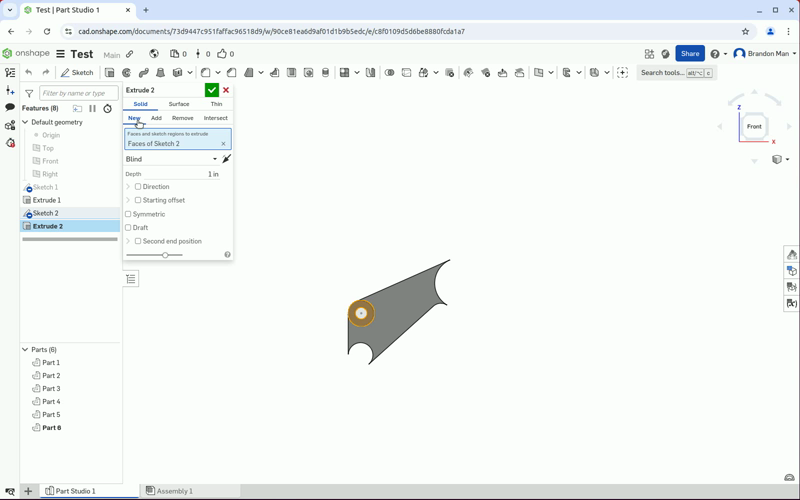
click(137, 120)
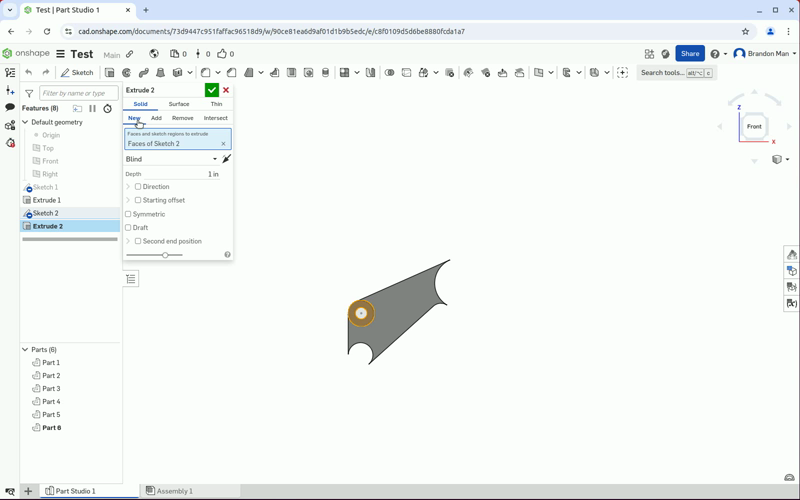
key(tab, 4)
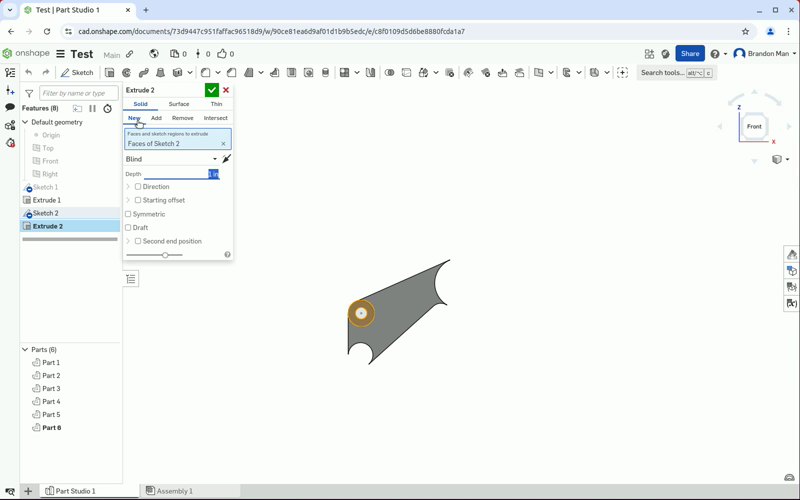
text(6.74)
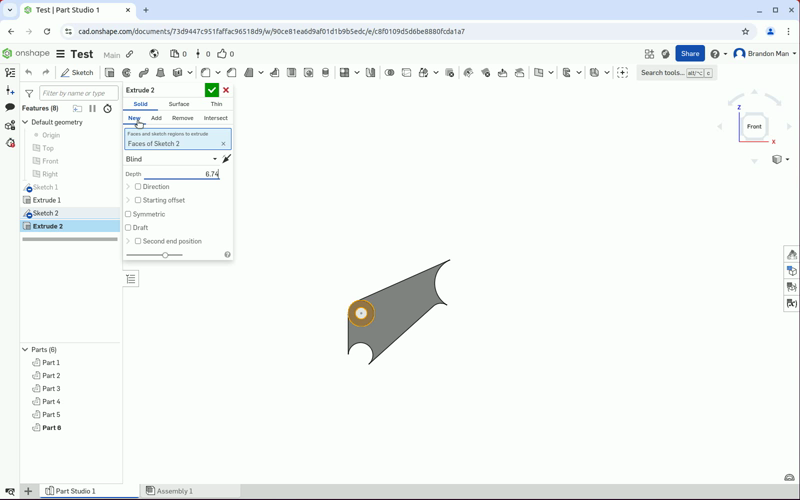
key(tab, 3)
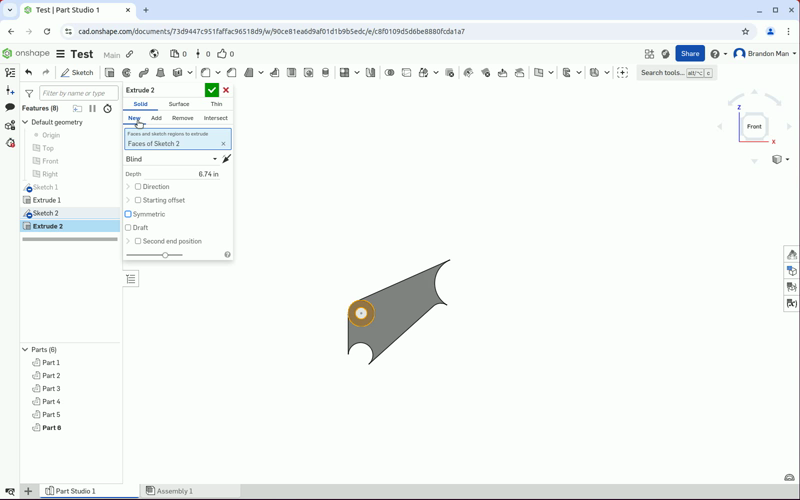
key(space)
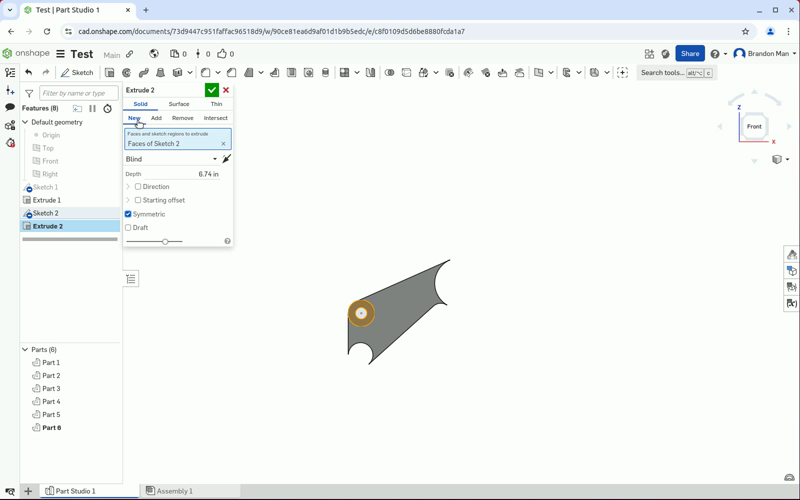
key(enter)
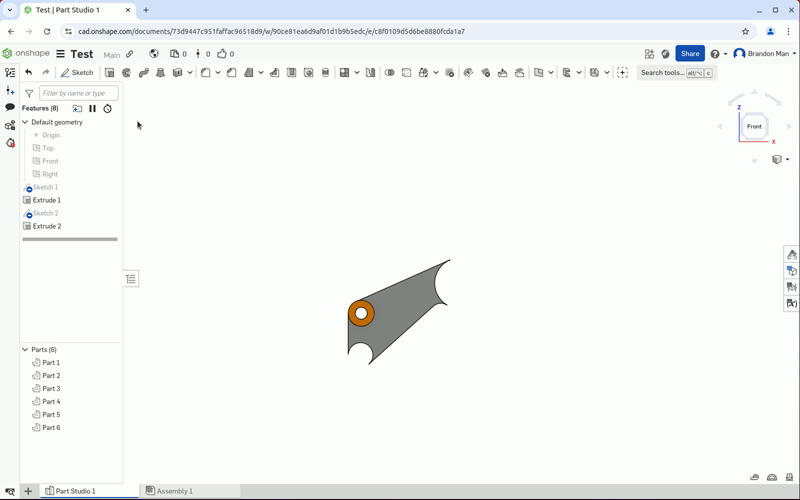
key(shift+h)
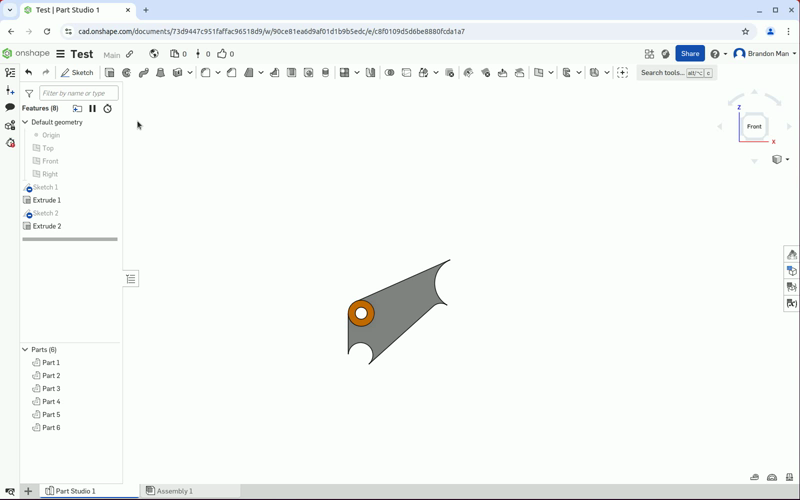
key(shift+h)
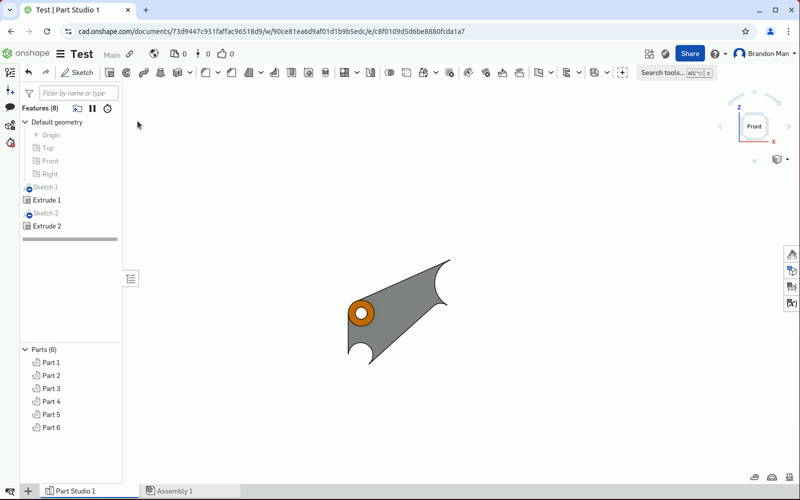
mouse_move(73, 189)
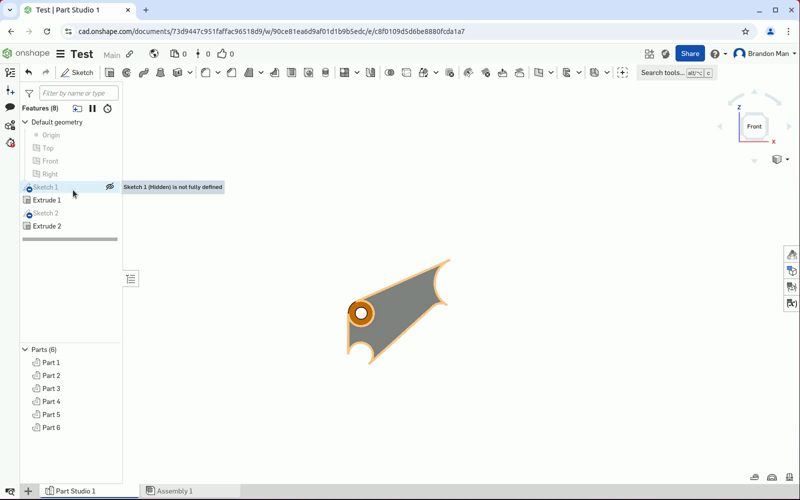
click(73, 189)
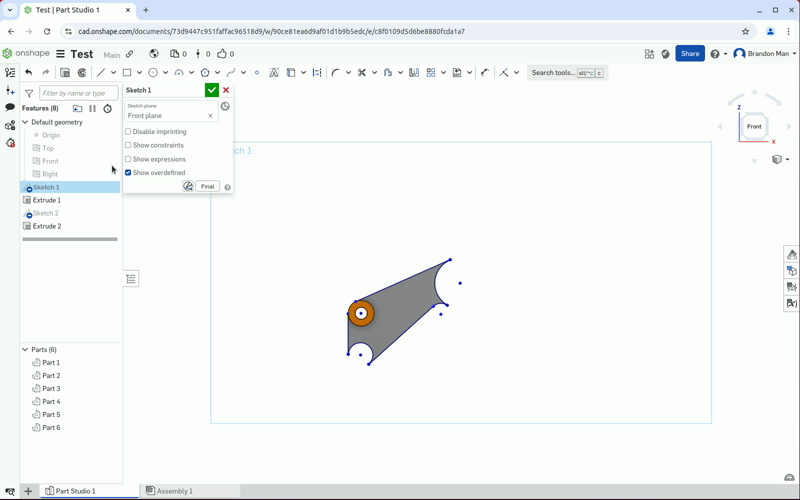
mouse_move(229, 92)
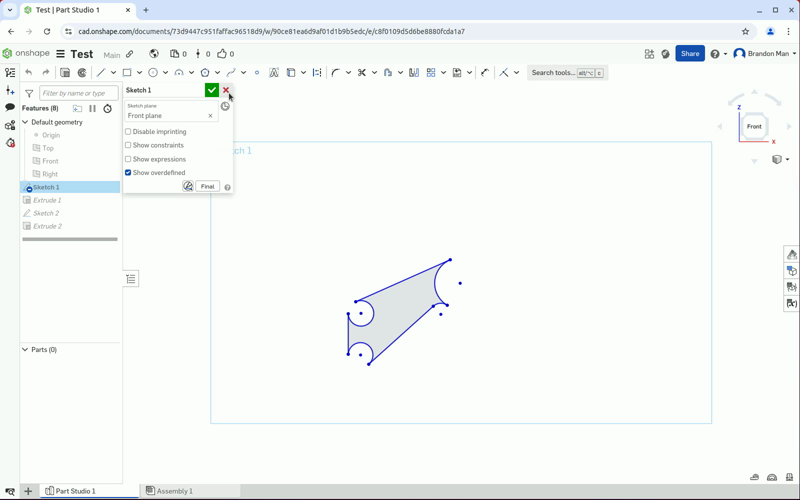
click(229, 92)
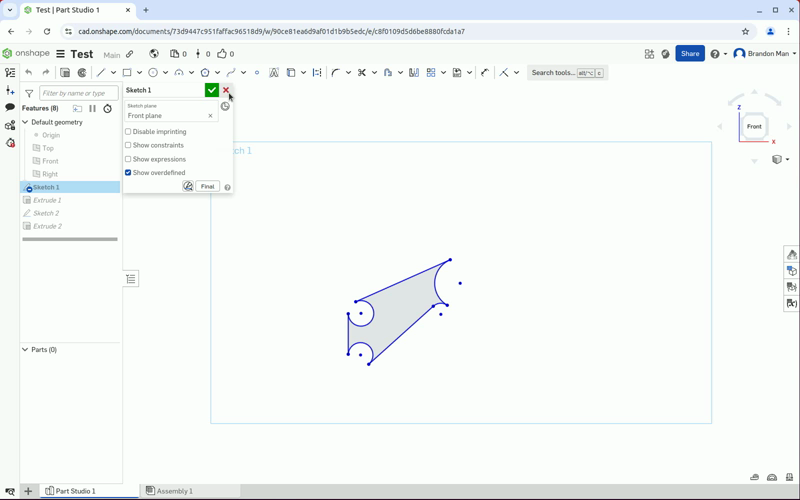
key(shift+s)
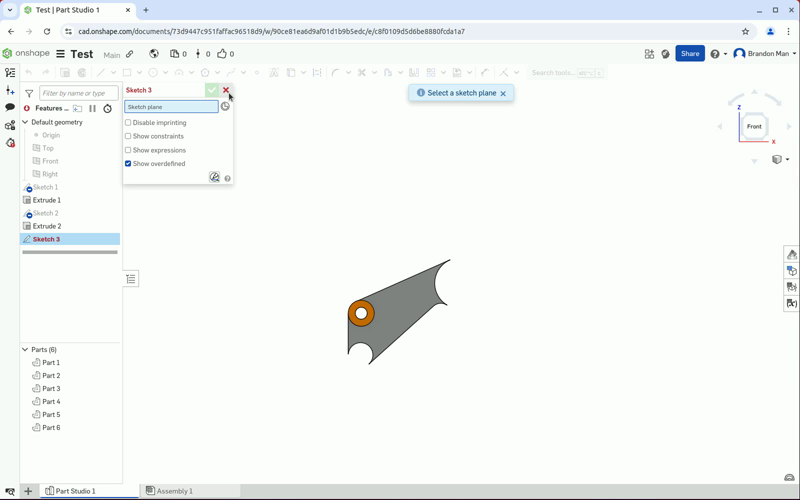
mouse_move(73, 163)
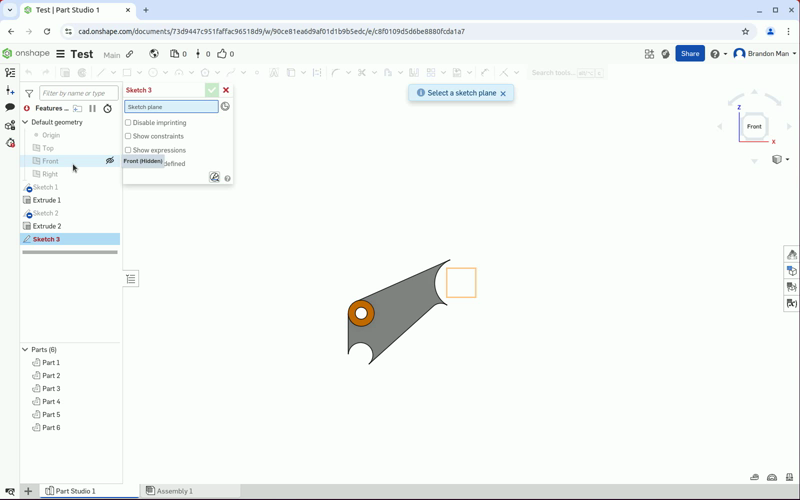
click(73, 163)
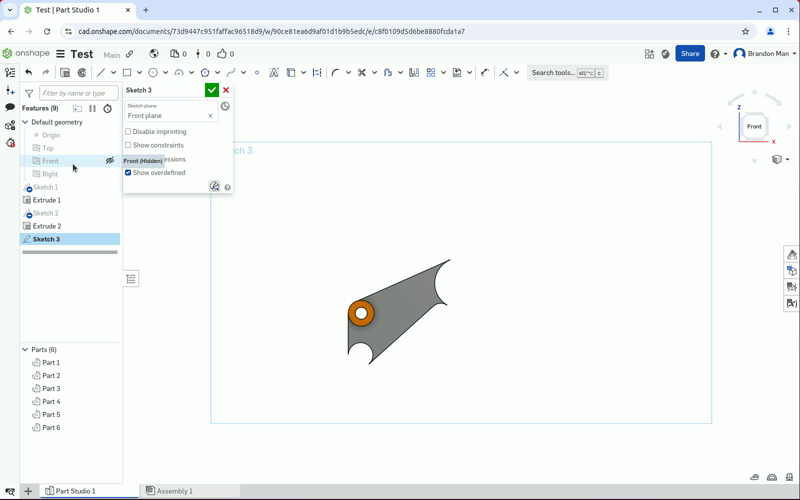
mouse_move(73, 352)
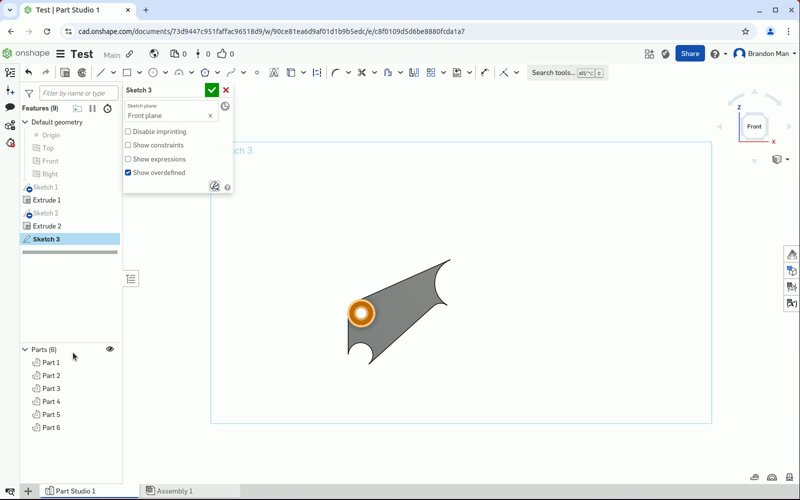
key(y)
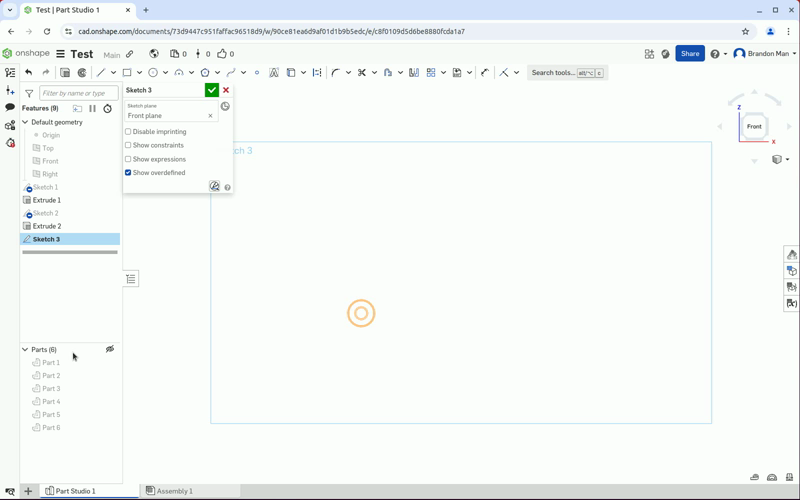
key(c)
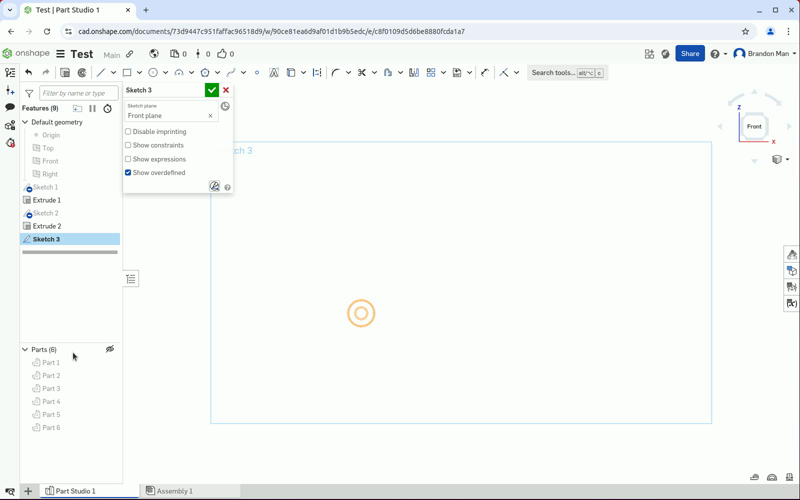
key_down(shift)
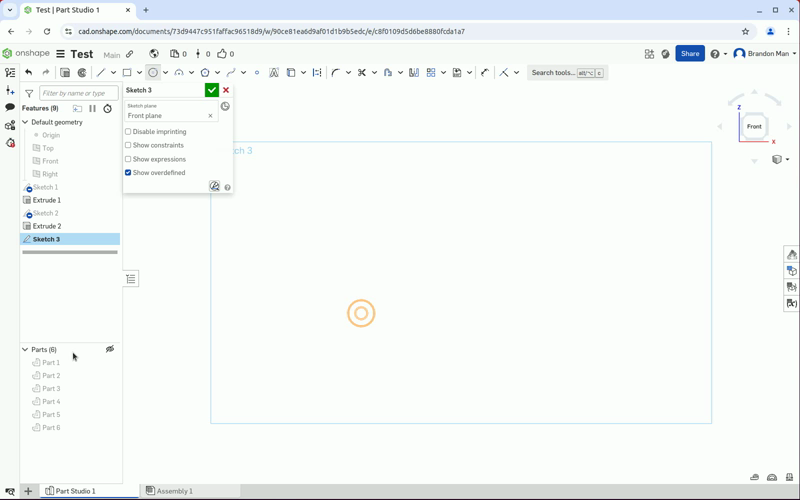
mouse_move(361, 354)
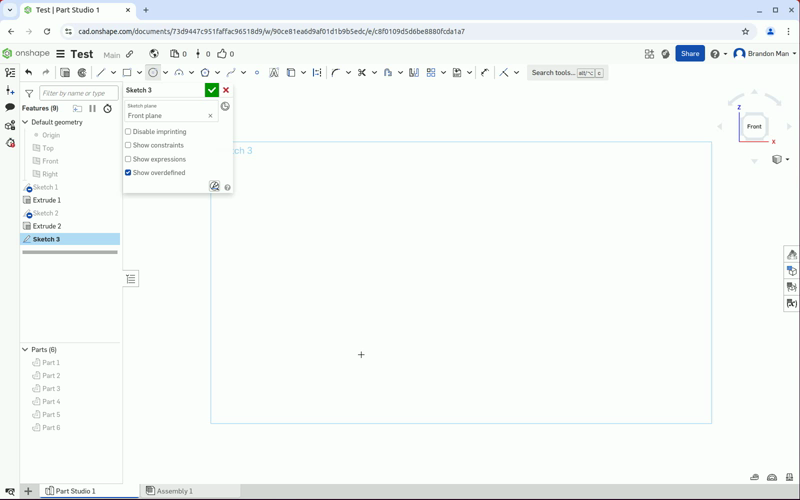
click(361, 354)
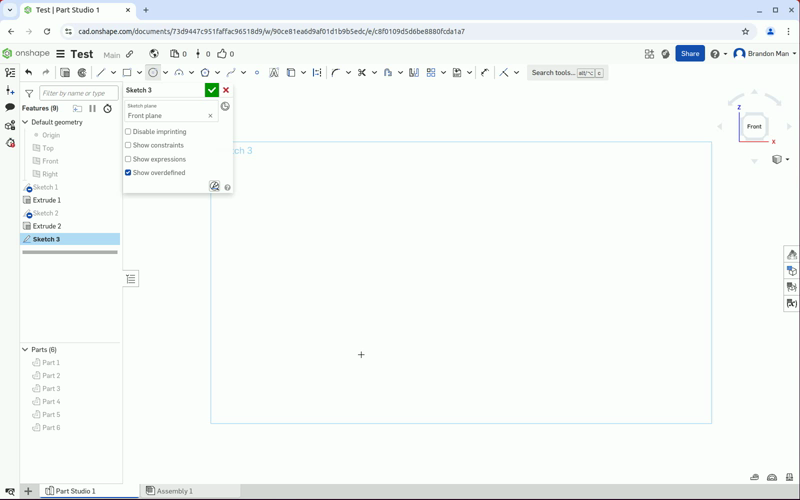
key_up(shift)
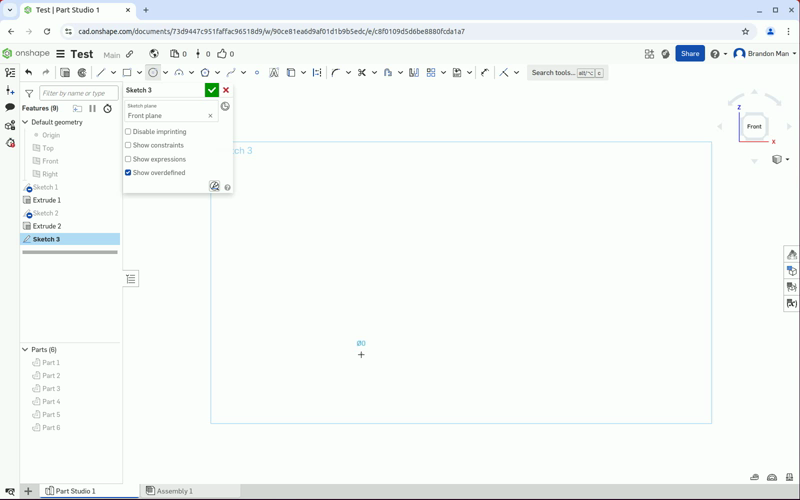
mouse_move(374, 354)
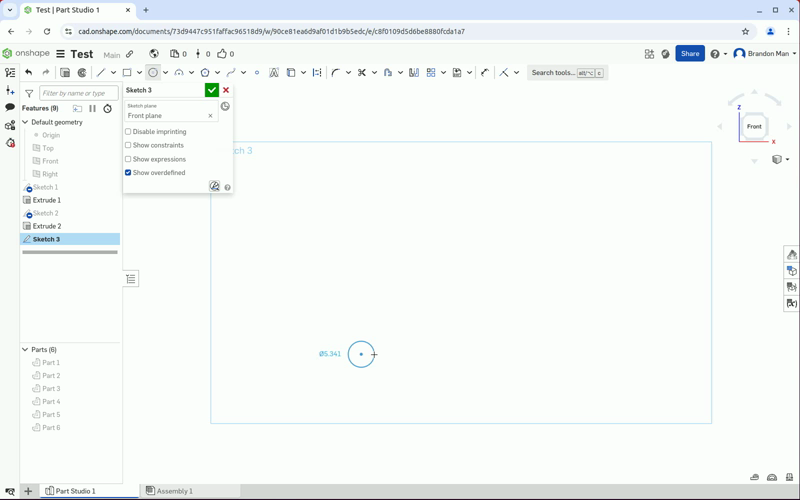
click(374, 354)
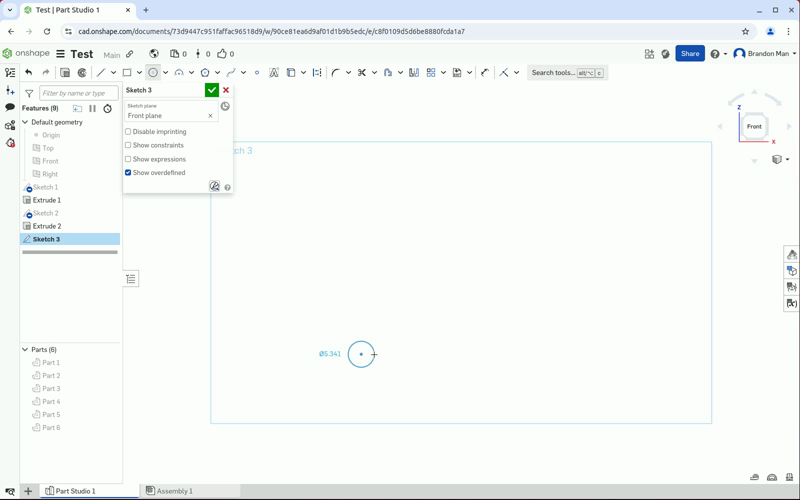
key(esc)
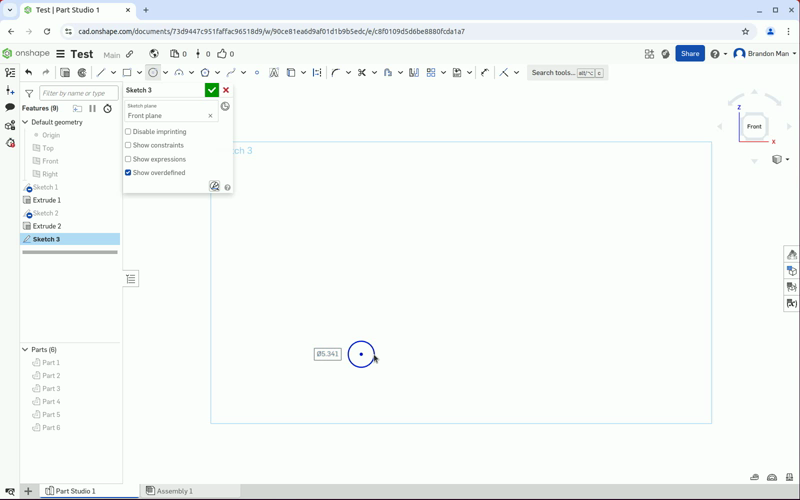
key(c)
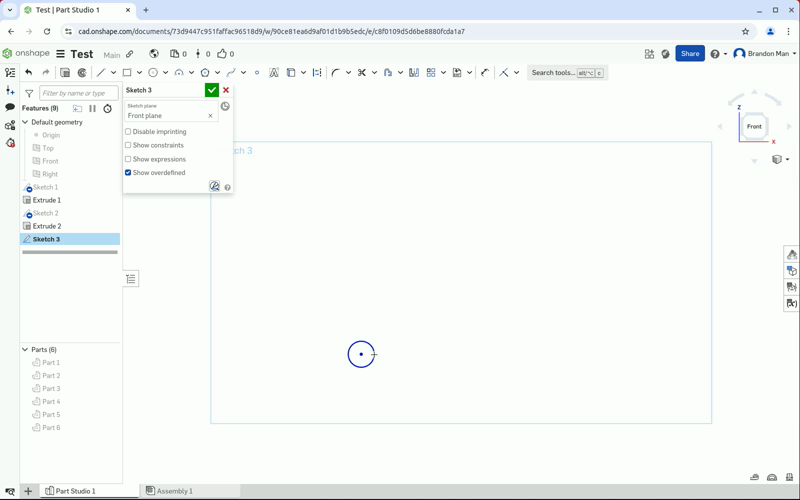
key_down(shift)
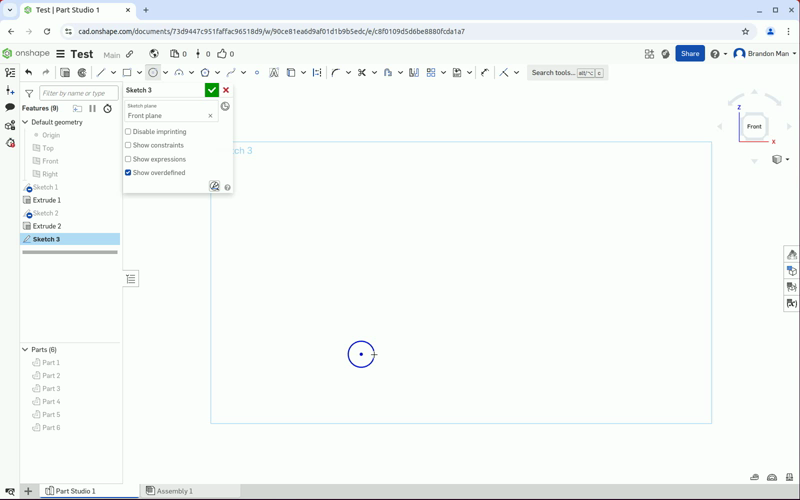
mouse_move(361, 354)
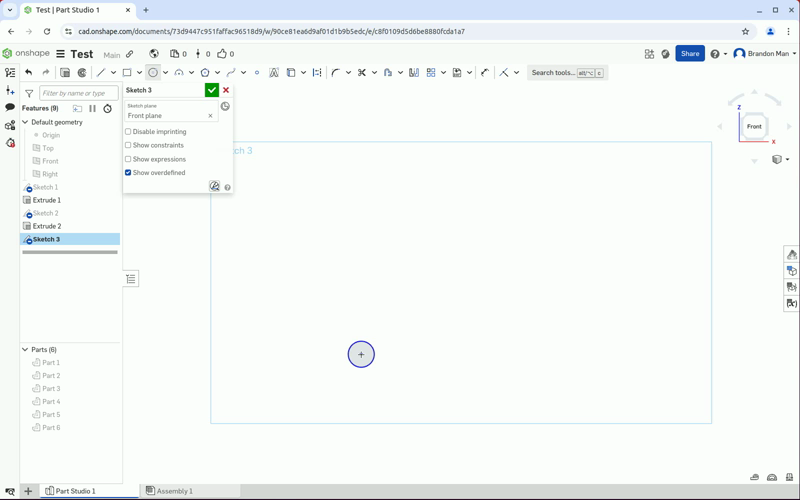
click(361, 354)
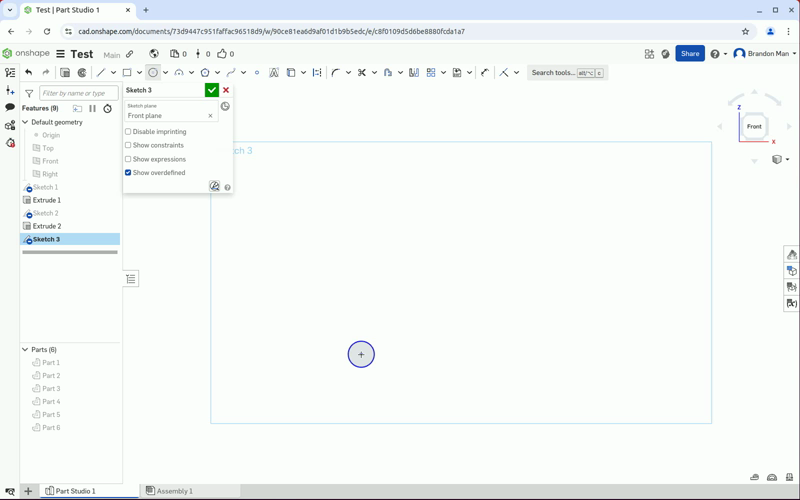
key_up(shift)
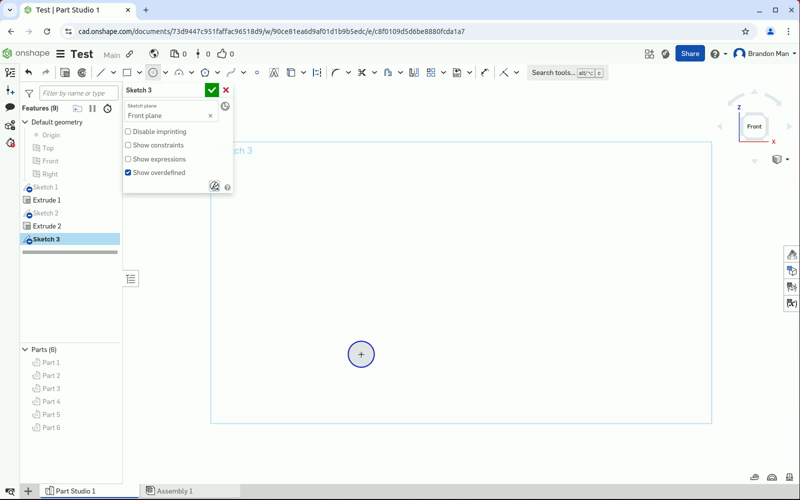
mouse_move(367, 354)
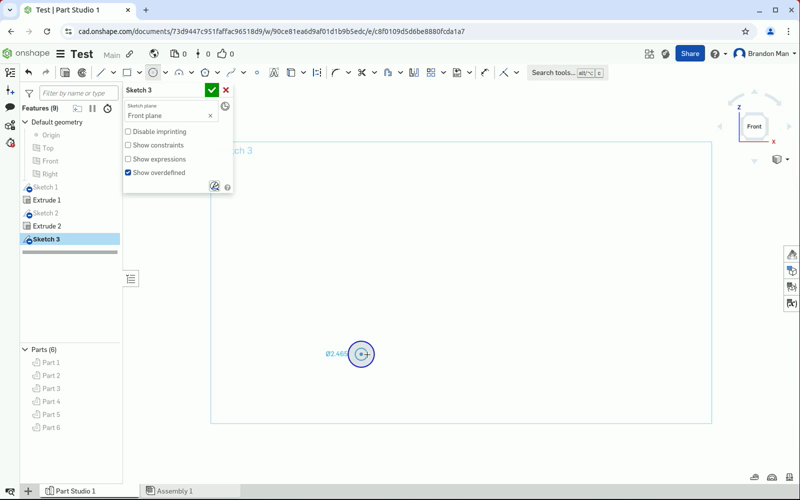
click(367, 354)
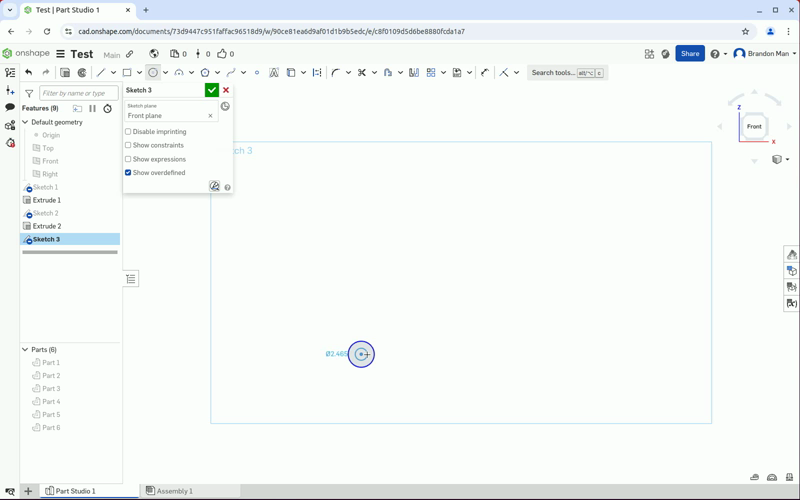
key(esc)
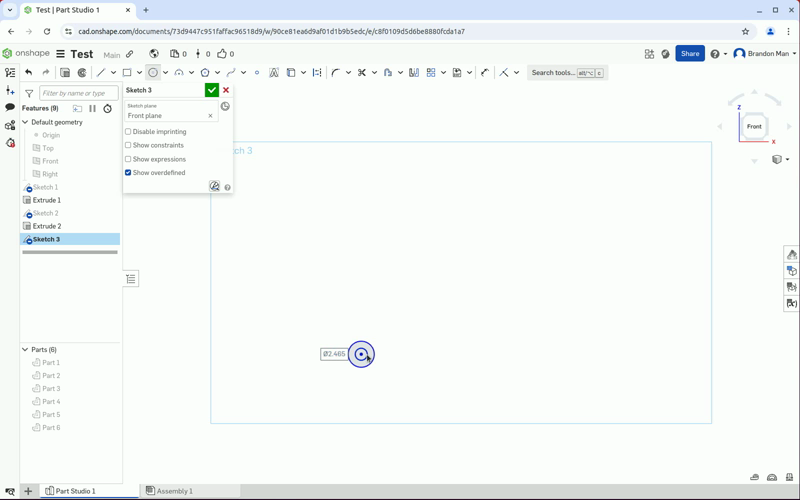
mouse_move(367, 344)
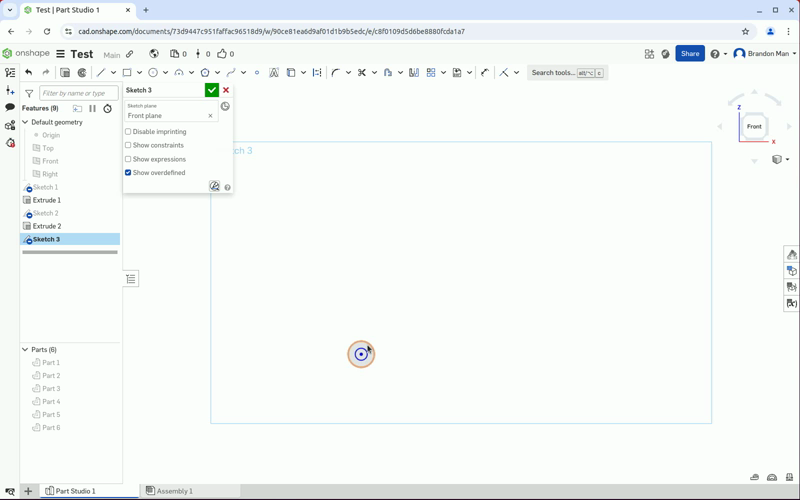
scroll(6)
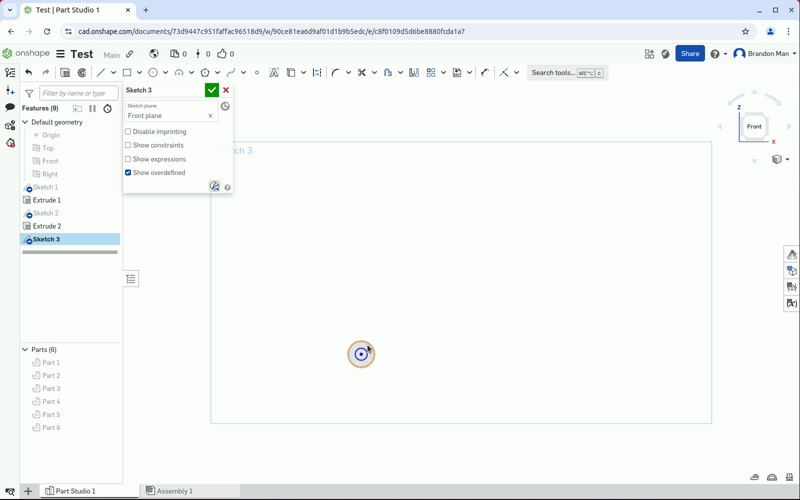
scroll(6)
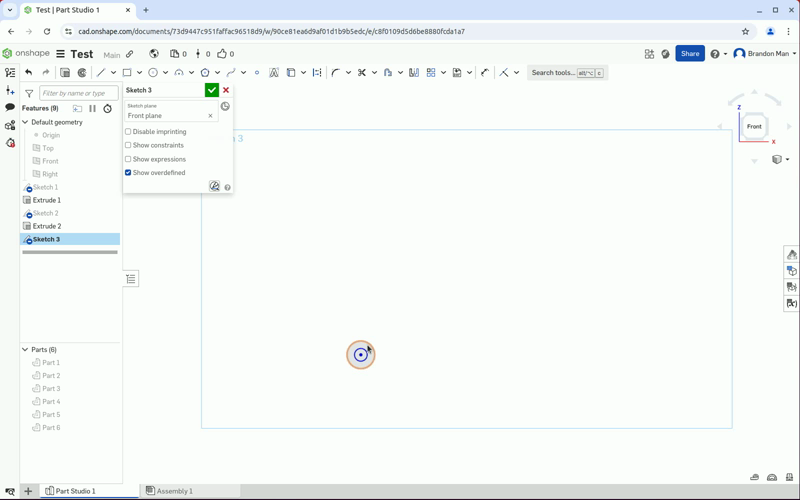
scroll(6)
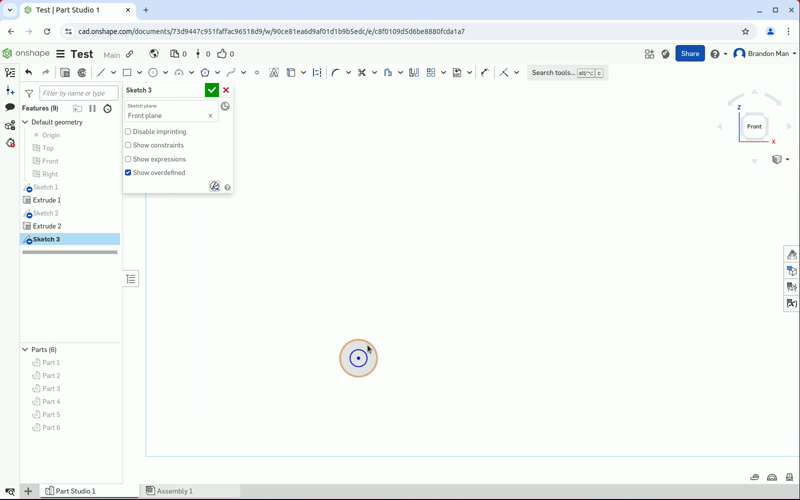
scroll(6)
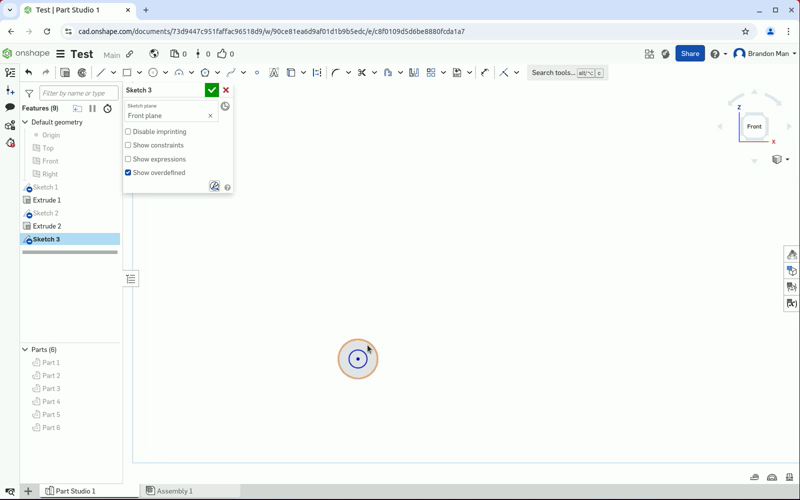
scroll(6)
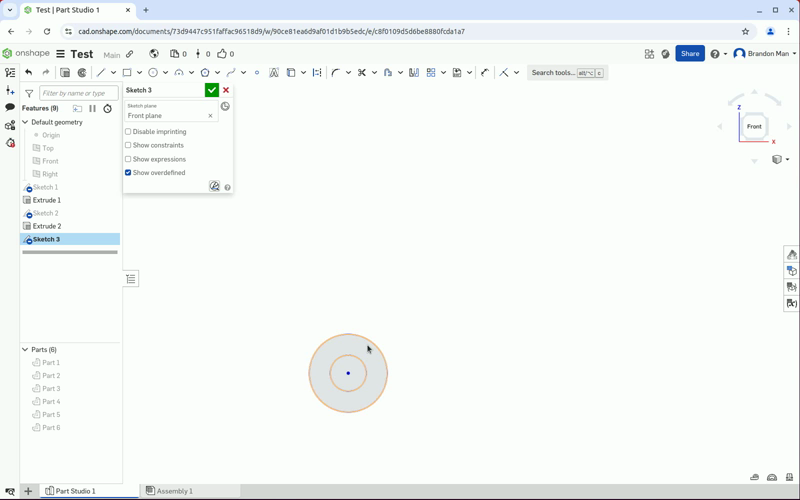
scroll(6)
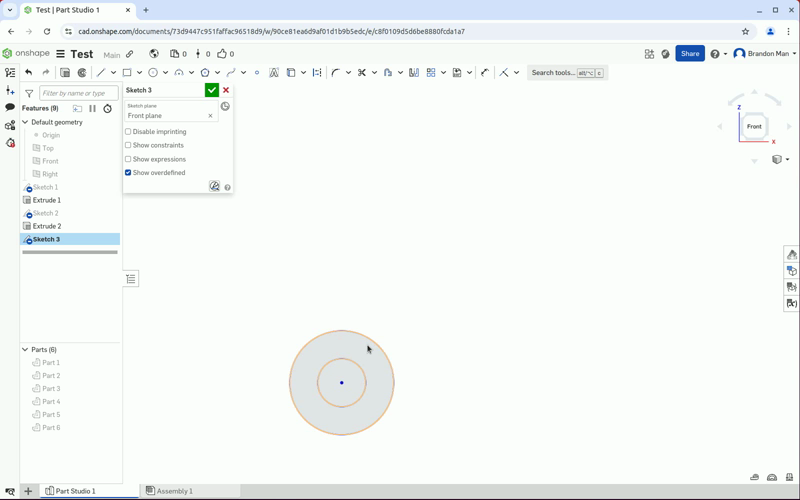
scroll(6)
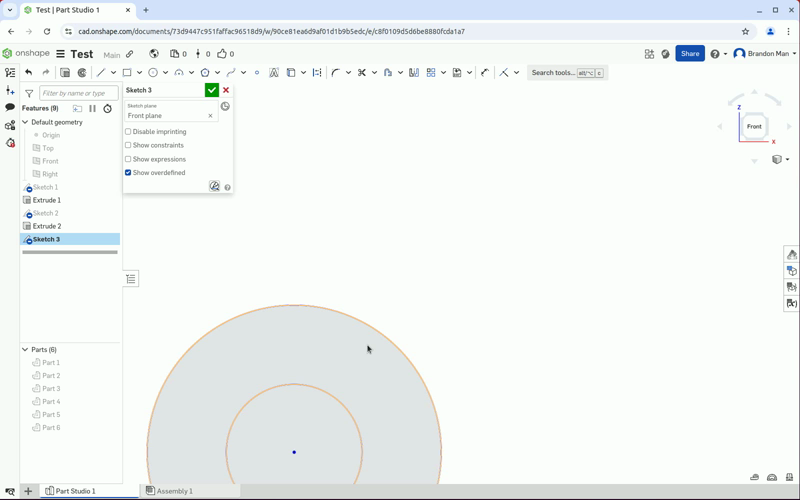
click(367, 344)
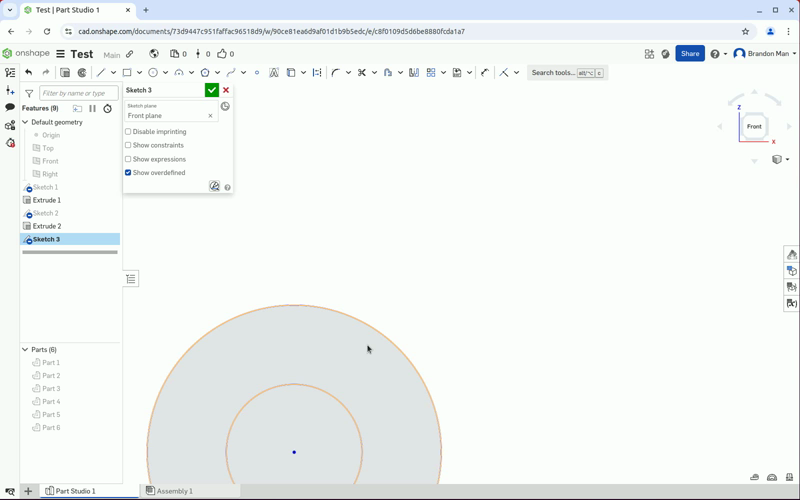
scroll(-6)
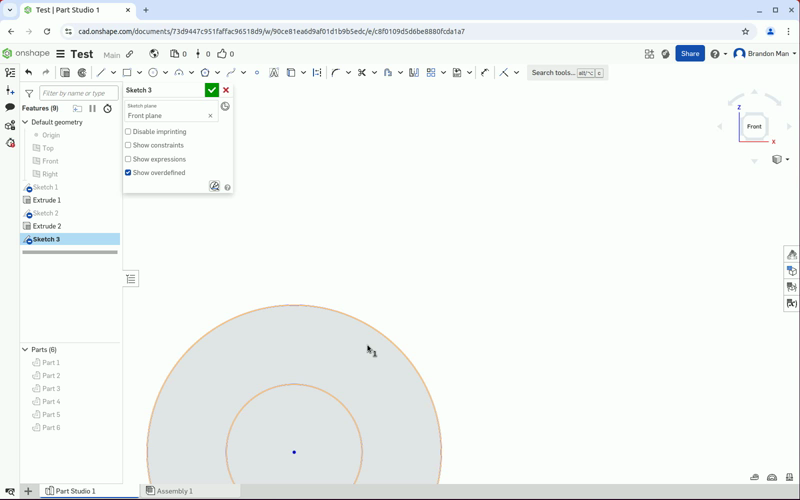
scroll(-6)
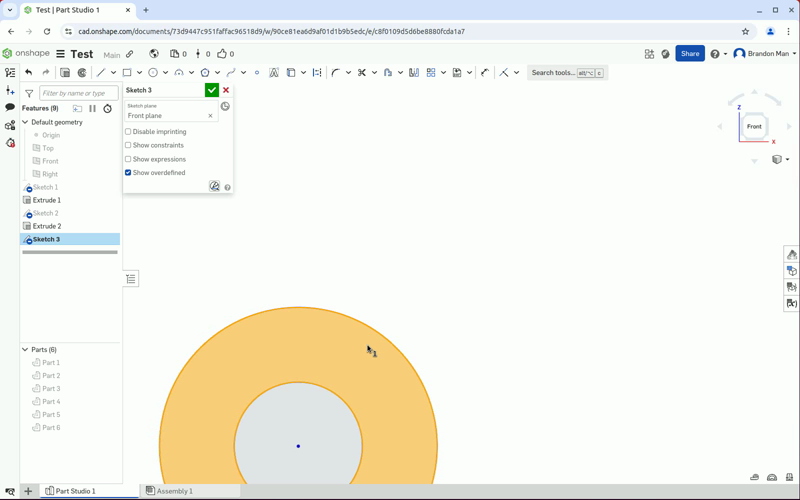
scroll(-6)
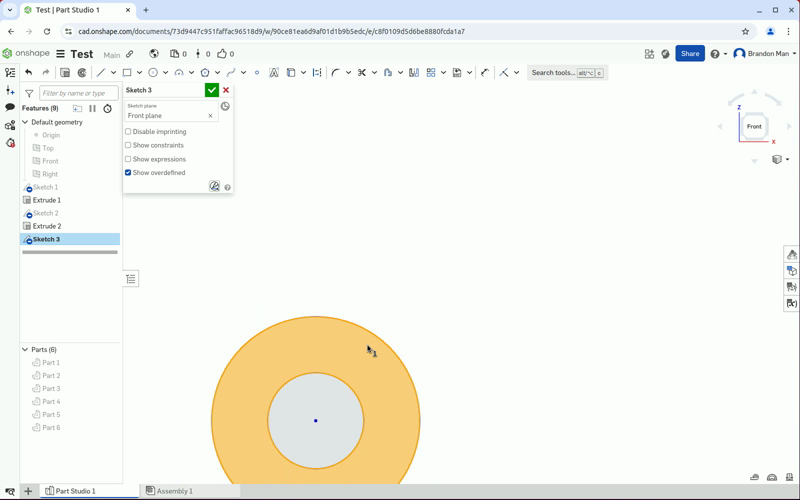
scroll(-6)
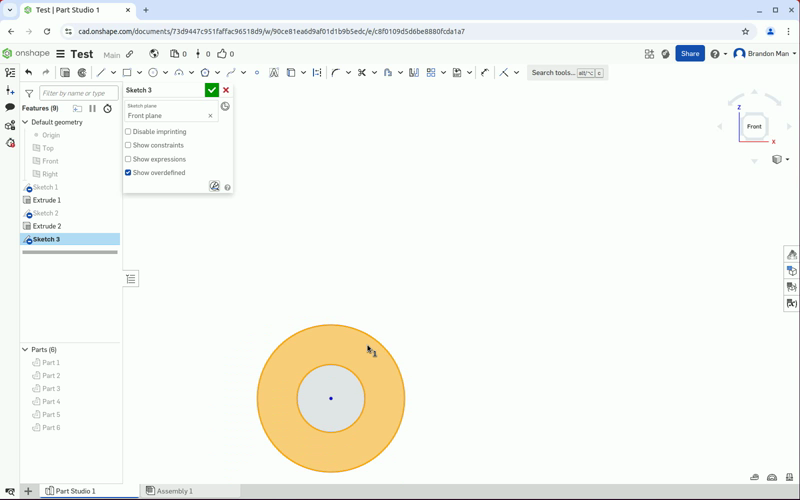
scroll(-6)
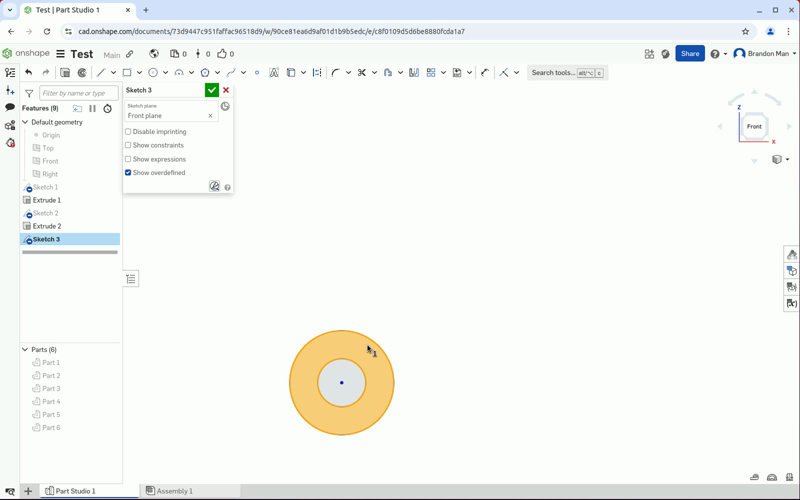
scroll(-6)
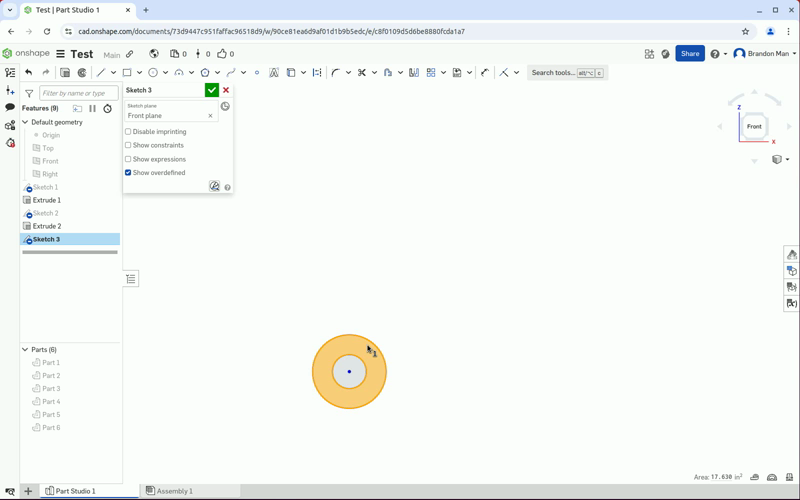
scroll(-6)
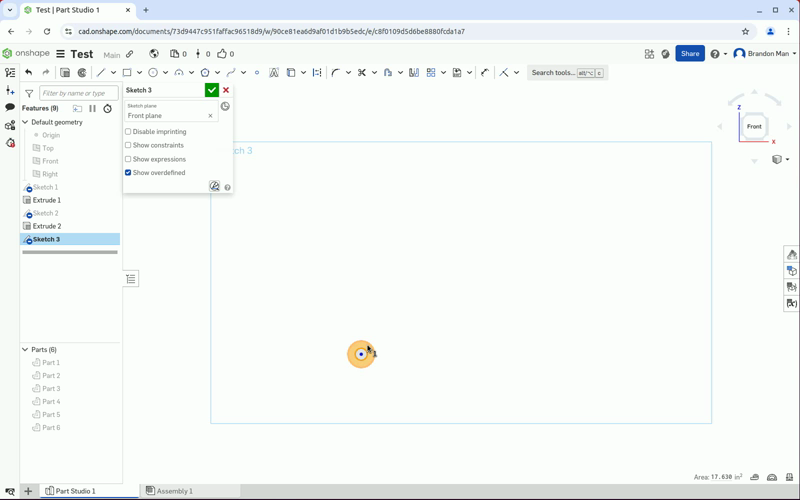
mouse_move(73, 352)
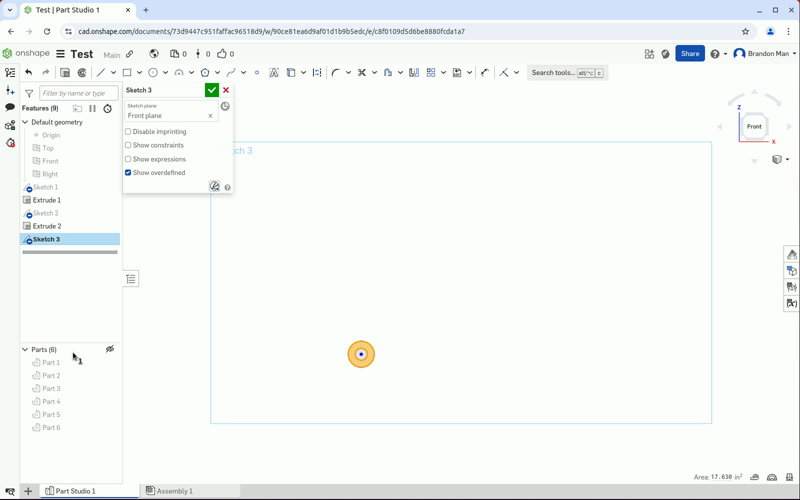
key(shift+y)
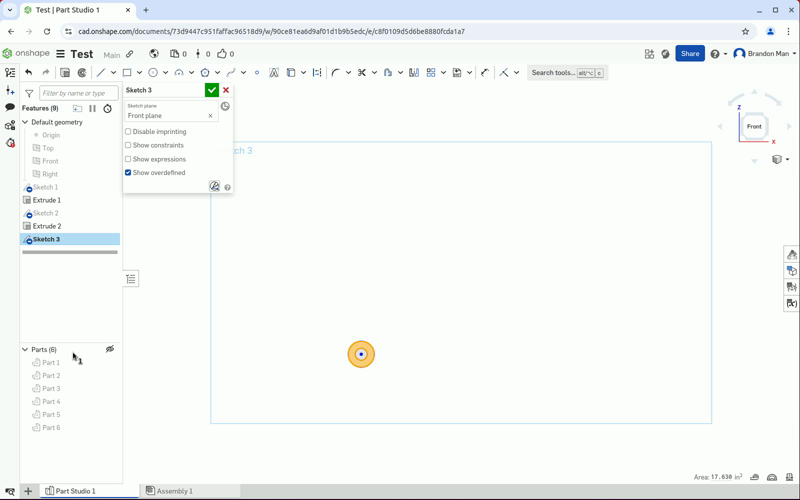
key(shift+e)
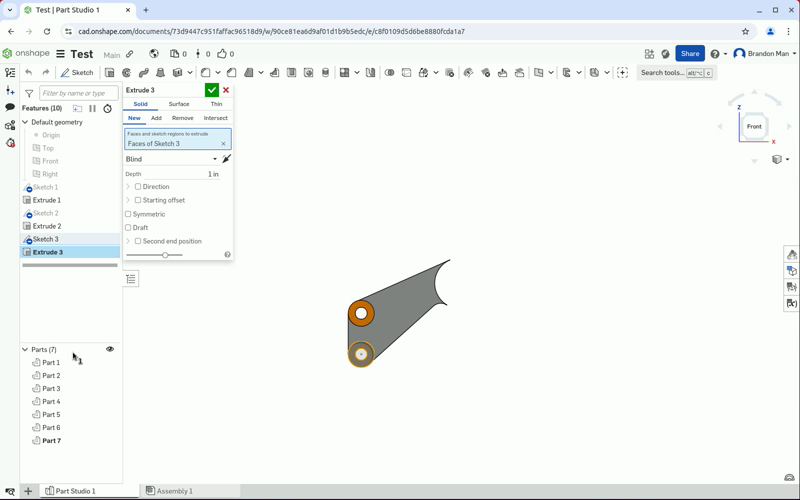
mouse_move(143, 106)
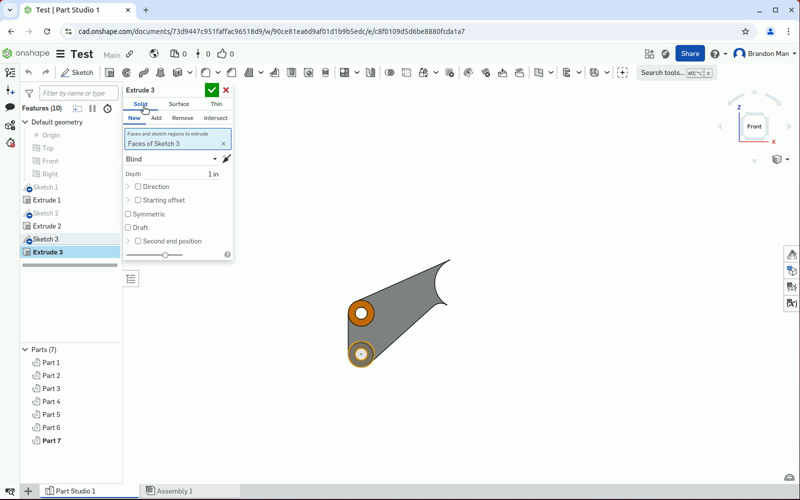
click(143, 106)
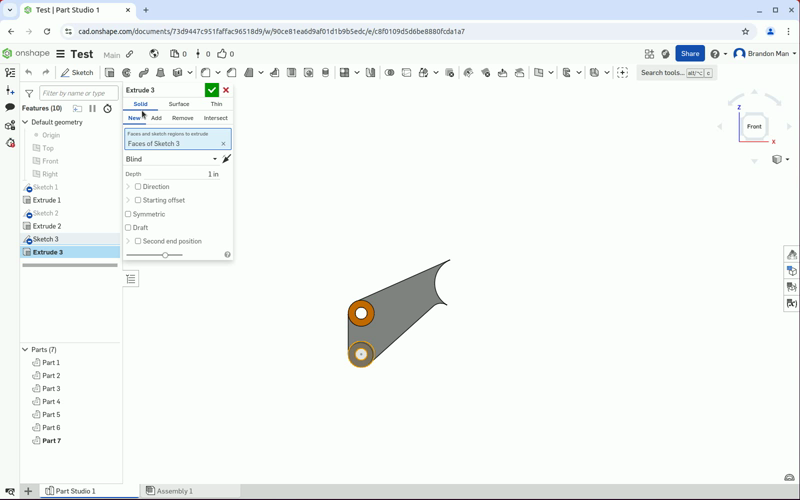
mouse_move(137, 120)
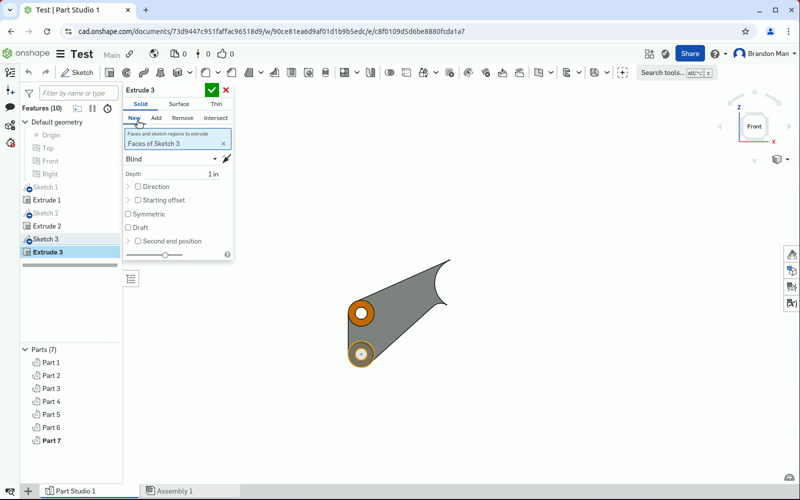
click(137, 120)
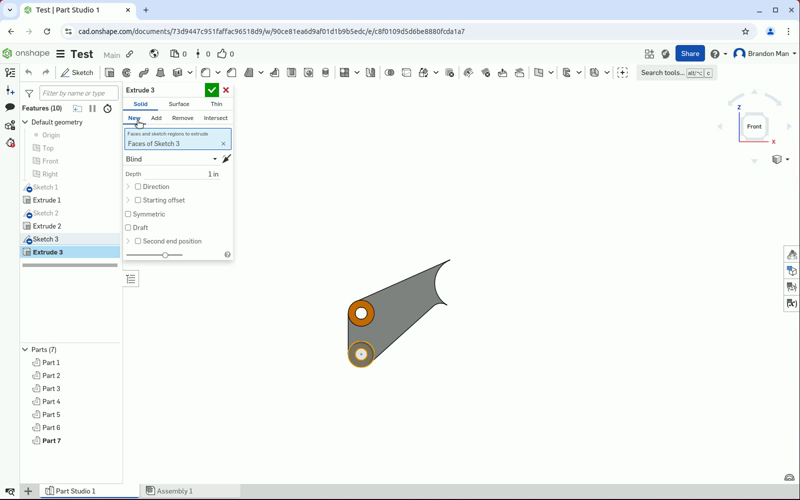
key(tab, 4)
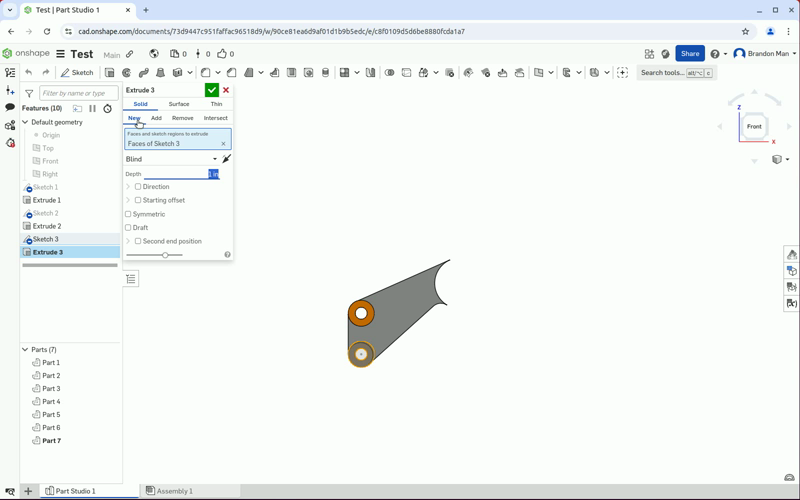
text(6.74)
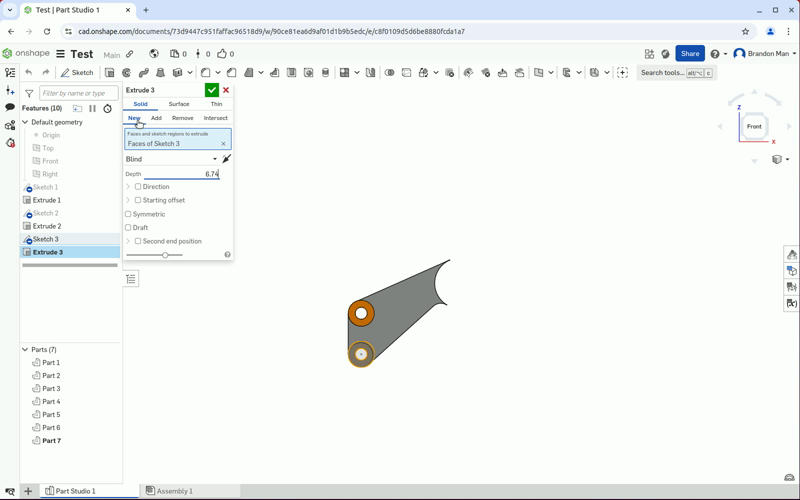
key(tab, 3)
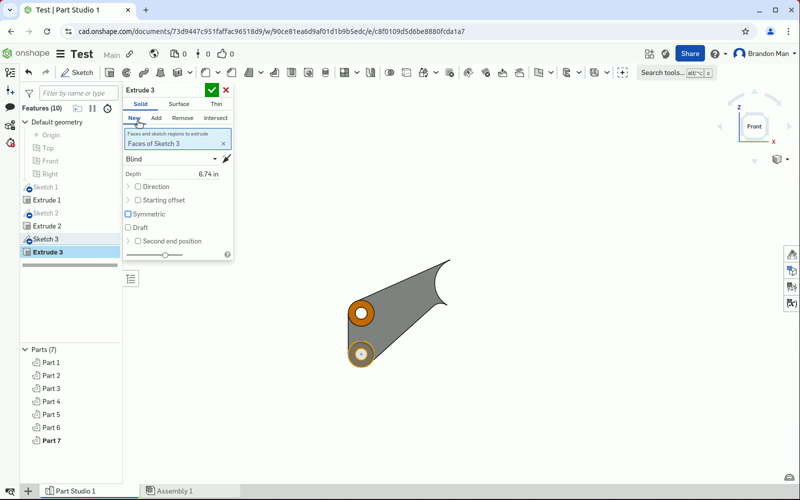
key(space)
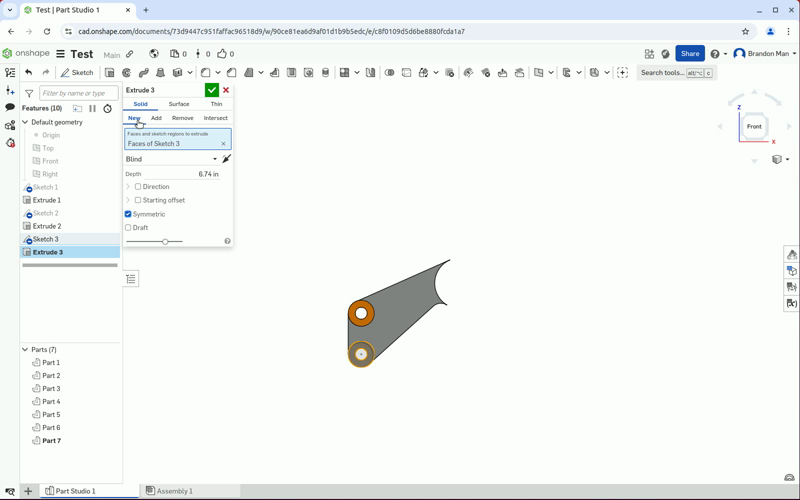
key(enter)
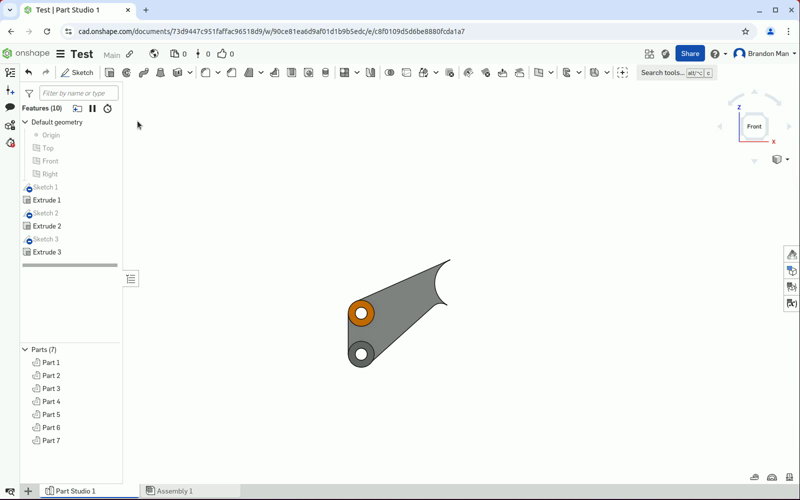
key(shift+h)
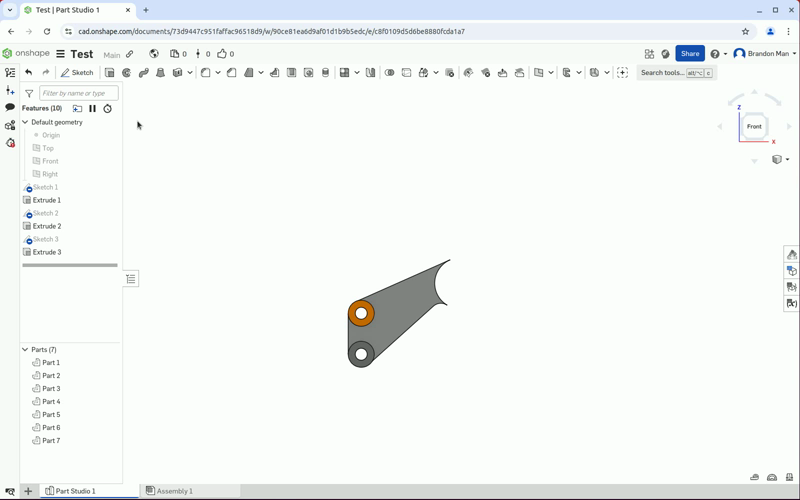
key(shift+h)
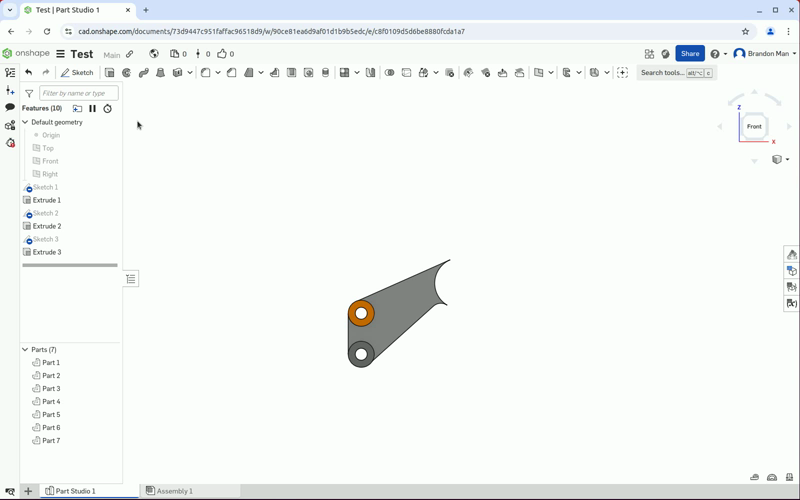
mouse_move(73, 189)
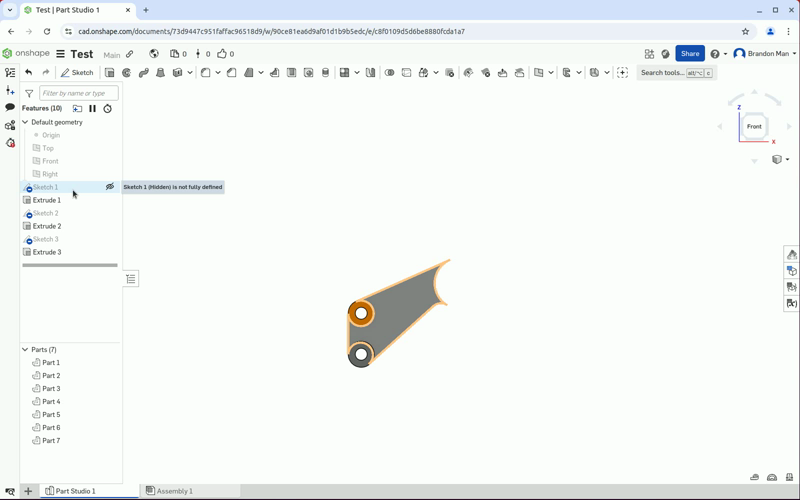
click(73, 189)
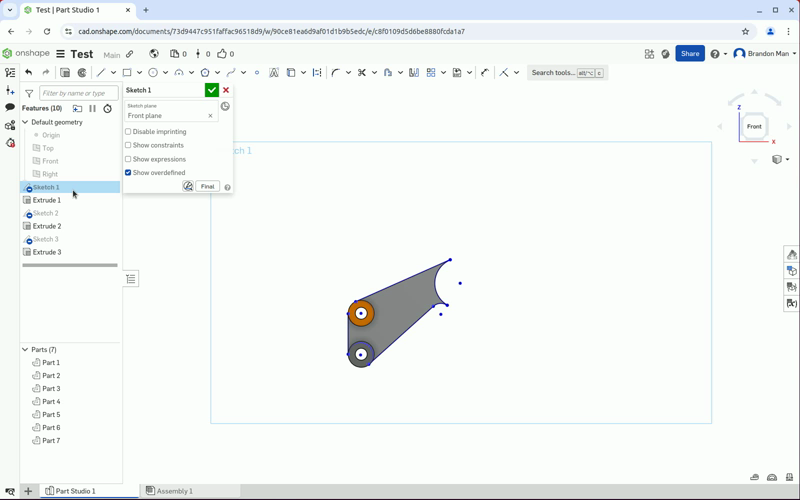
mouse_move(229, 92)
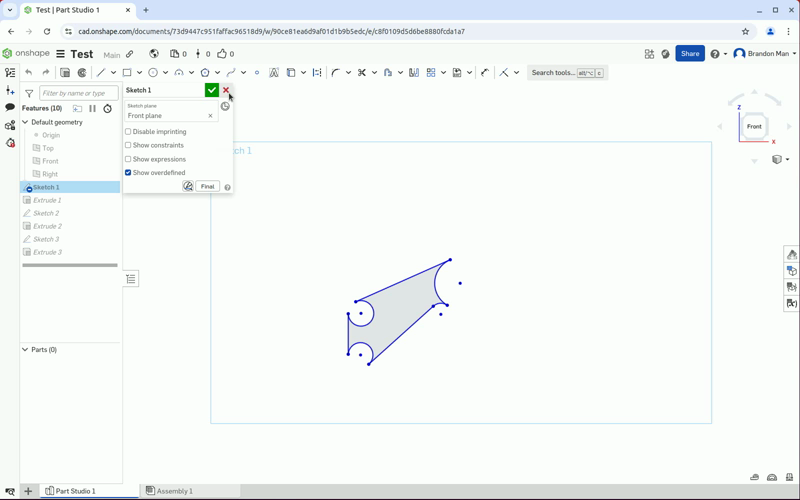
click(229, 92)
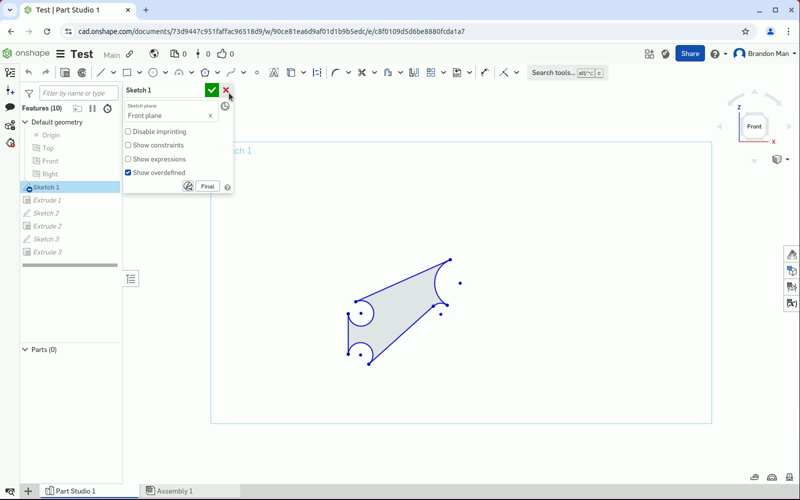
key(shift+s)
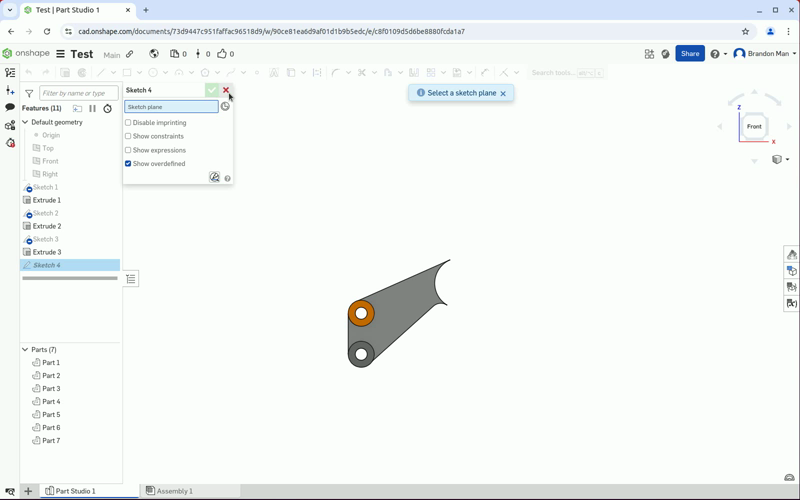
mouse_move(73, 163)
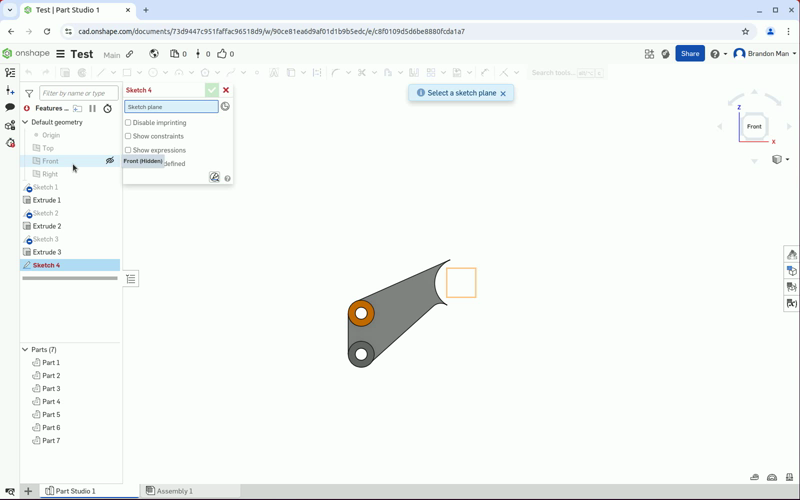
click(73, 163)
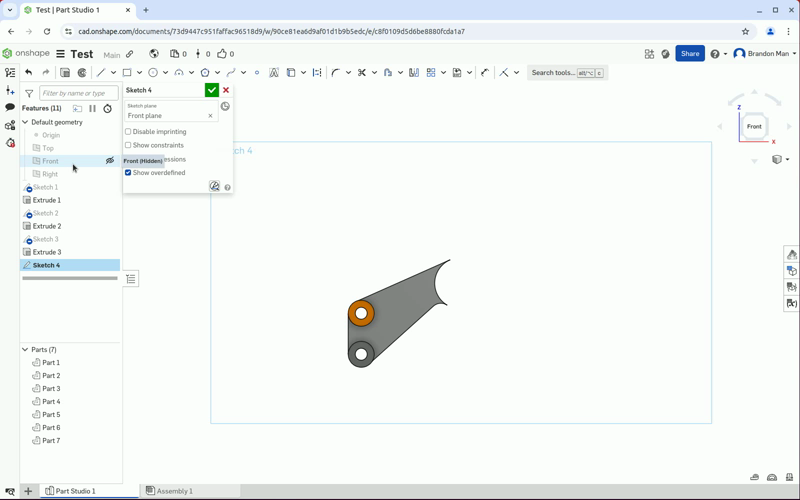
mouse_move(73, 352)
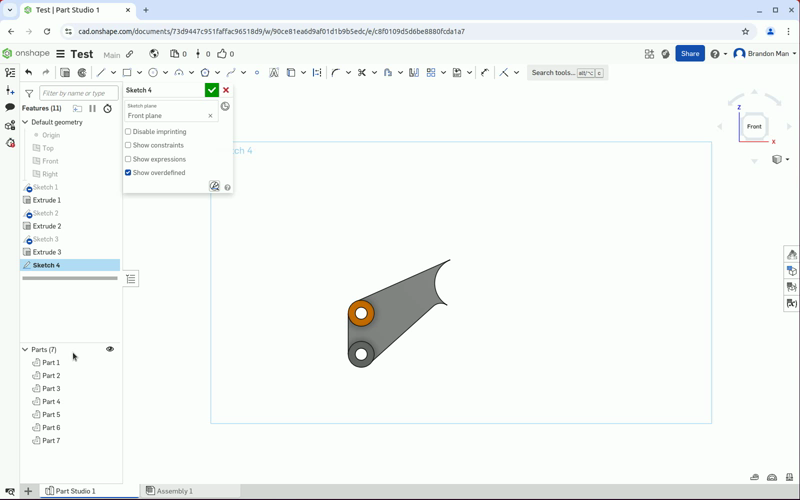
key(y)
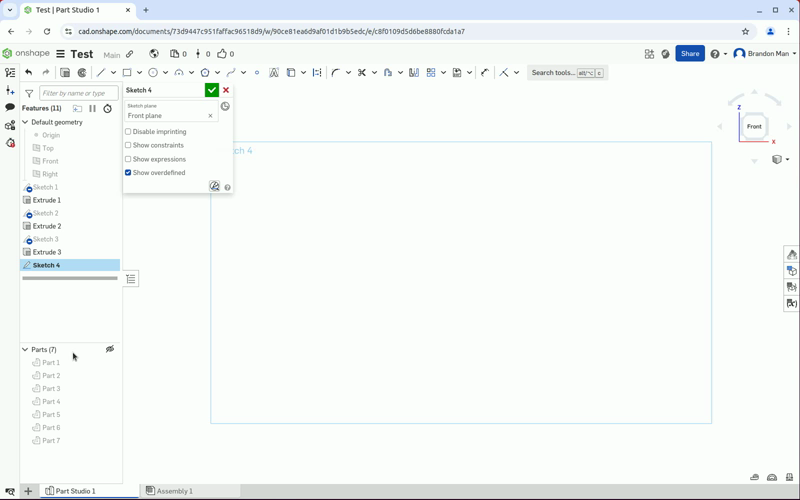
key(c)
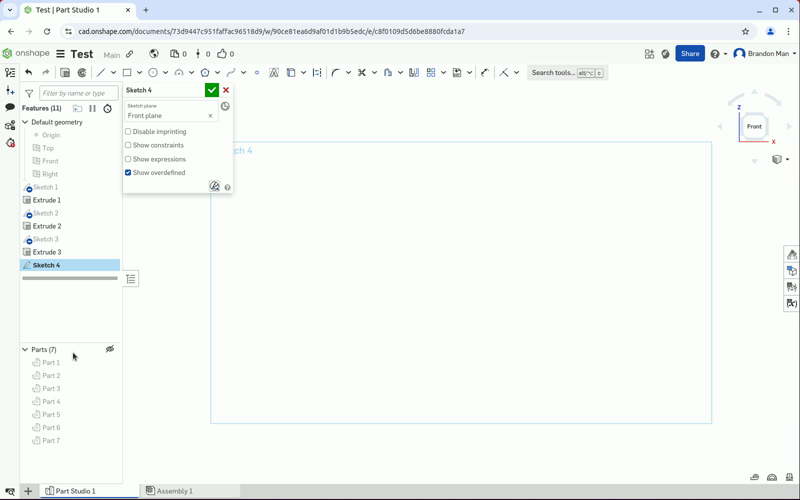
key_down(shift)
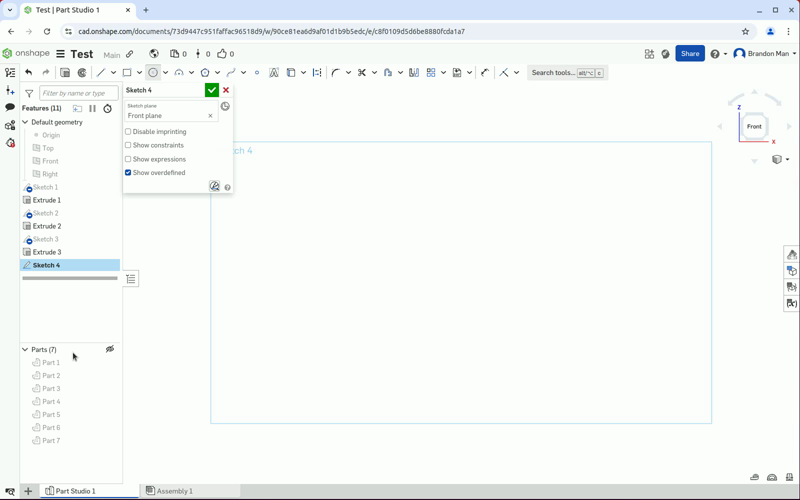
mouse_move(461, 282)
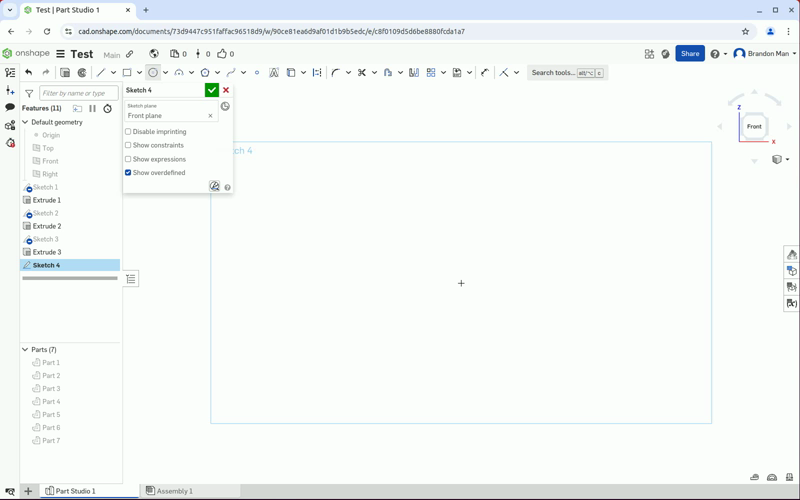
click(461, 282)
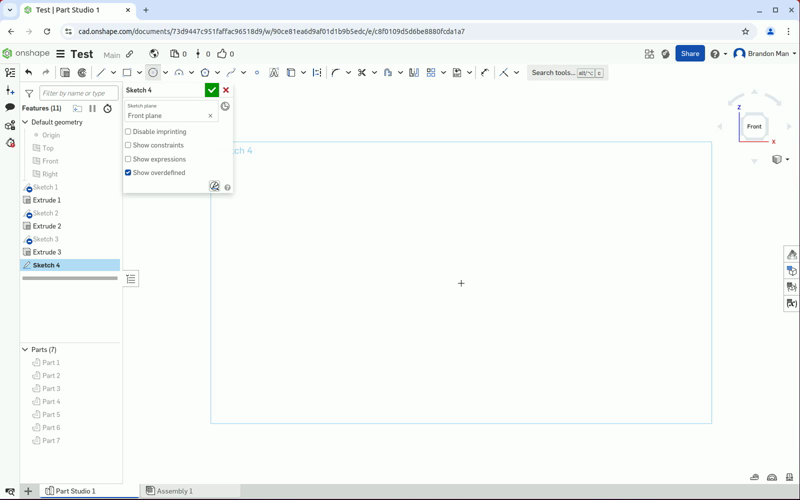
key_up(shift)
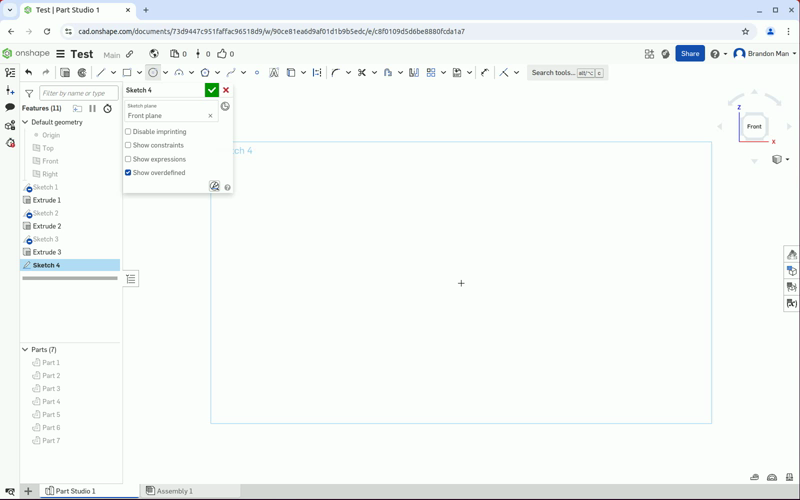
mouse_move(487, 282)
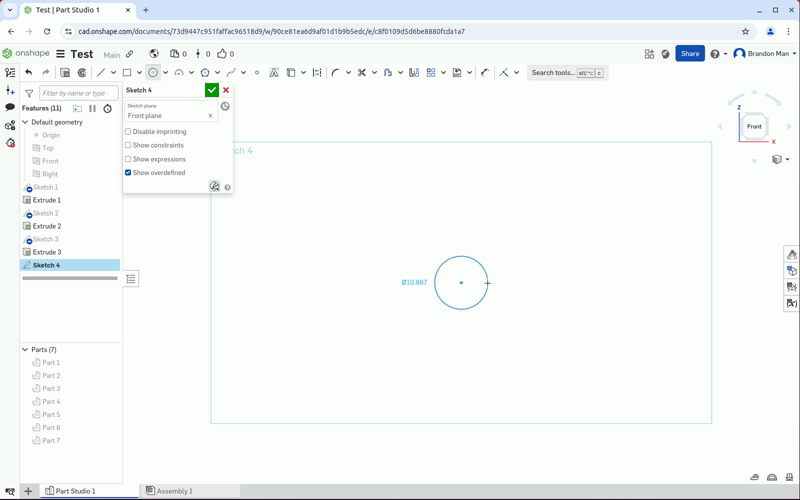
click(487, 282)
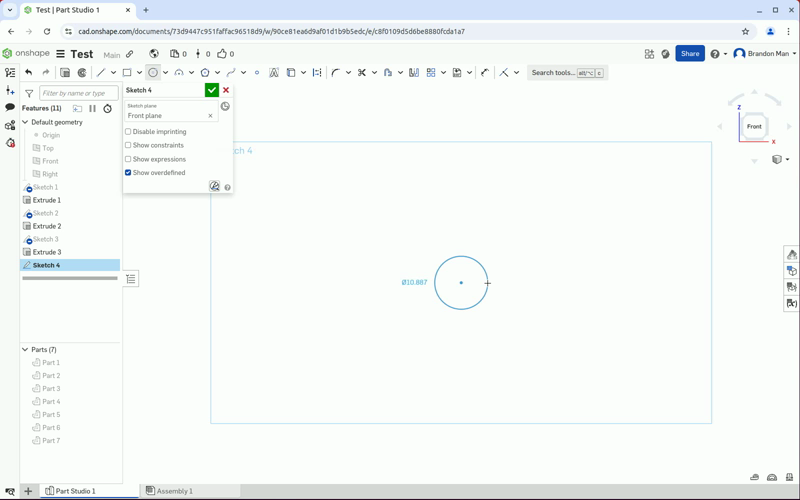
key(esc)
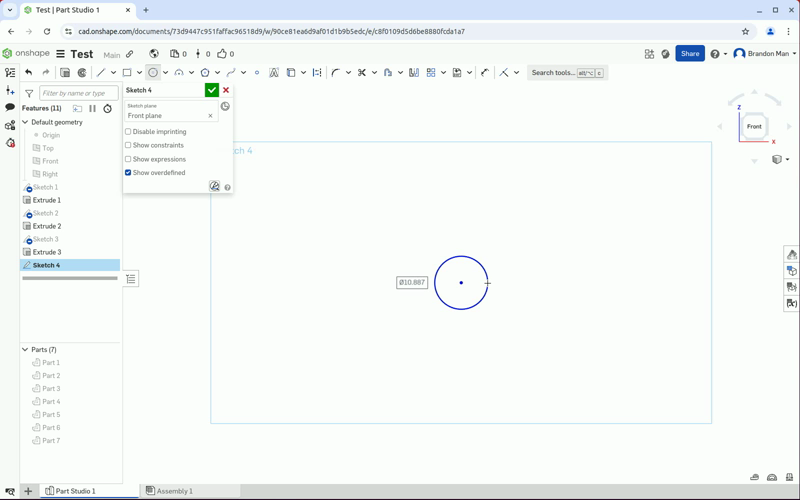
key(c)
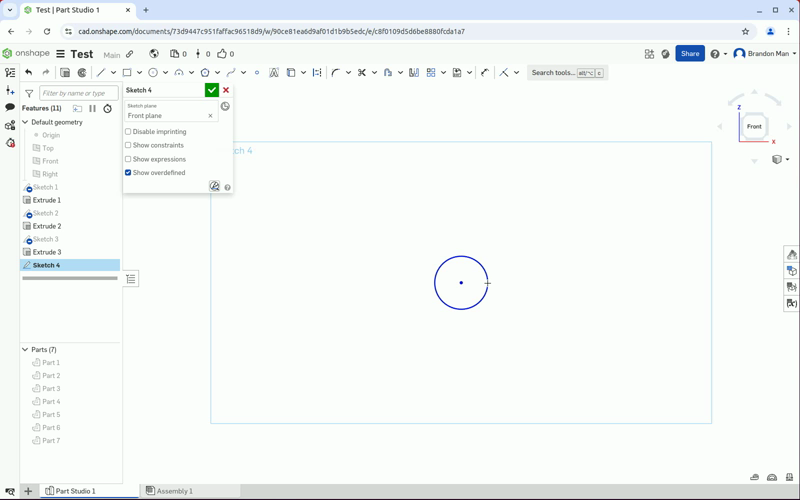
key_down(shift)
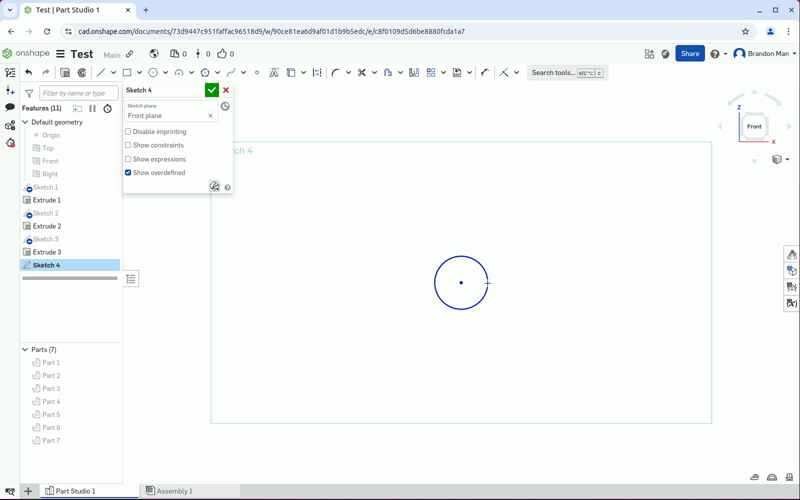
mouse_move(461, 282)
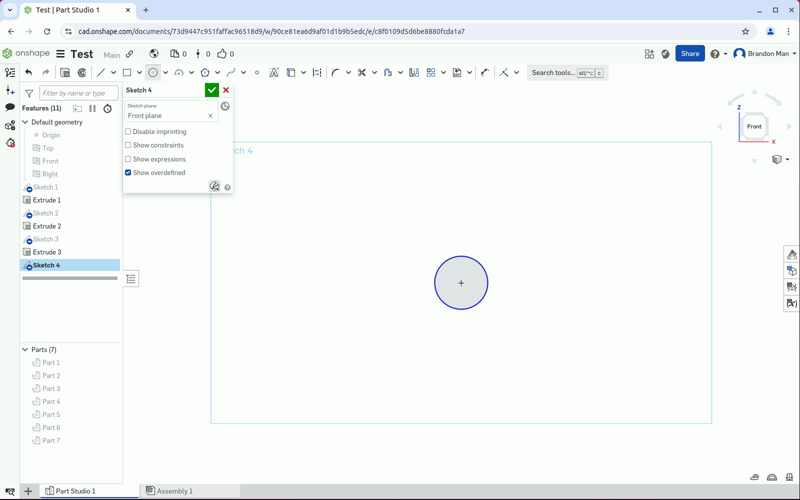
click(461, 282)
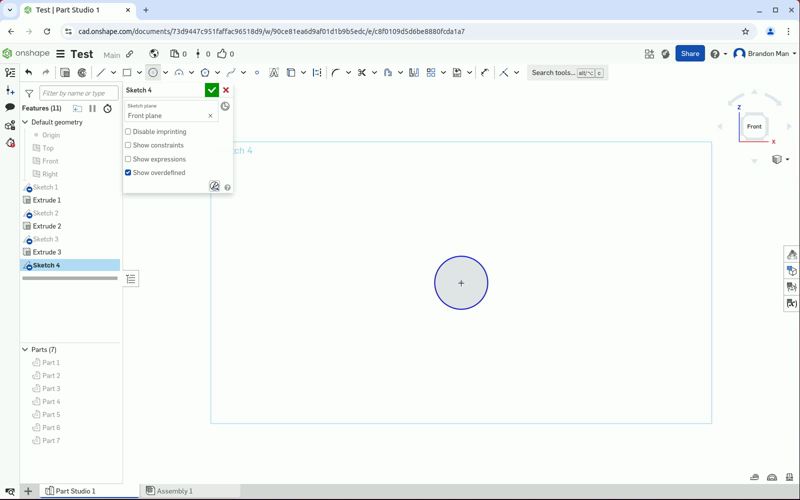
key_up(shift)
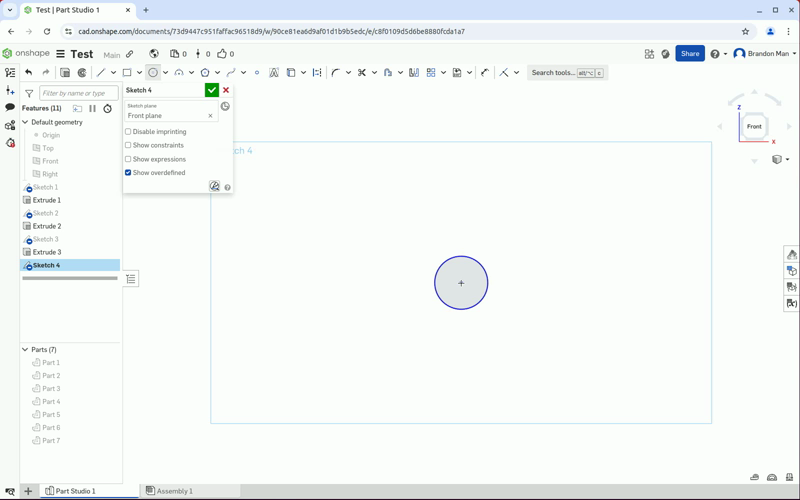
mouse_move(475, 282)
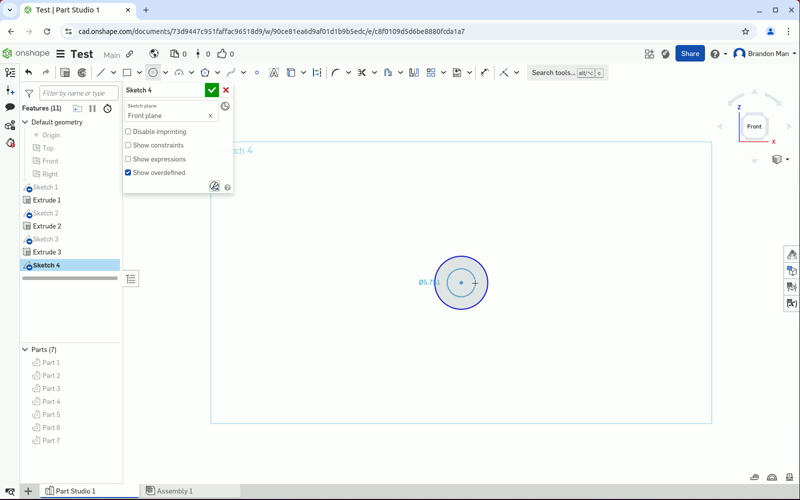
click(475, 282)
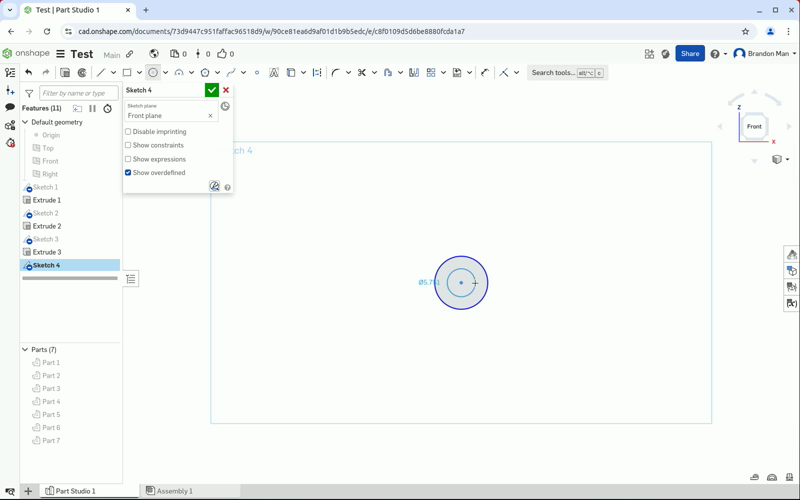
key(esc)
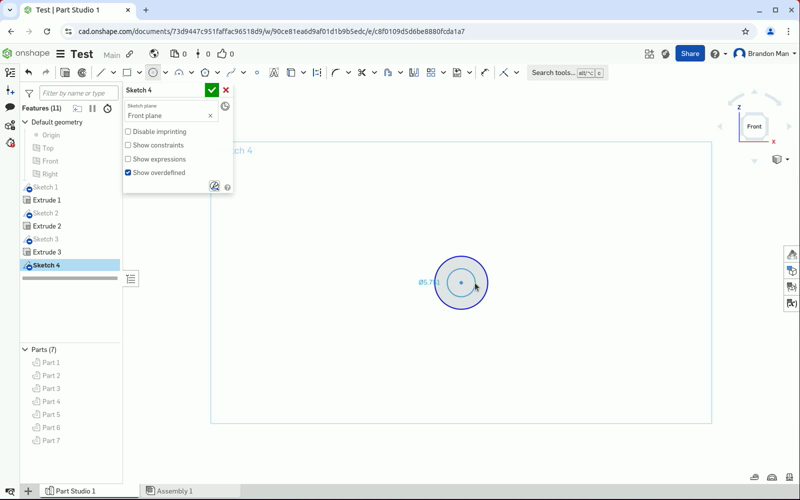
mouse_move(473, 300)
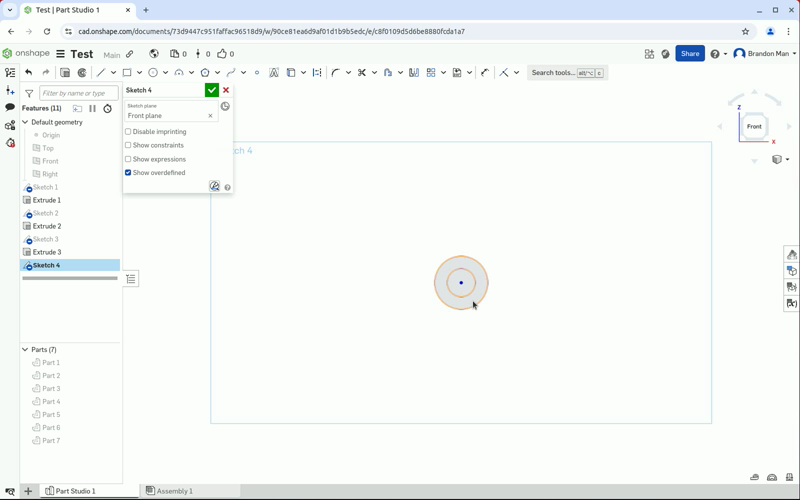
scroll(6)
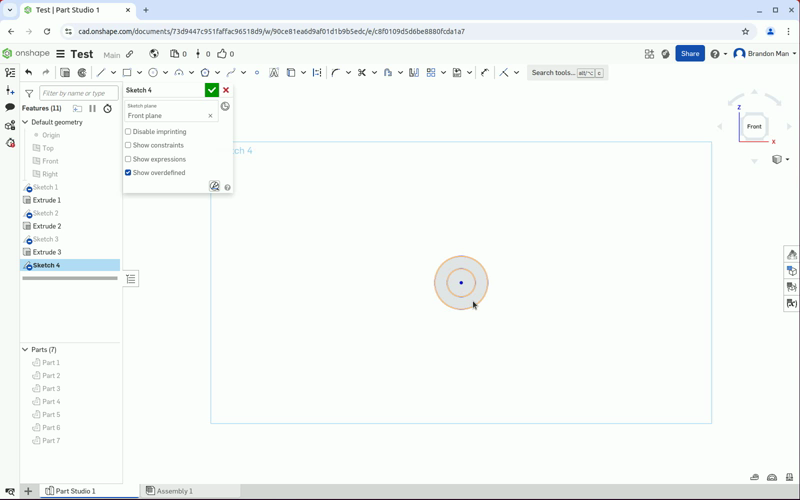
scroll(6)
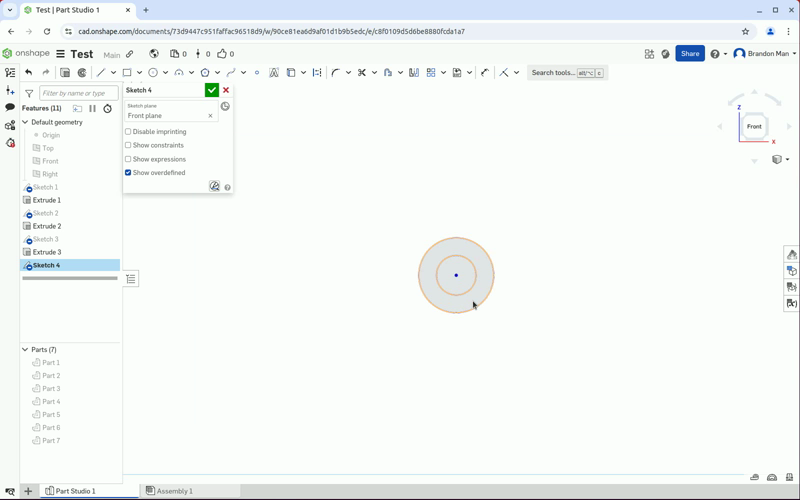
scroll(6)
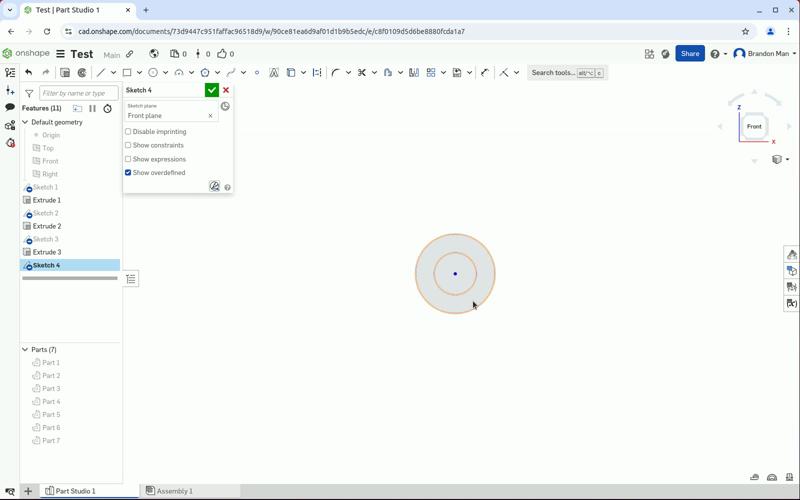
scroll(6)
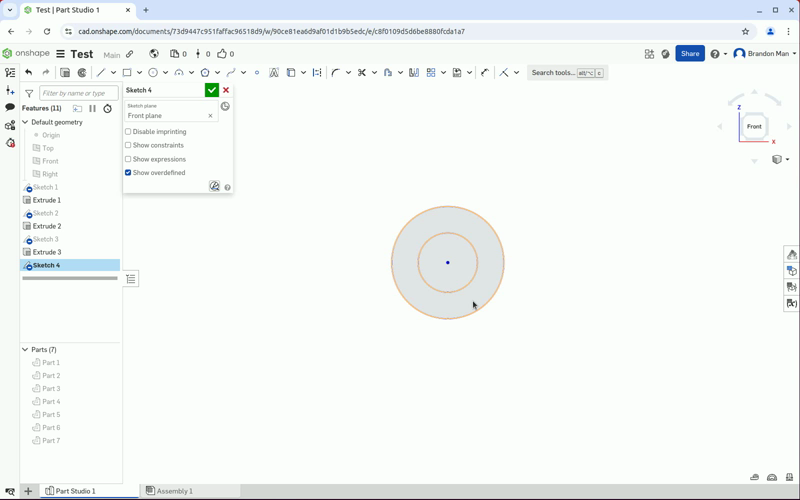
scroll(6)
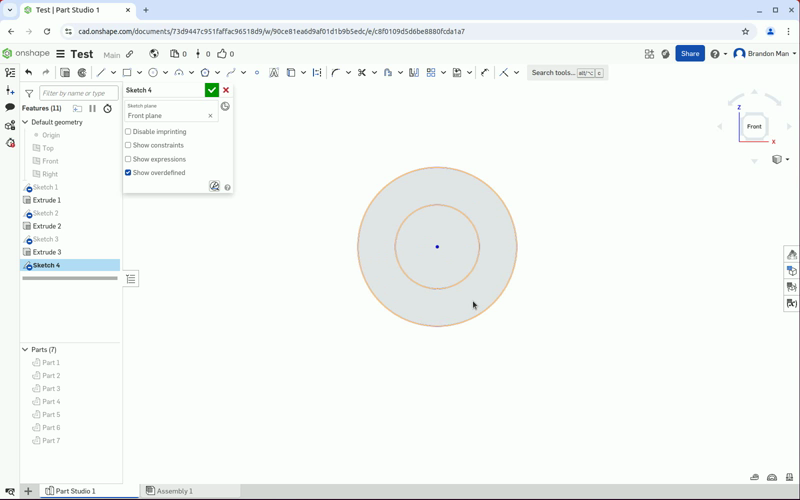
scroll(6)
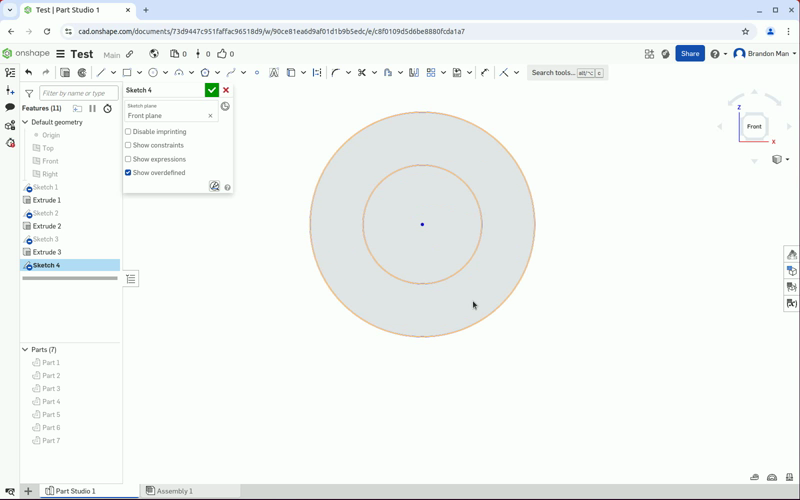
scroll(6)
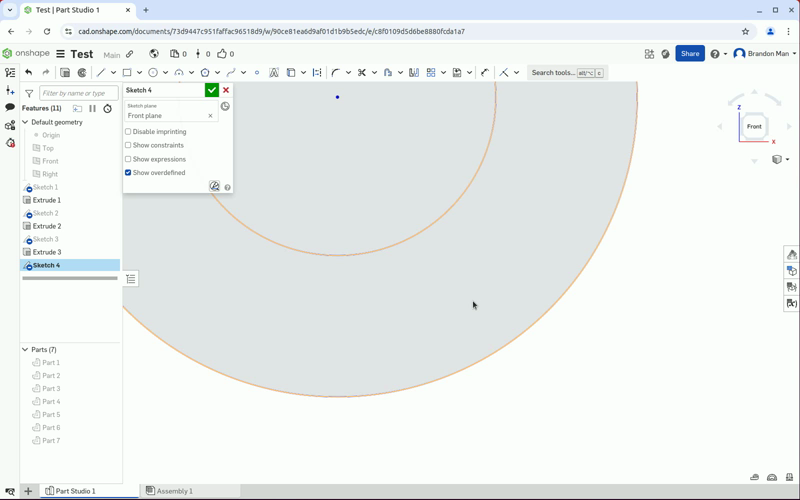
click(473, 300)
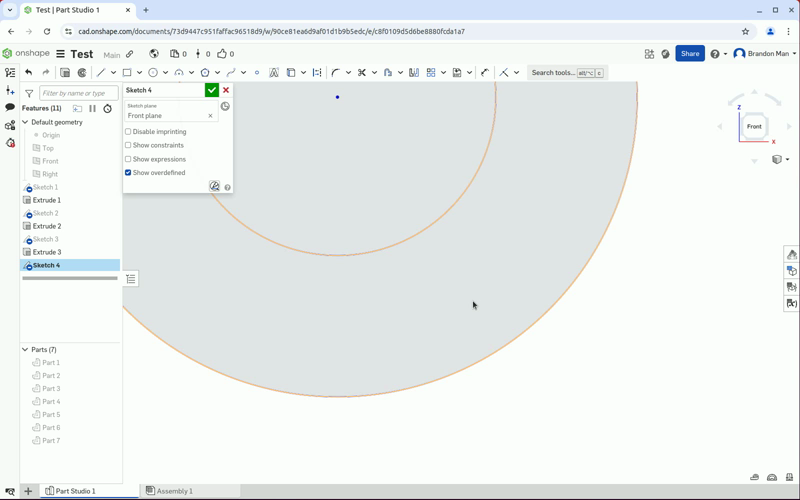
scroll(-6)
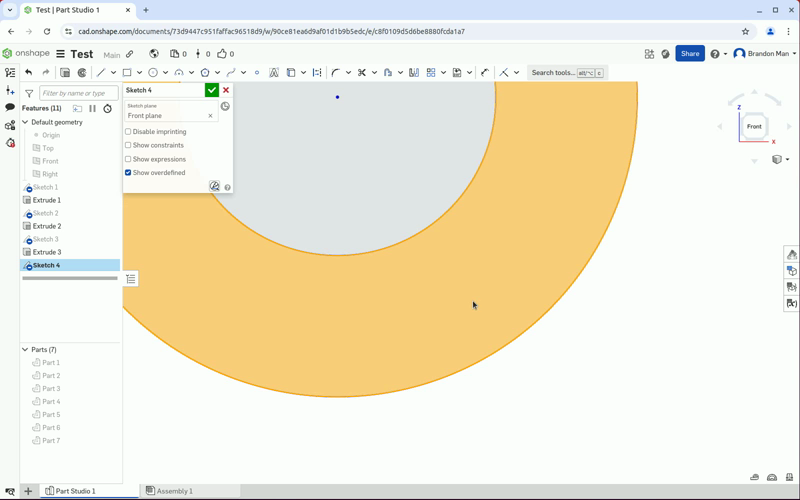
scroll(-6)
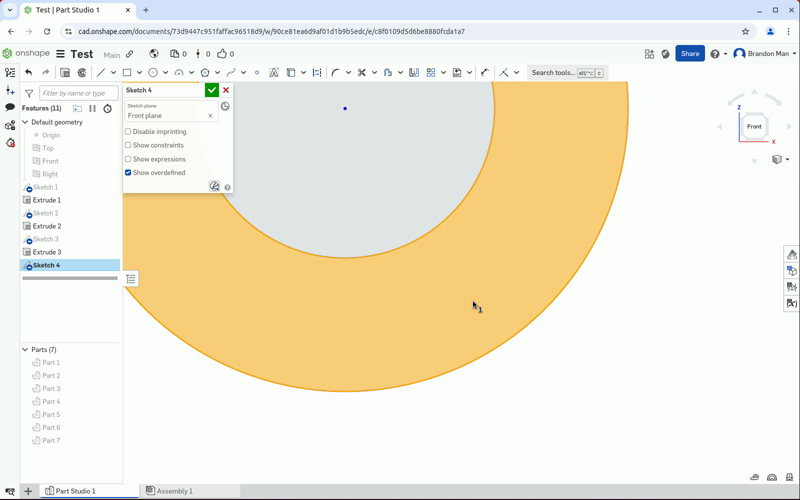
scroll(-6)
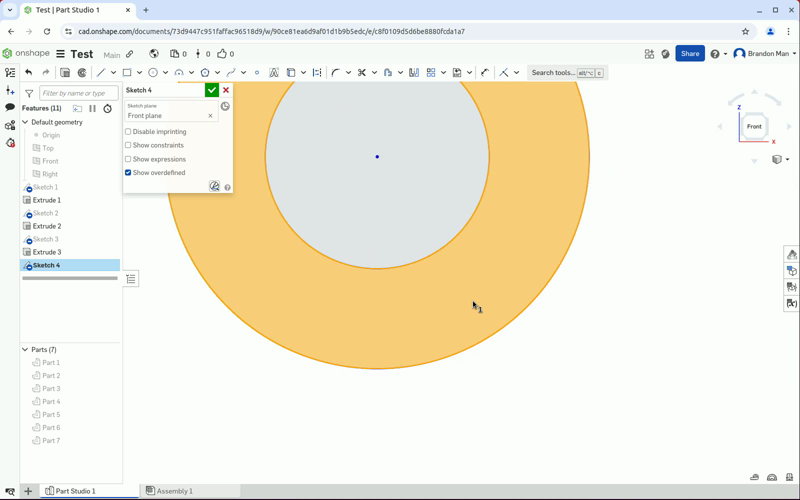
scroll(-6)
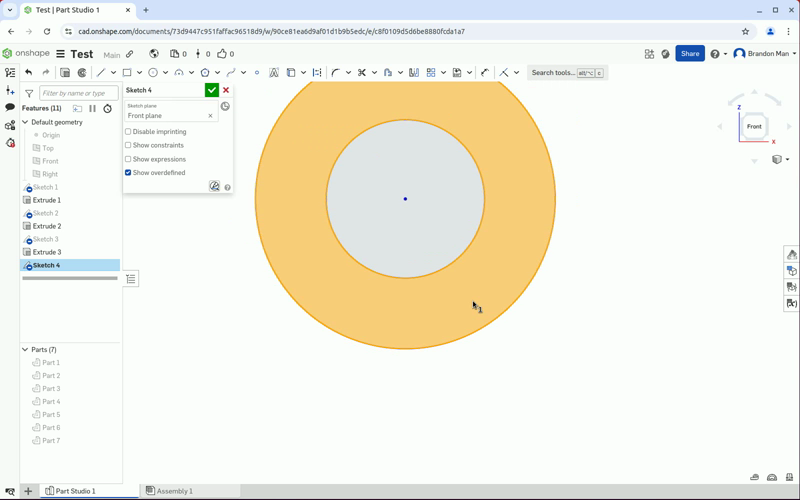
scroll(-6)
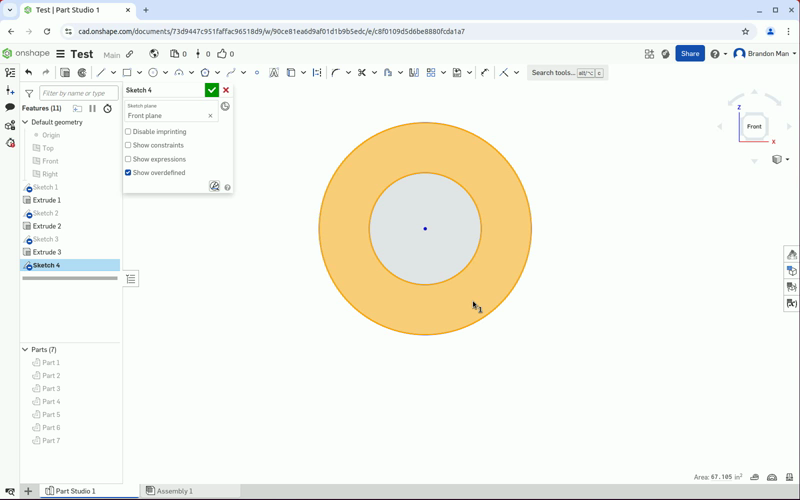
scroll(-6)
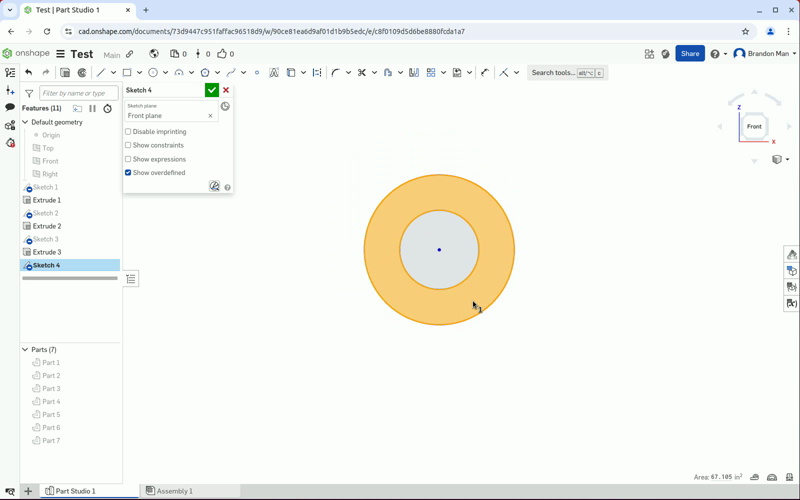
scroll(-6)
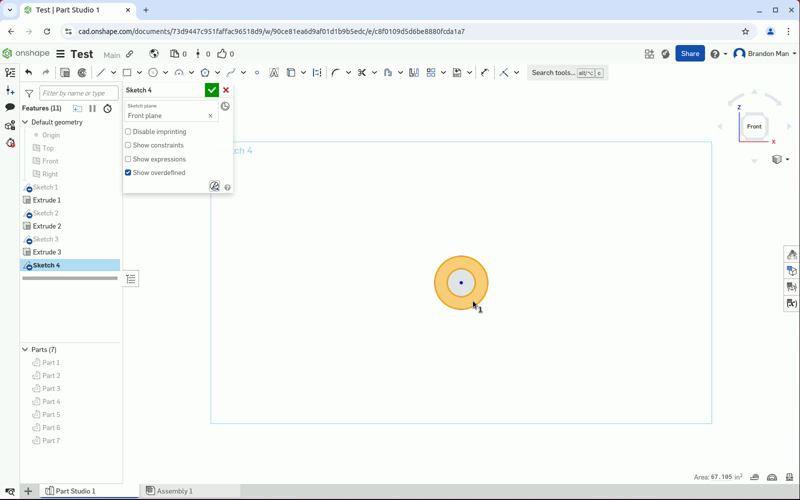
mouse_move(73, 352)
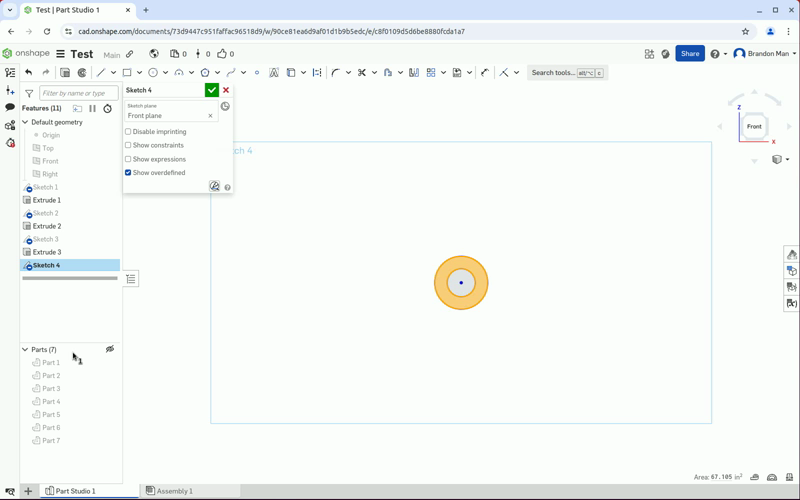
key(shift+y)
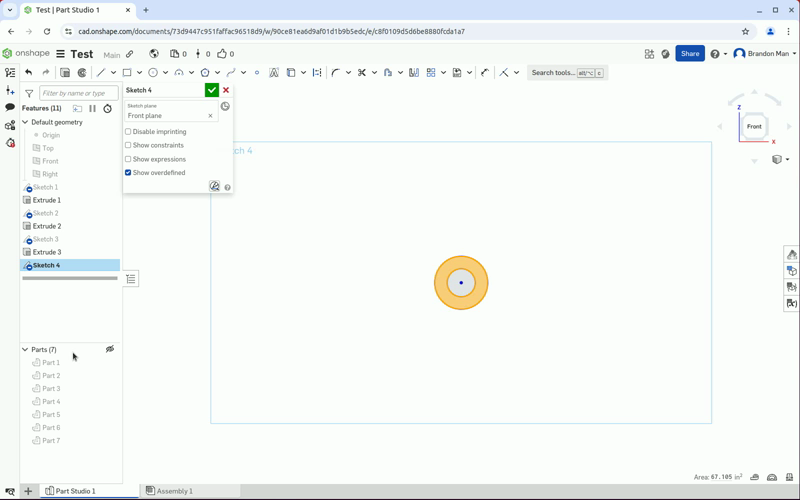
key(shift+e)
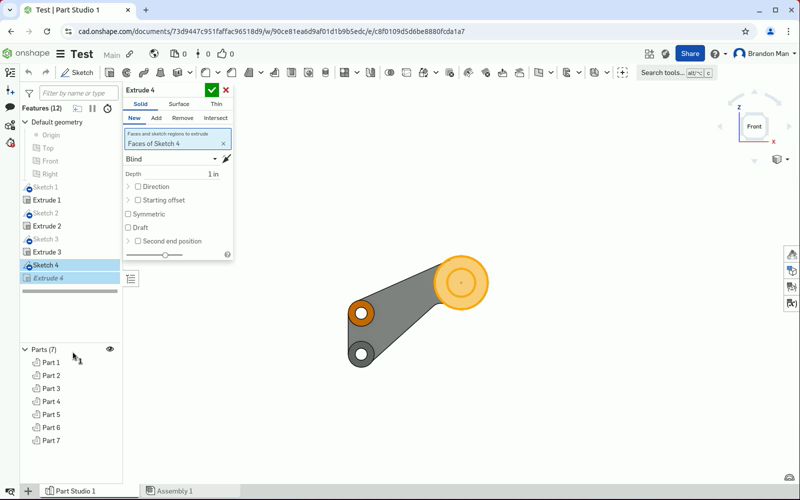
mouse_move(143, 106)
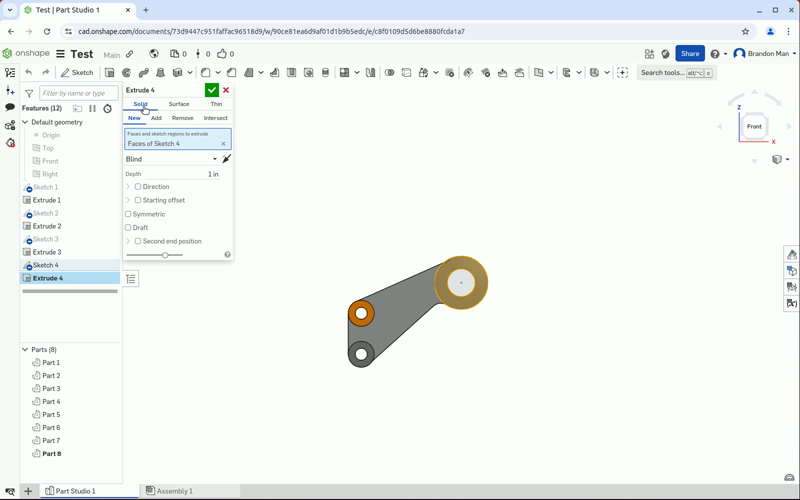
click(143, 106)
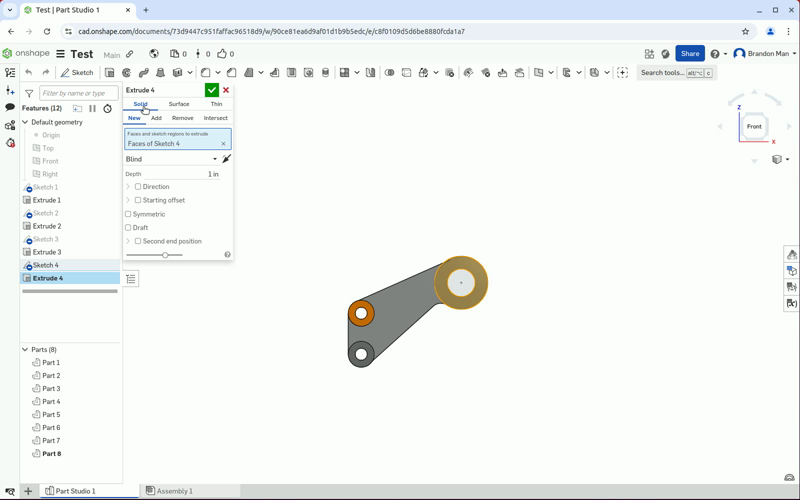
mouse_move(137, 120)
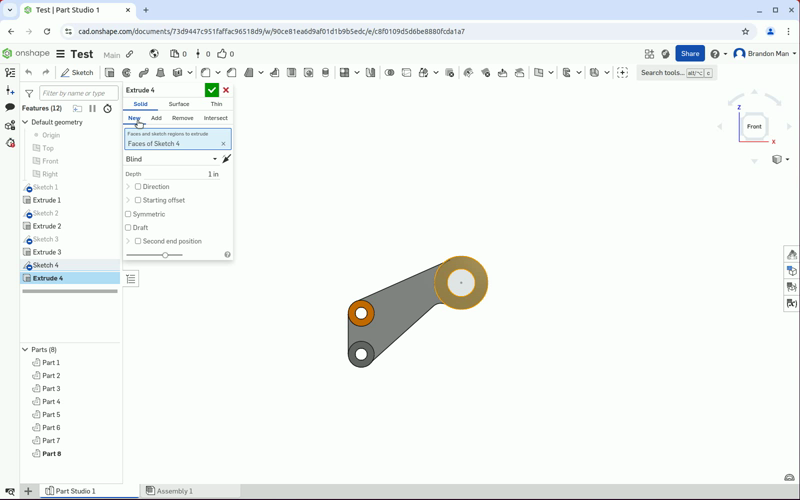
click(137, 120)
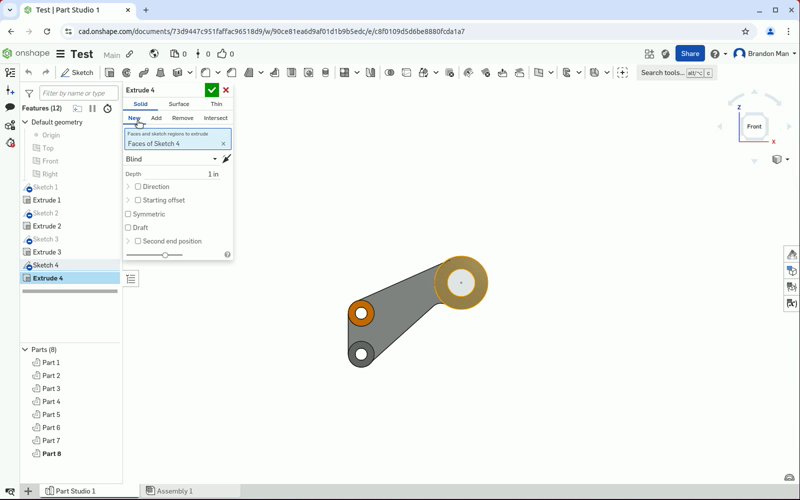
key(tab, 4)
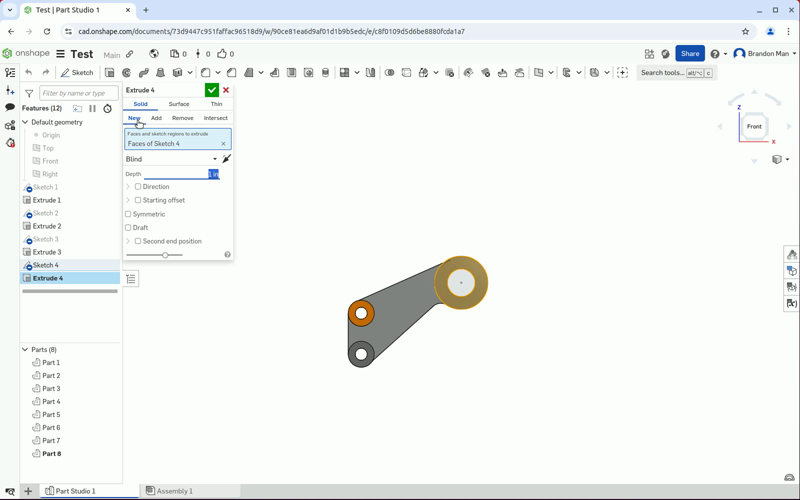
text(8.184)
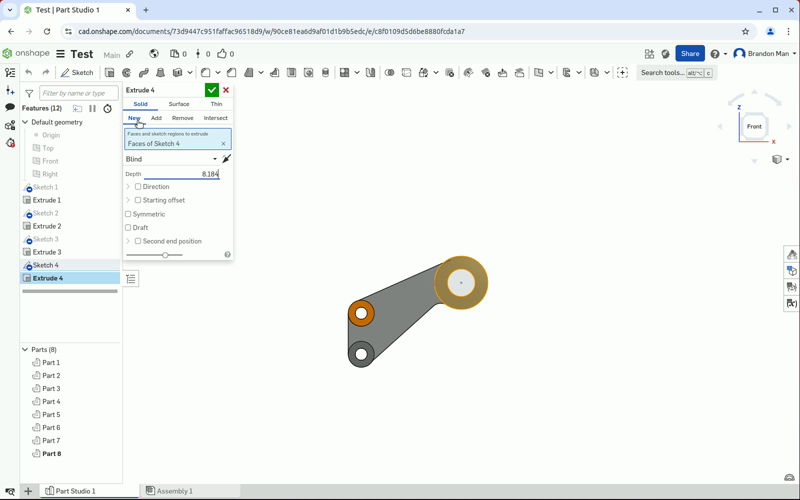
key(tab, 3)
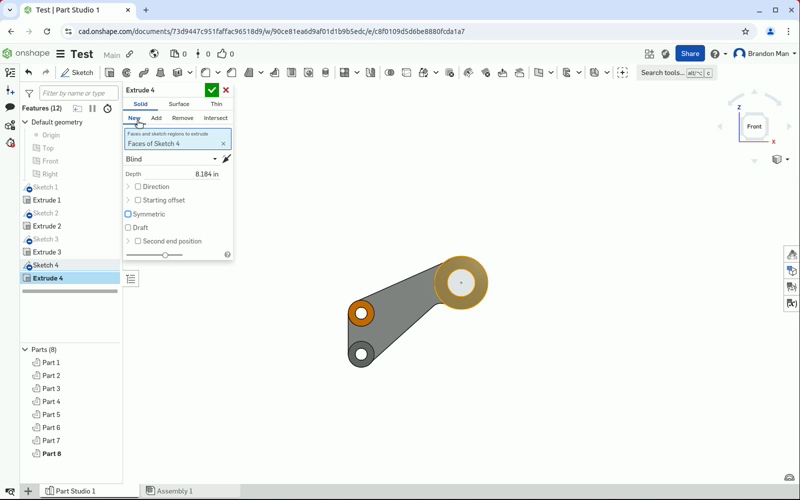
key(space)
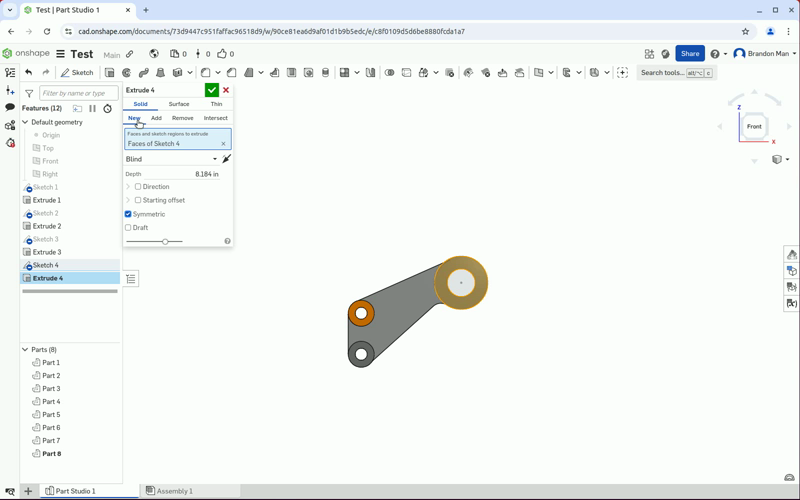
key(enter)
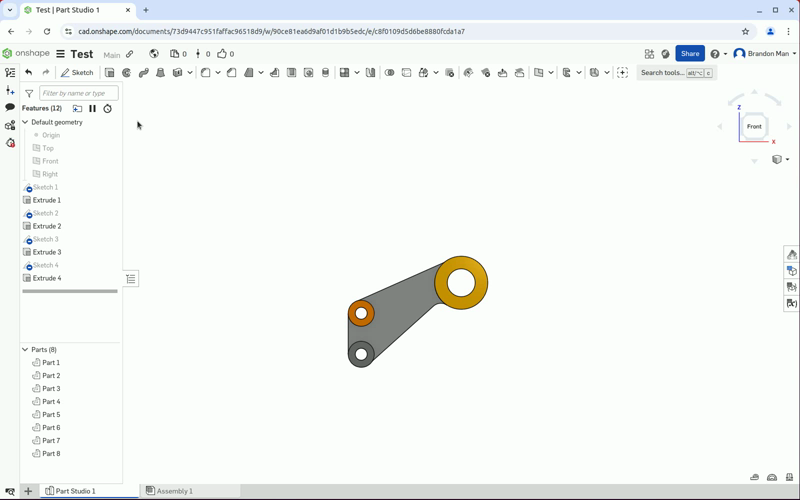
key(shift+h)
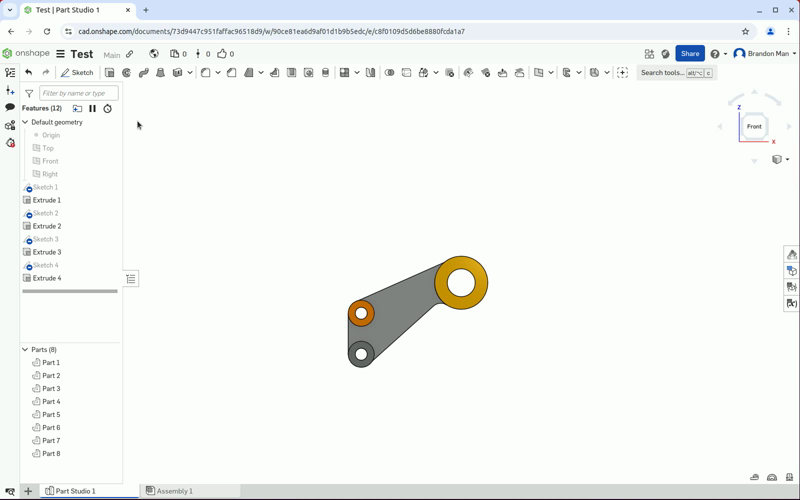
key(shift+h)
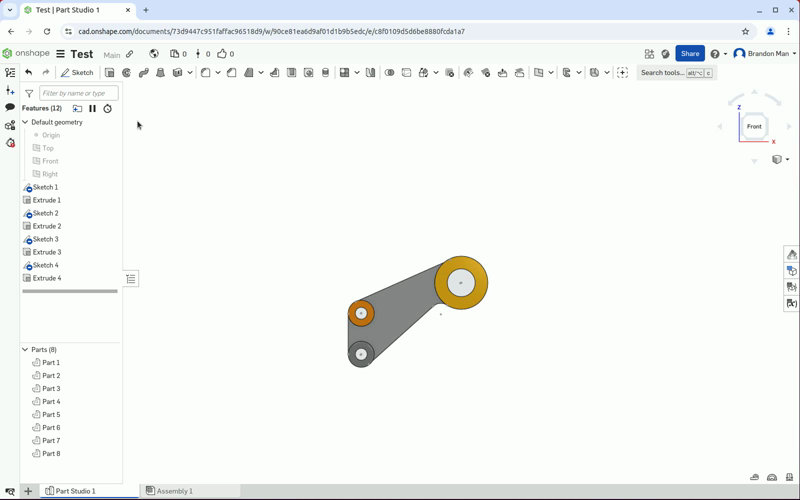
key(shift+7)
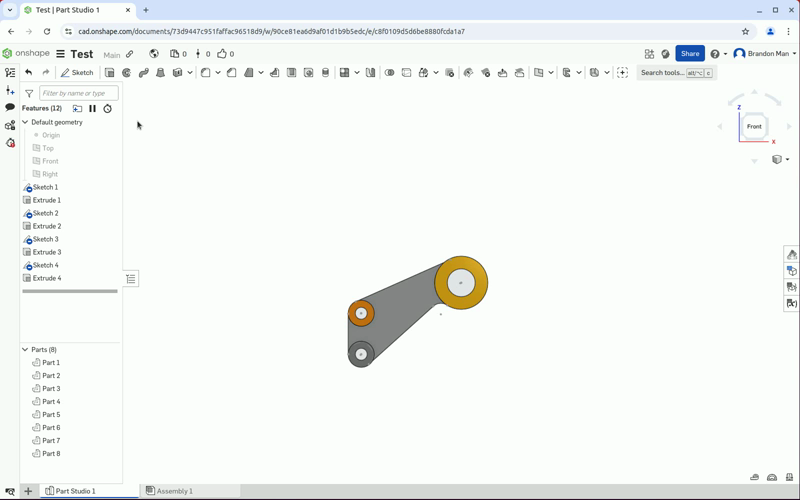
key(left, 2)
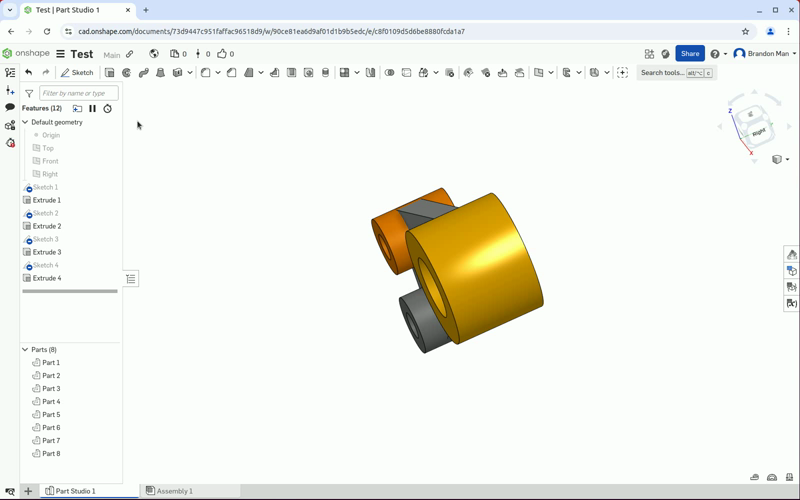
key(down, 2)
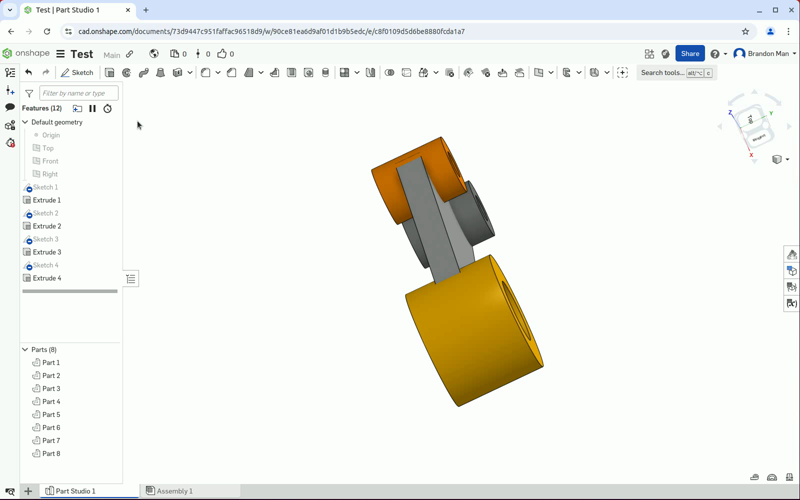
key(up, 2)
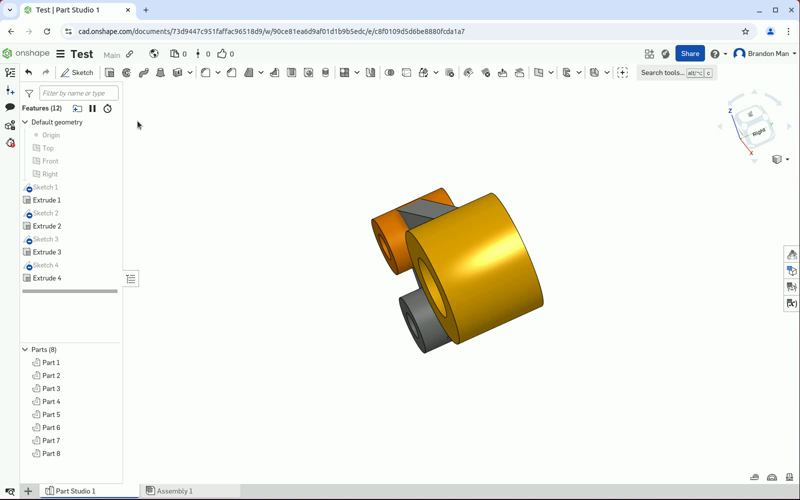
key(right, 2)
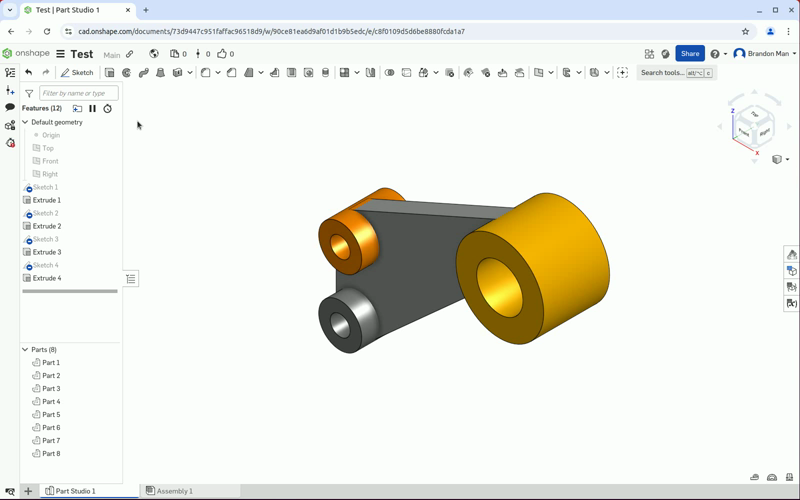
mouse_move(73, 189)
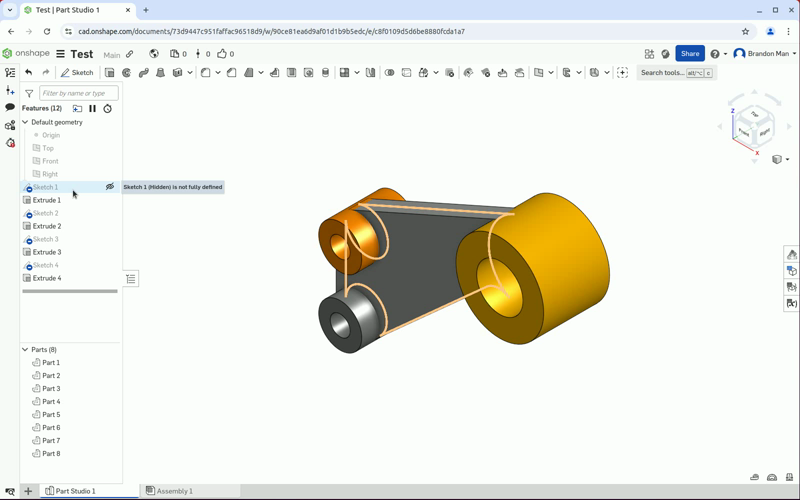
click(73, 189)